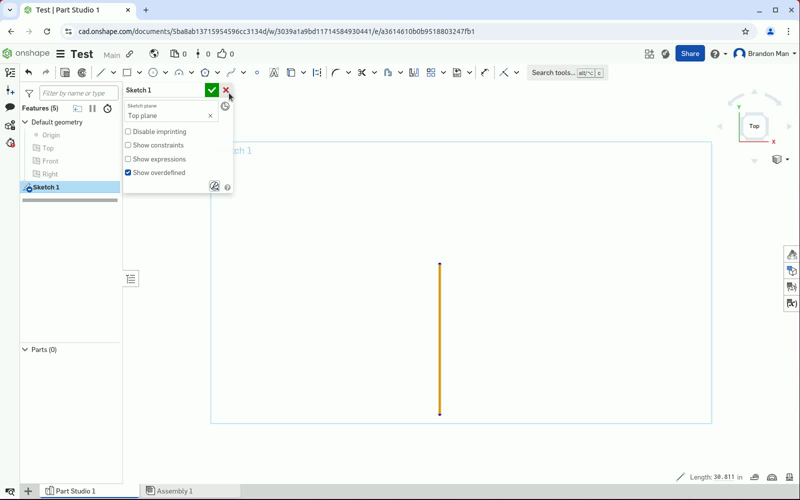
key(shift+h)
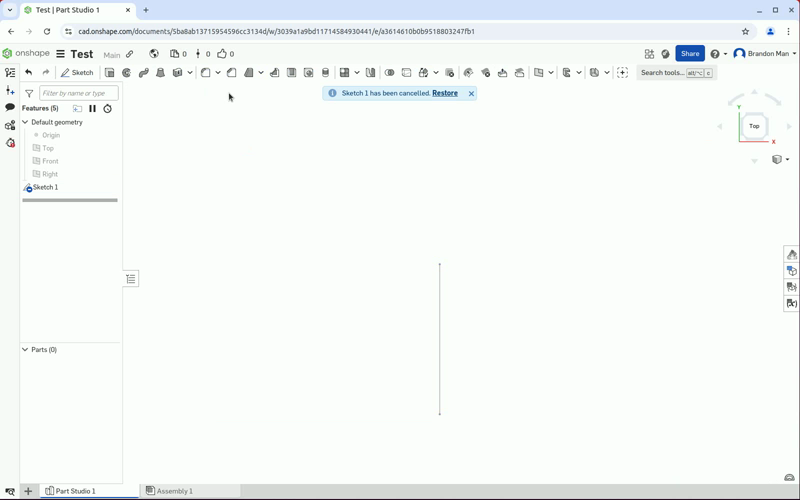
key(shift+s)
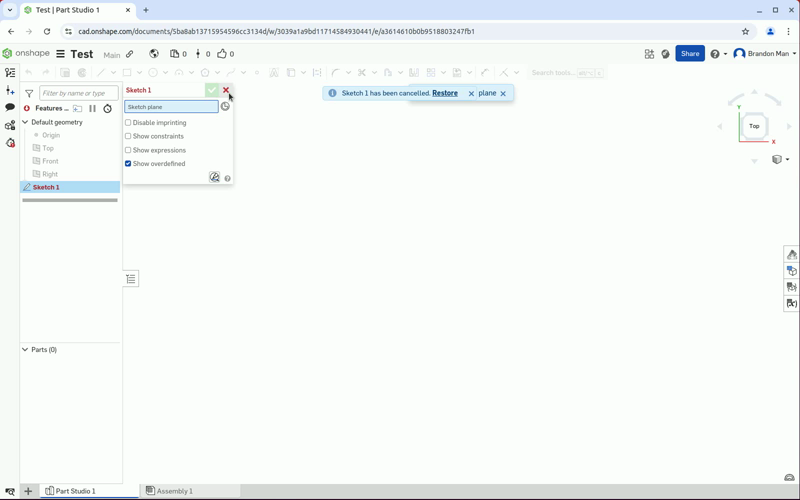
mouse_move(73, 150)
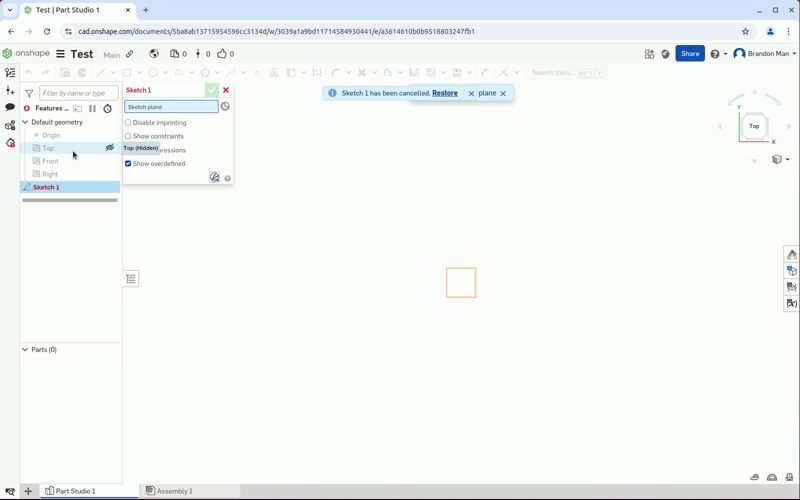
click(73, 150)
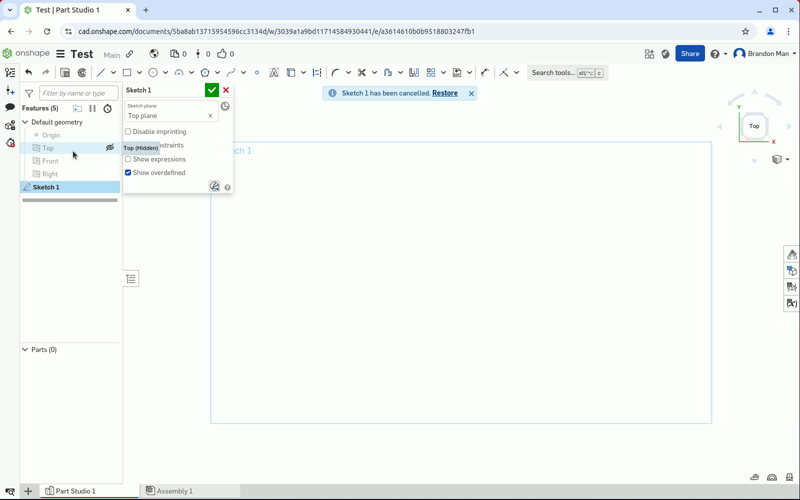
mouse_move(73, 352)
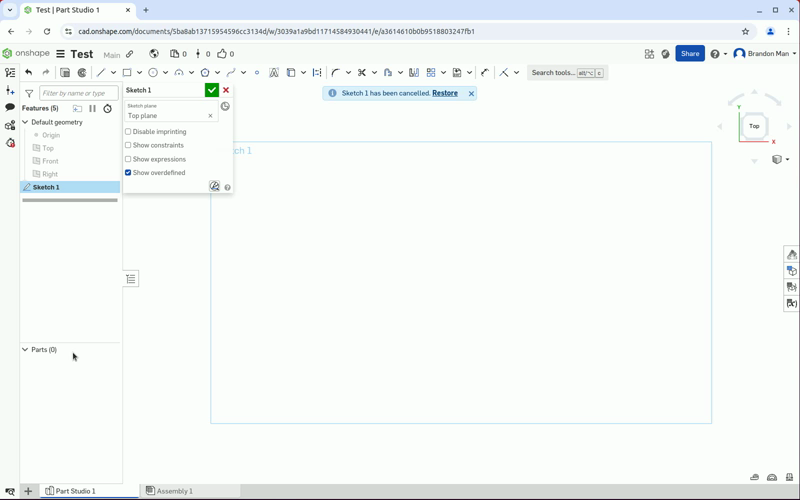
key(y)
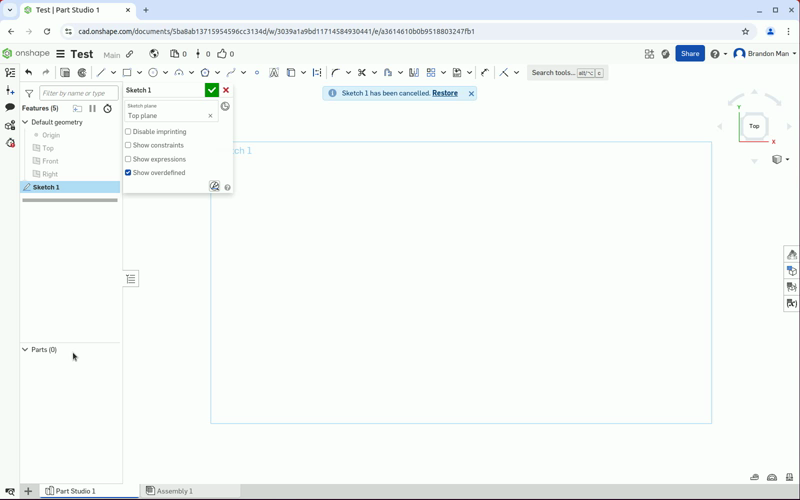
key(l)
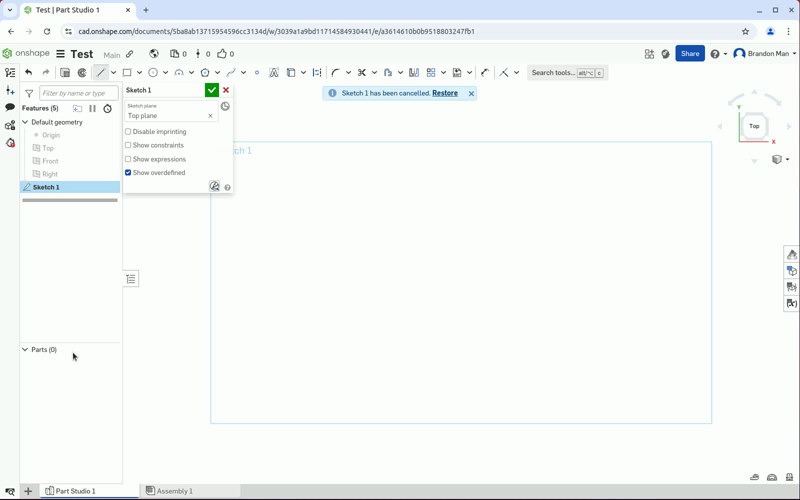
key_down(shift)
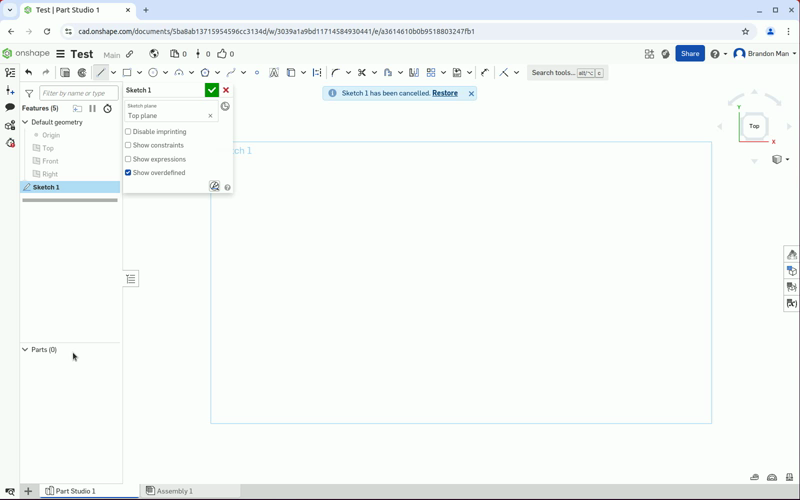
mouse_move(348, 356)
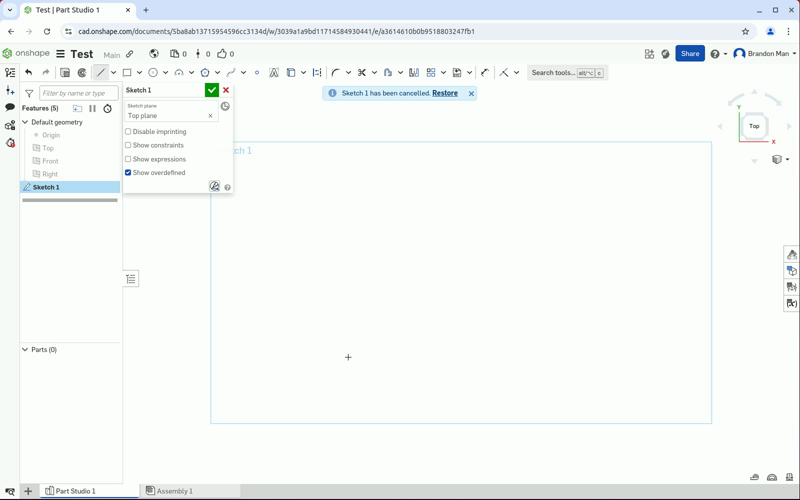
click(348, 356)
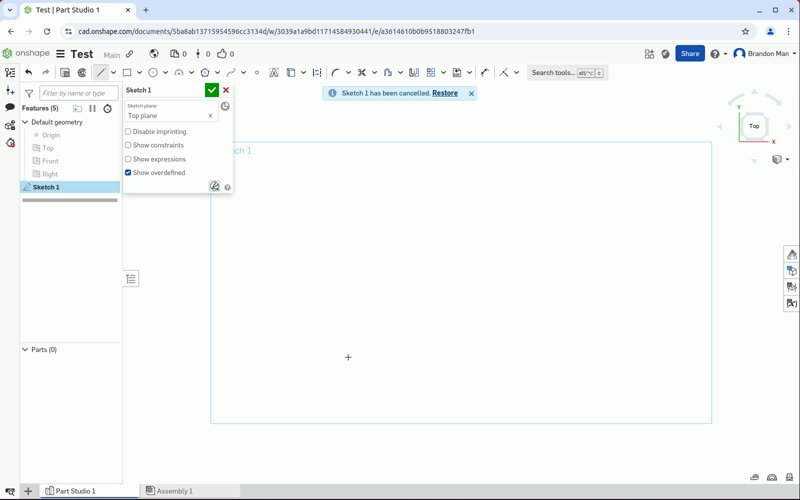
key_up(shift)
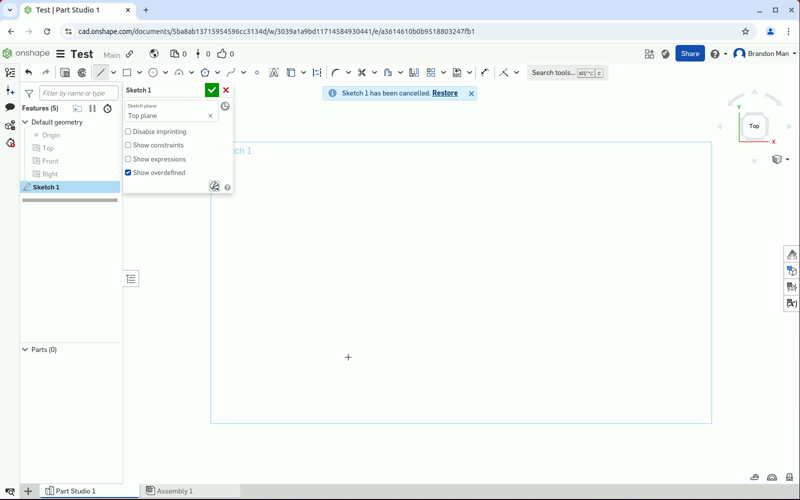
key_down(shift)
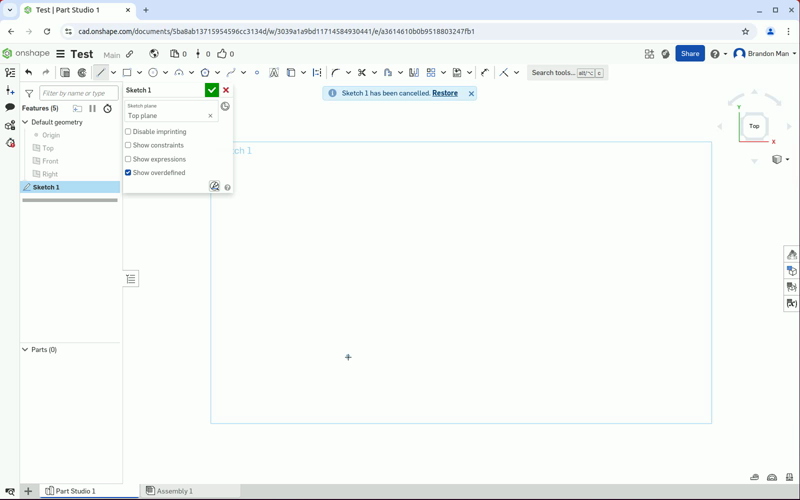
mouse_move(572, 356)
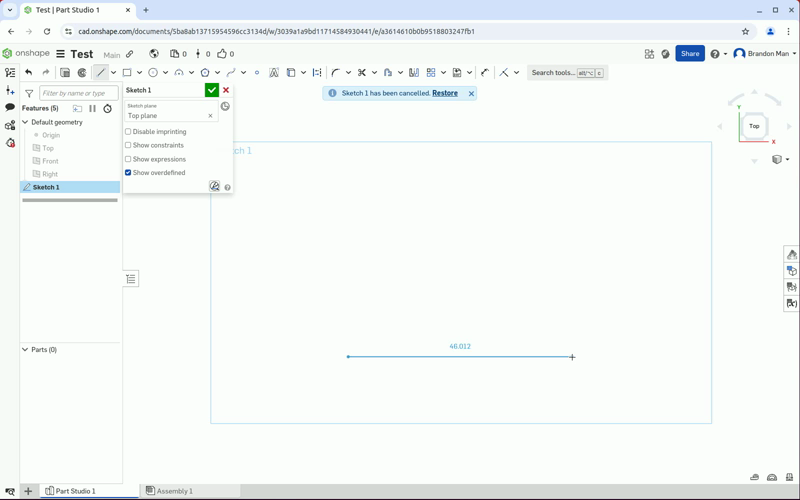
click(572, 356)
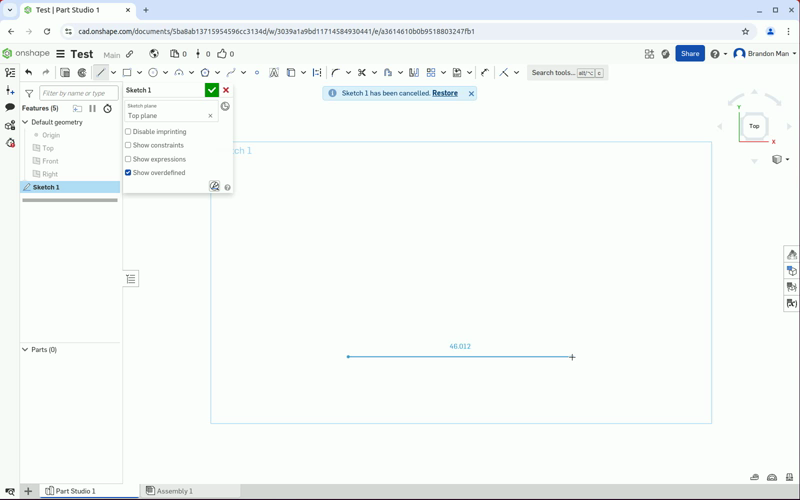
key_up(shift)
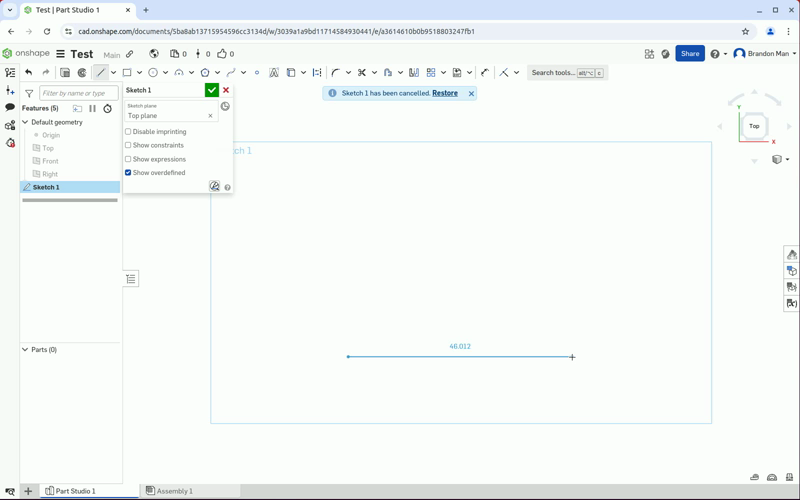
key_down(shift)
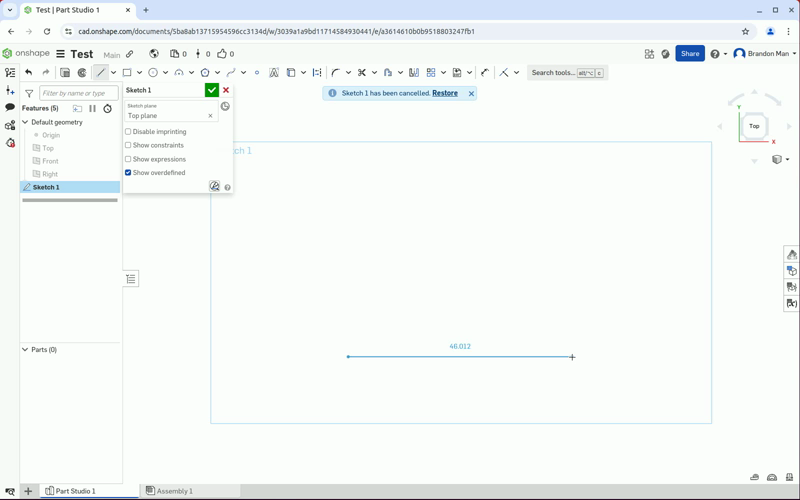
mouse_move(572, 210)
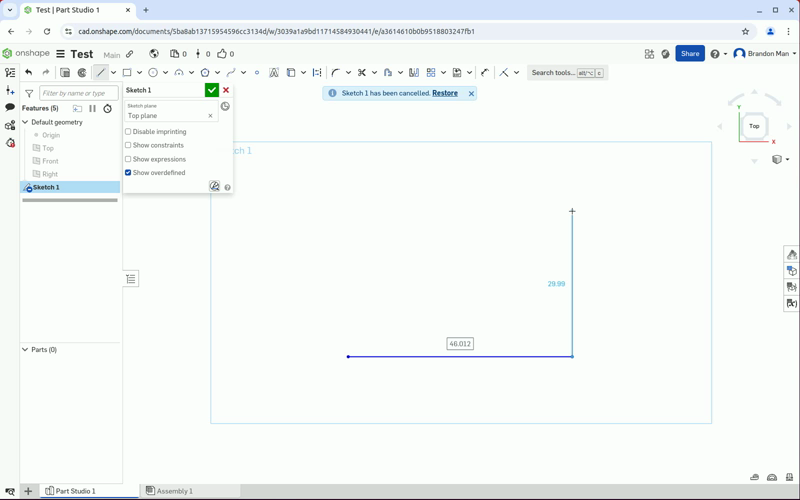
click(572, 210)
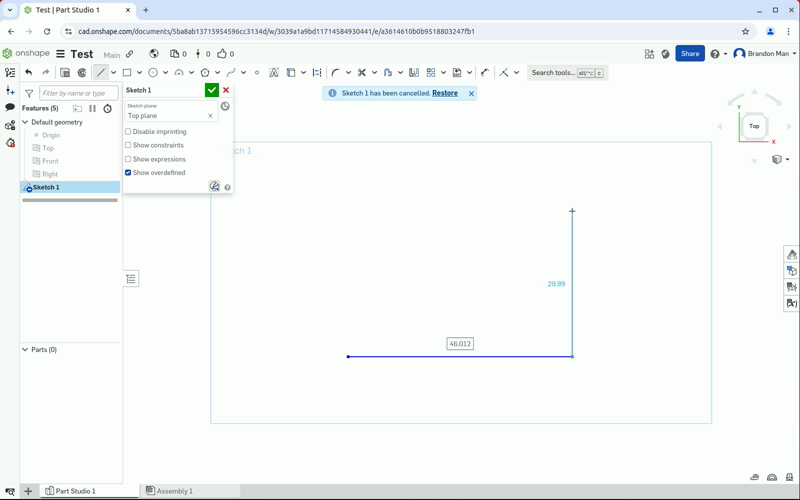
key_up(shift)
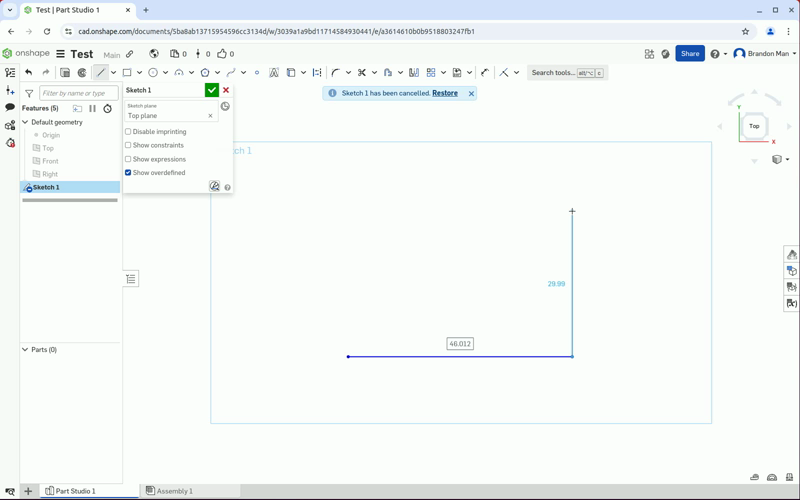
key_down(shift)
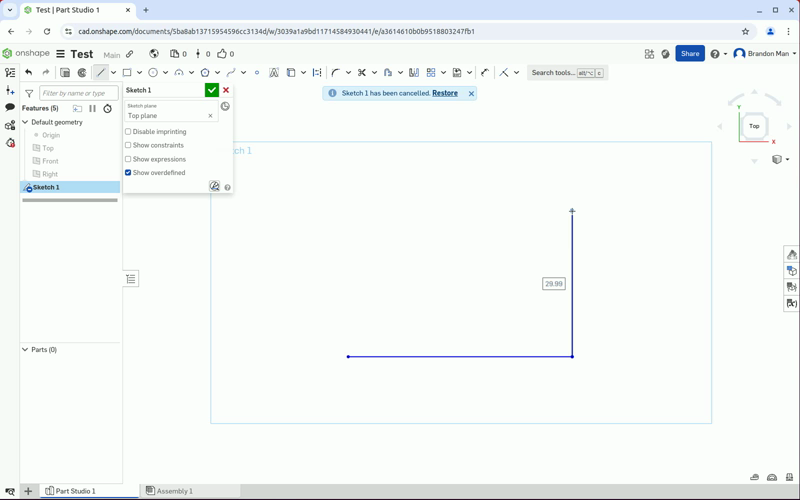
mouse_move(348, 210)
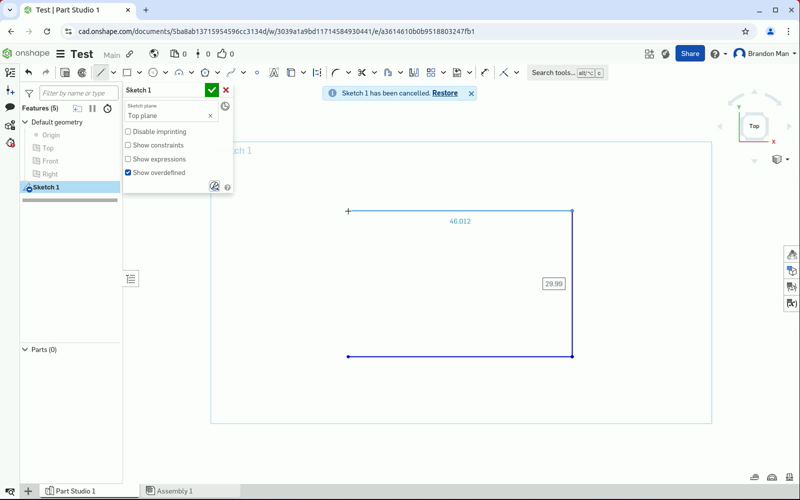
click(348, 210)
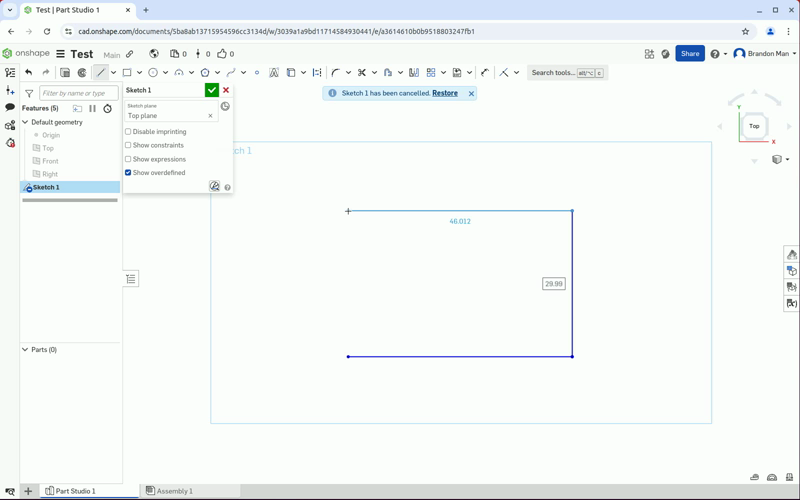
key_up(shift)
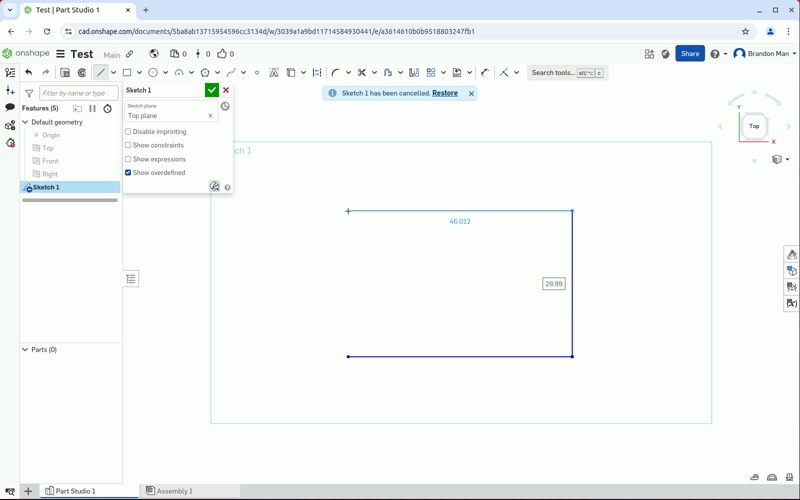
key_down(shift)
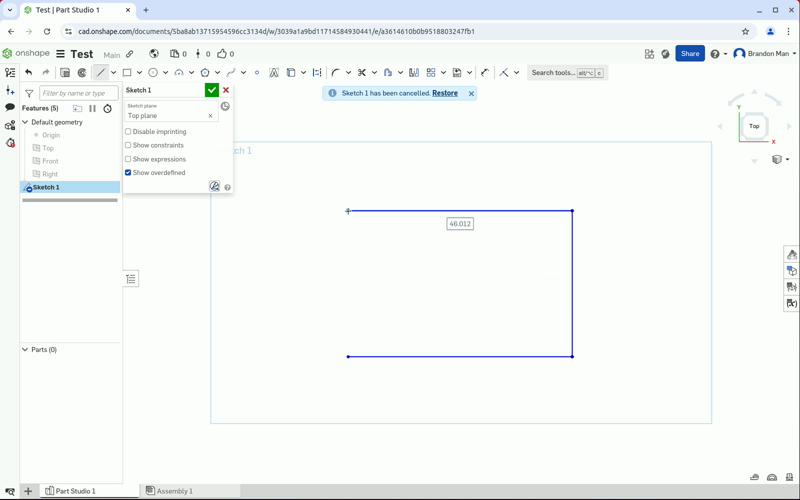
mouse_move(348, 356)
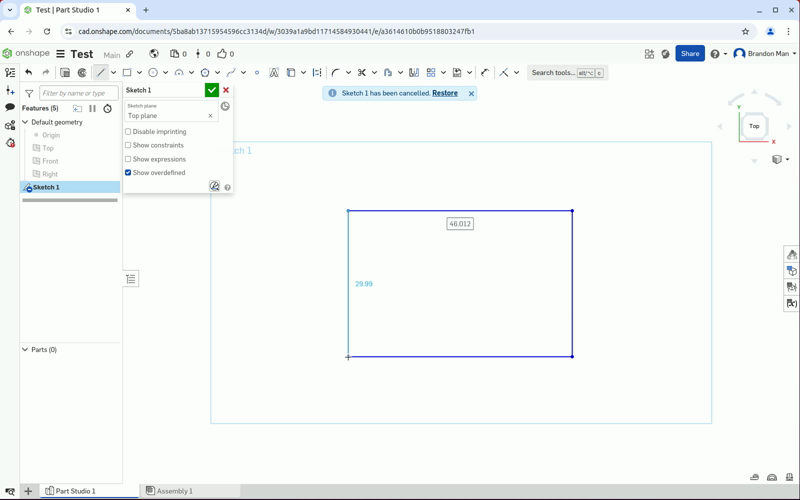
key_up(shift)
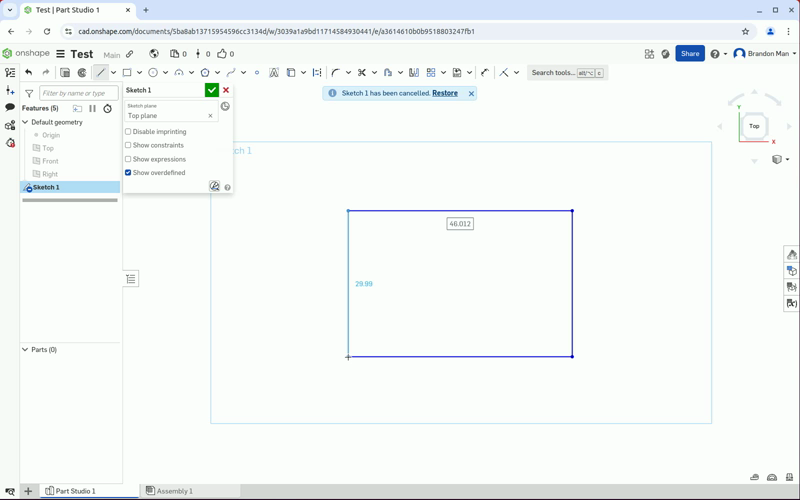
click(348, 356)
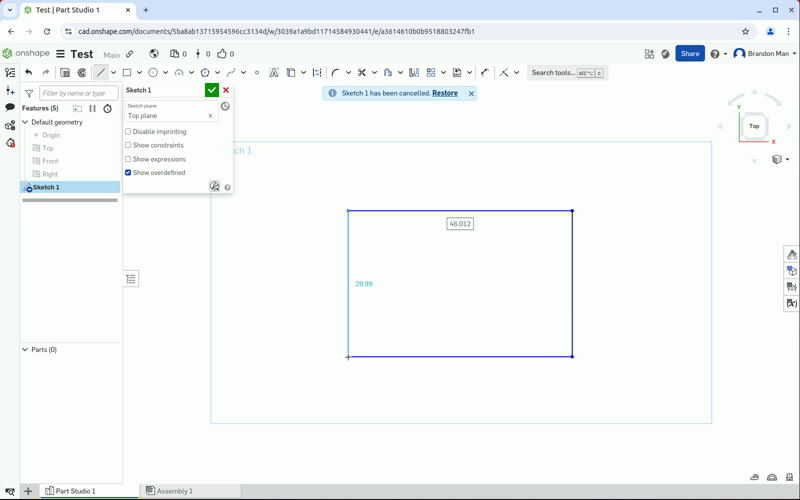
key(esc)
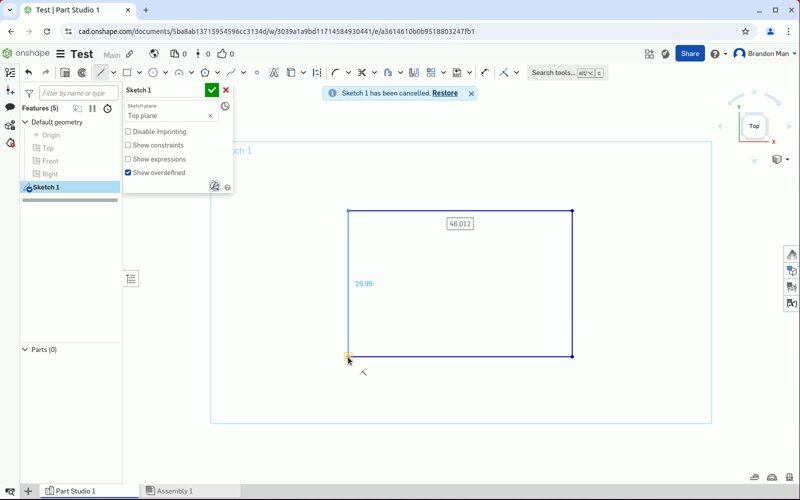
mouse_move(411, 260)
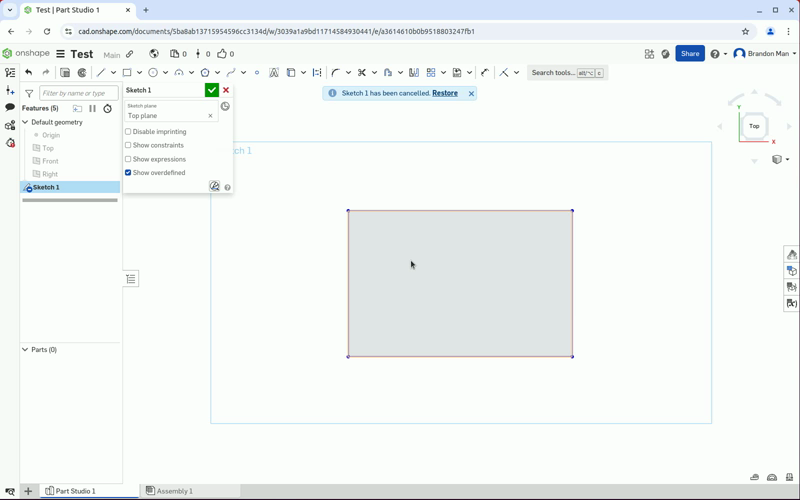
click(411, 260)
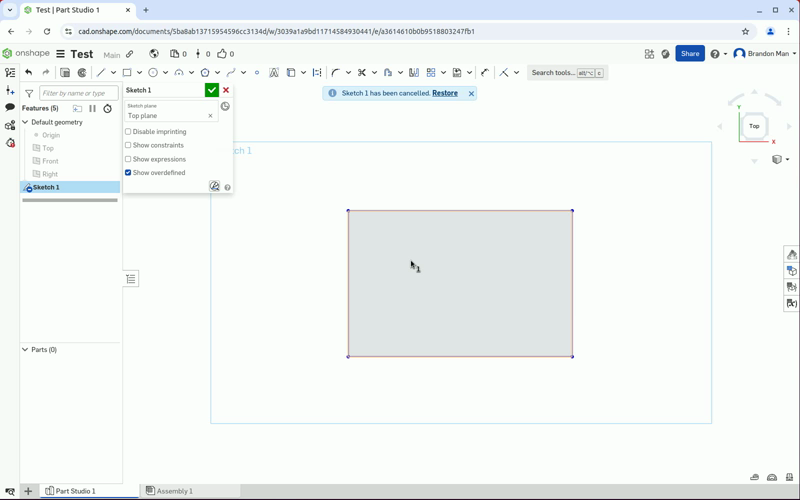
mouse_move(73, 352)
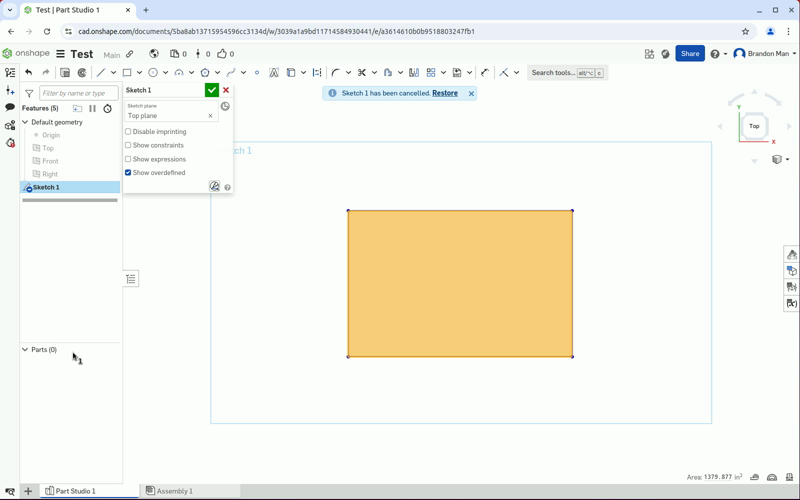
key(shift+y)
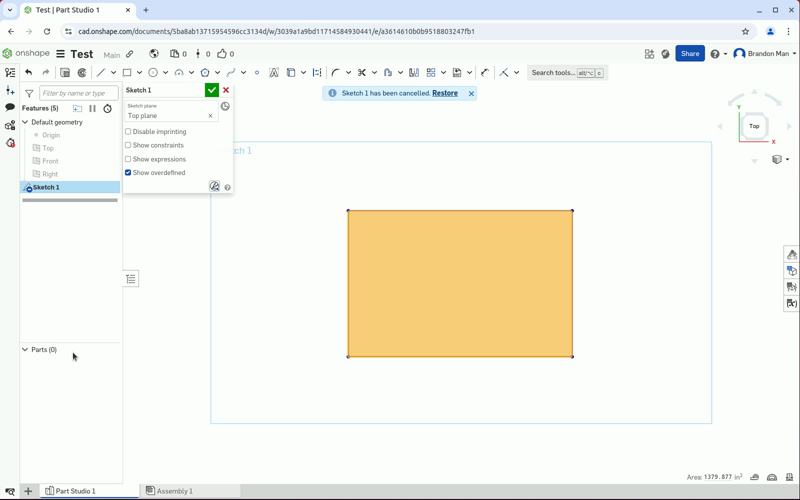
key(shift+e)
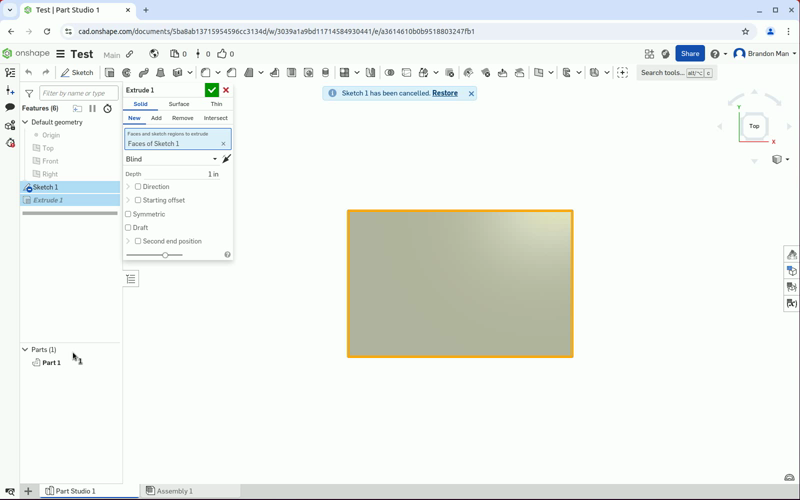
mouse_move(143, 106)
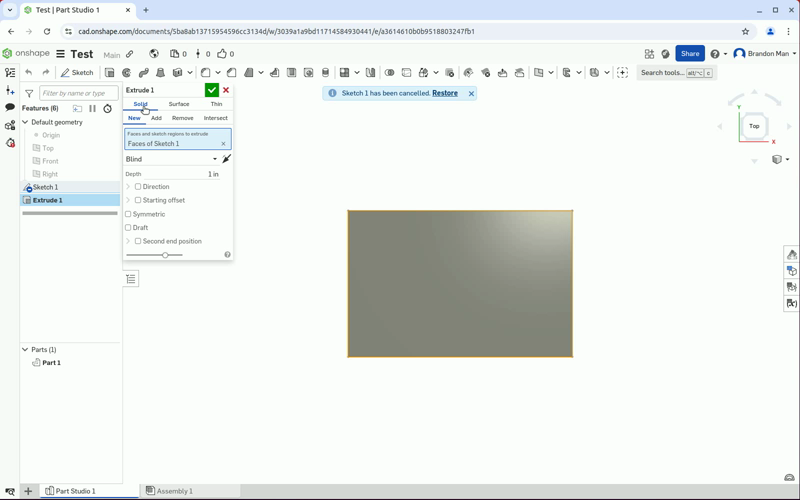
click(143, 106)
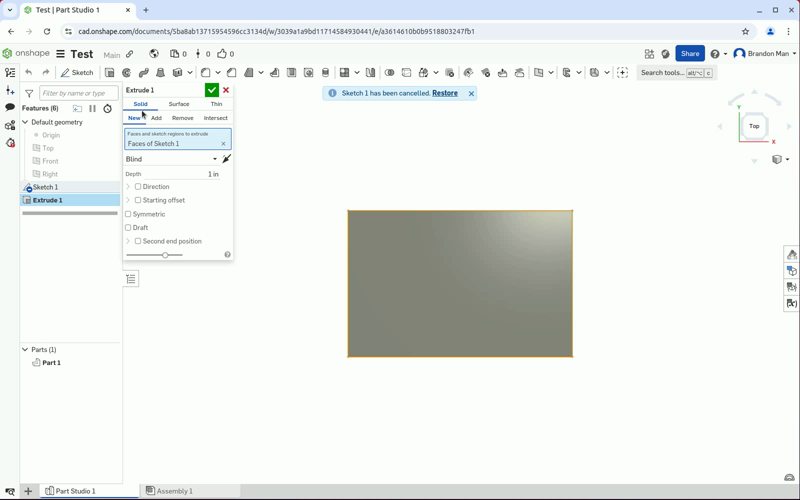
mouse_move(137, 120)
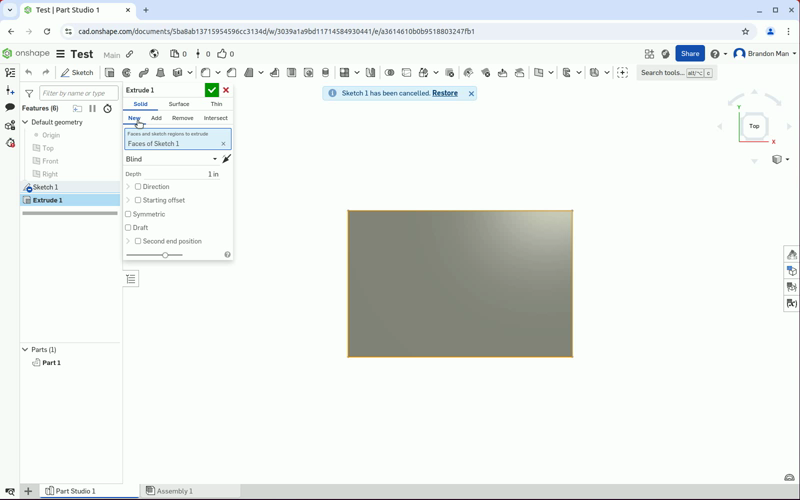
click(137, 120)
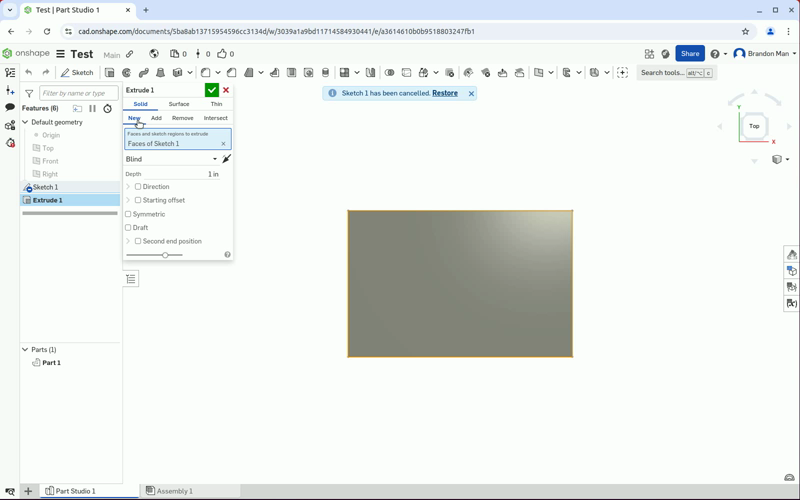
key(tab, 4)
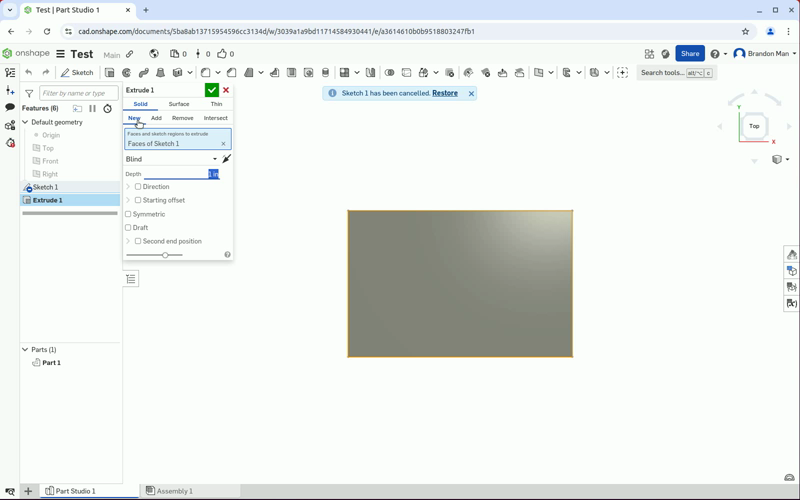
text(10.11)
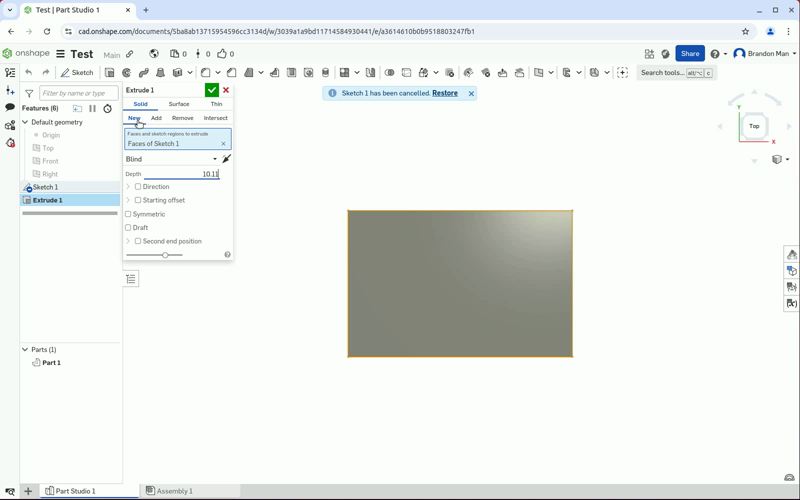
key(enter)
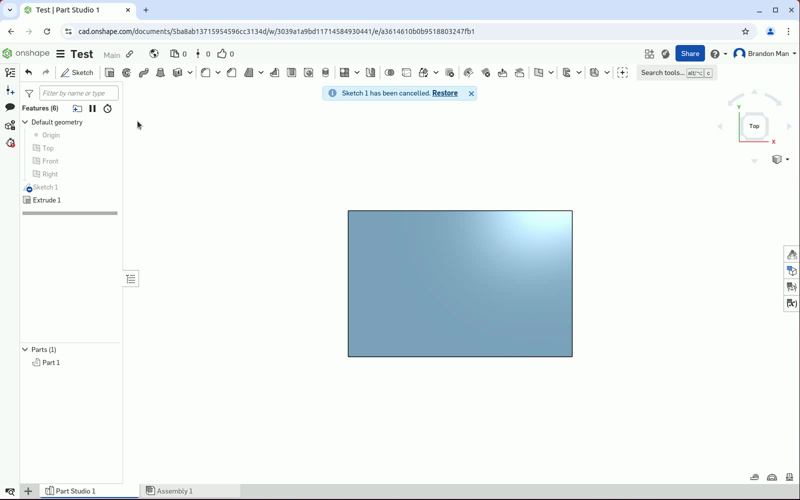
key(shift+h)
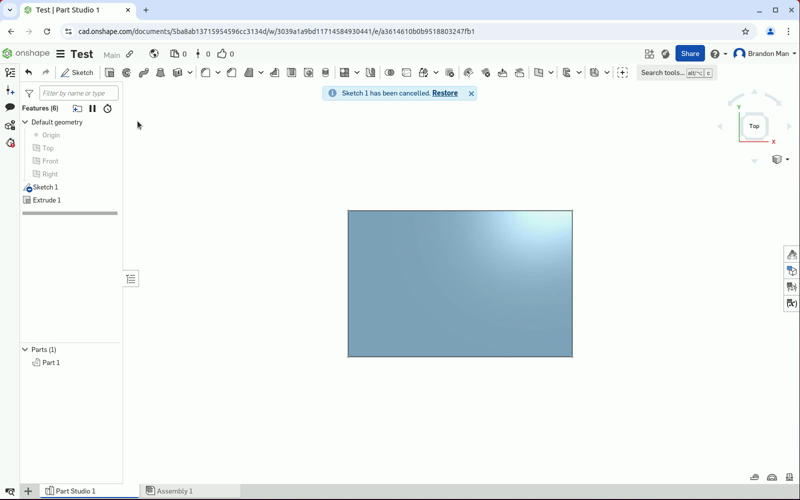
key(shift+h)
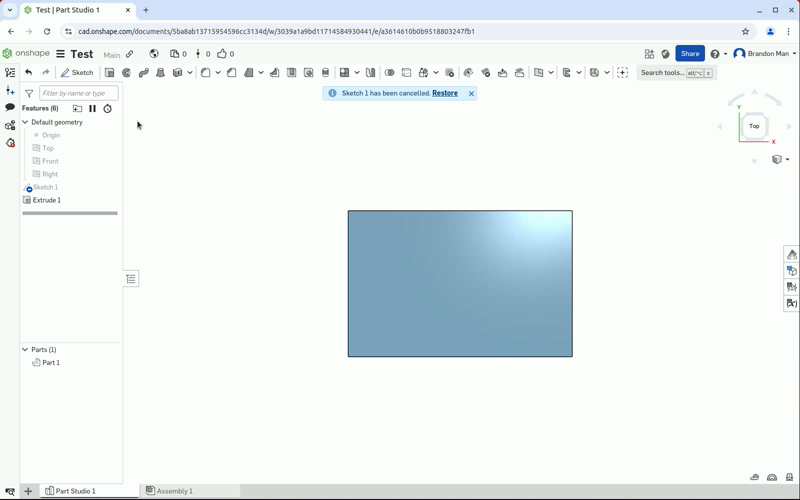
mouse_move(73, 189)
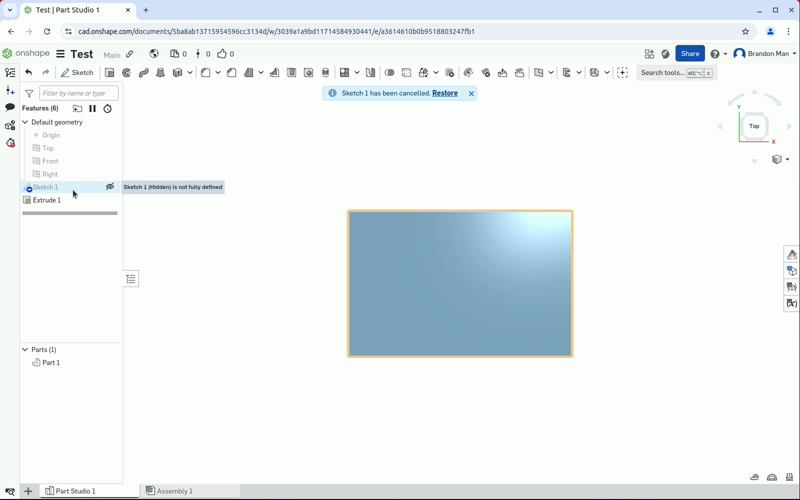
click(73, 189)
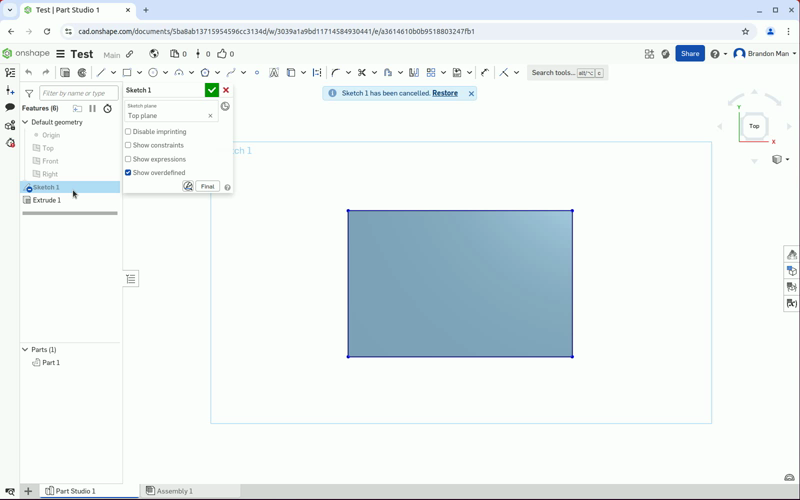
mouse_move(229, 92)
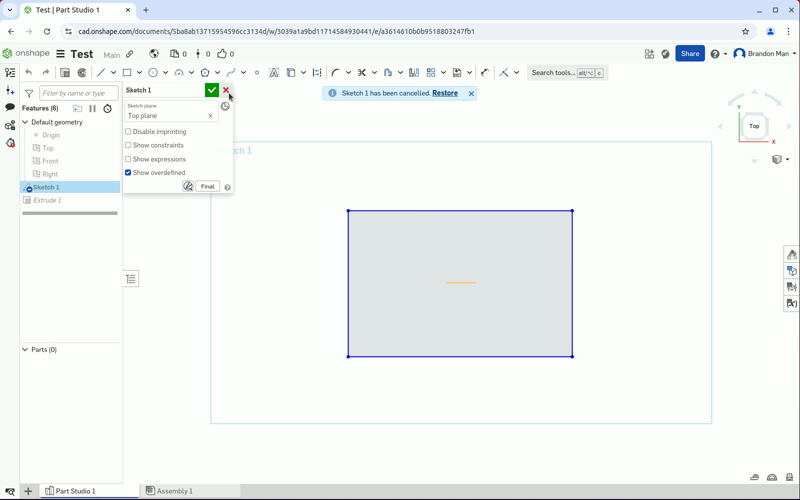
click(229, 92)
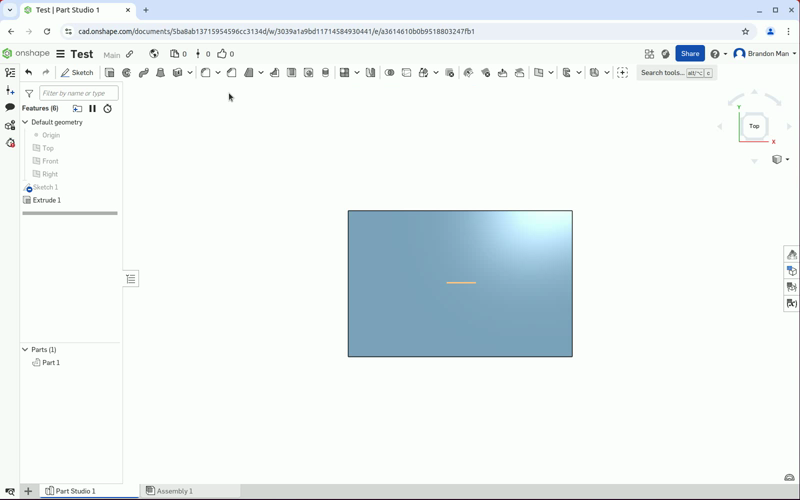
mouse_move(541, 75)
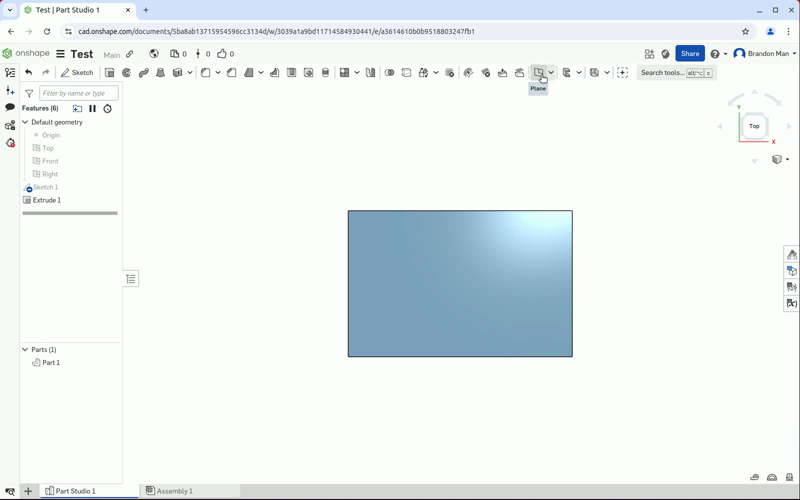
click(541, 75)
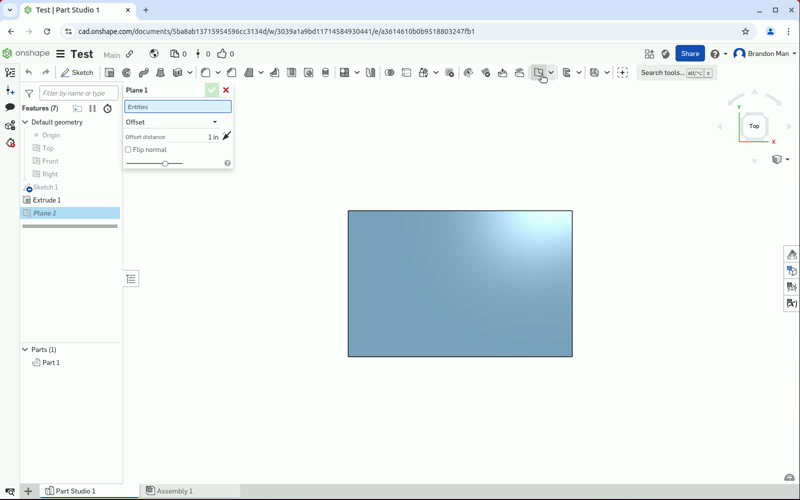
mouse_move(73, 150)
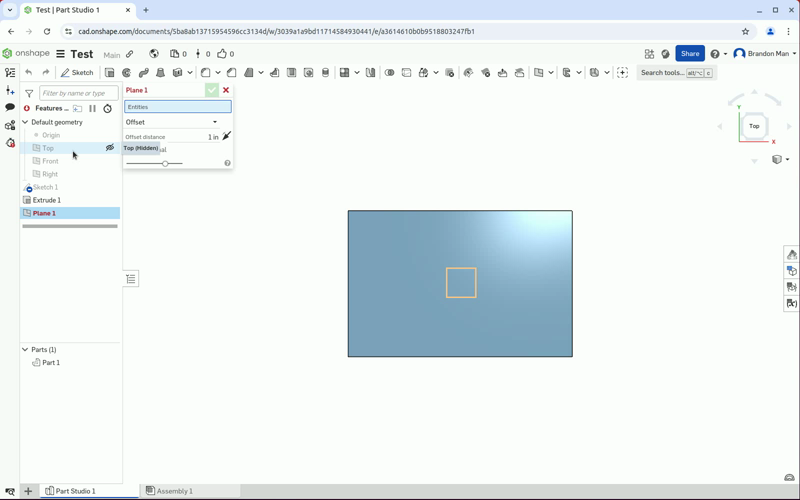
click(73, 150)
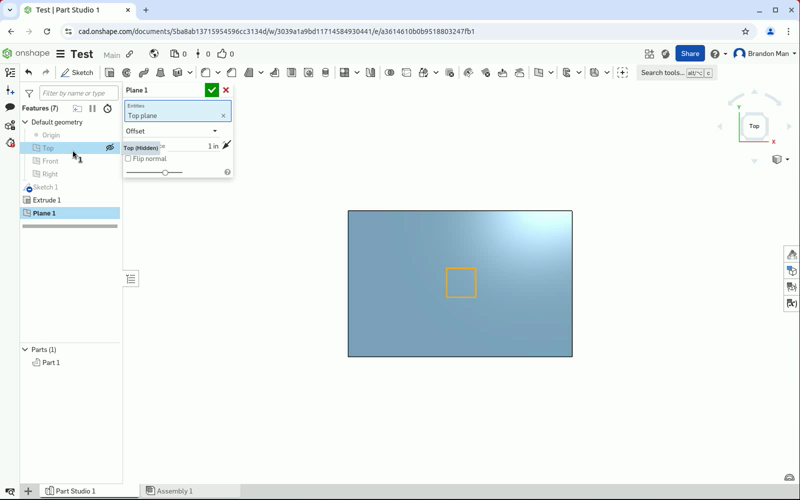
key(tab, 2)
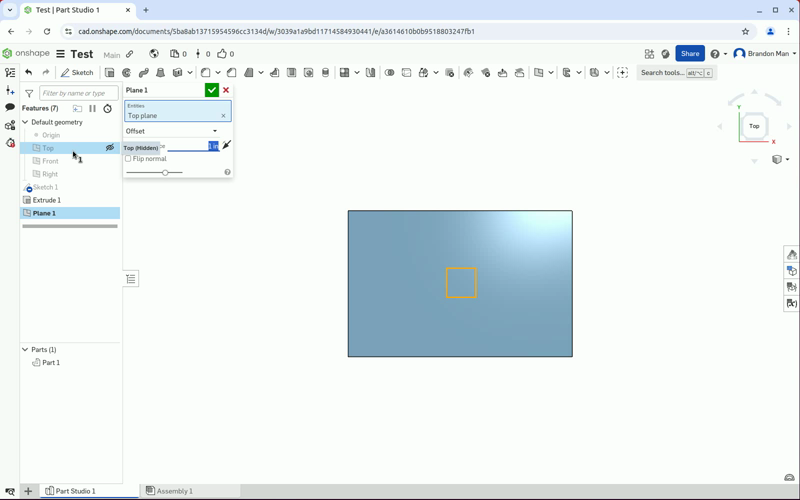
text(10.106)
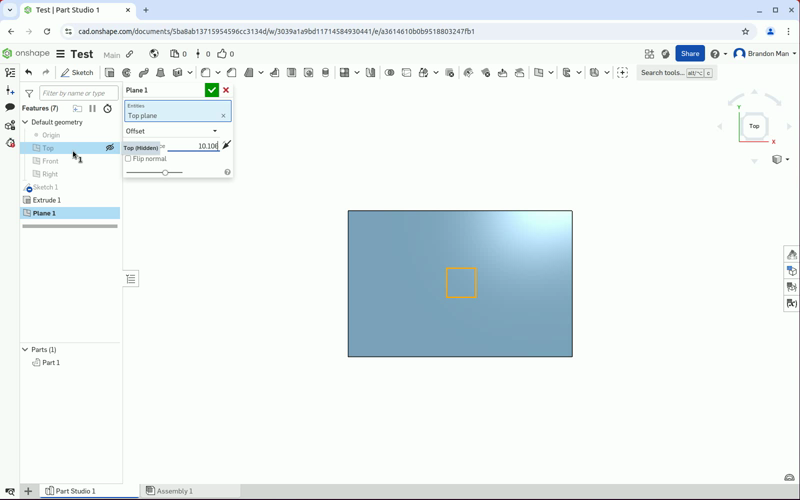
key(enter, 2)
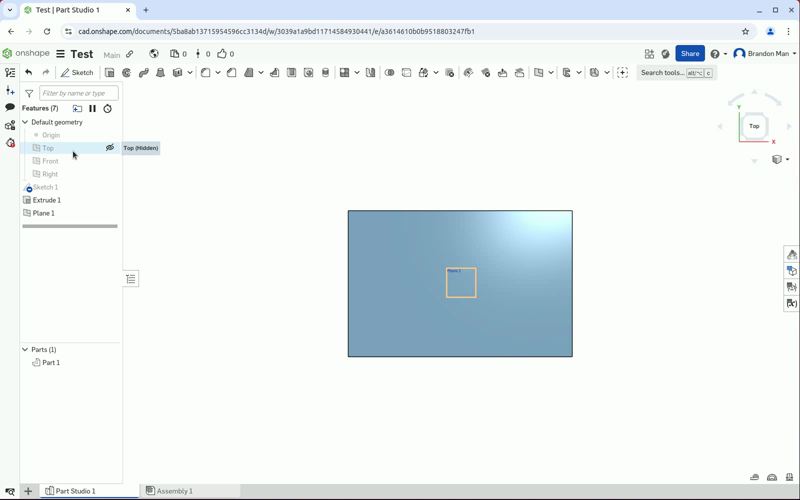
key(shift+s)
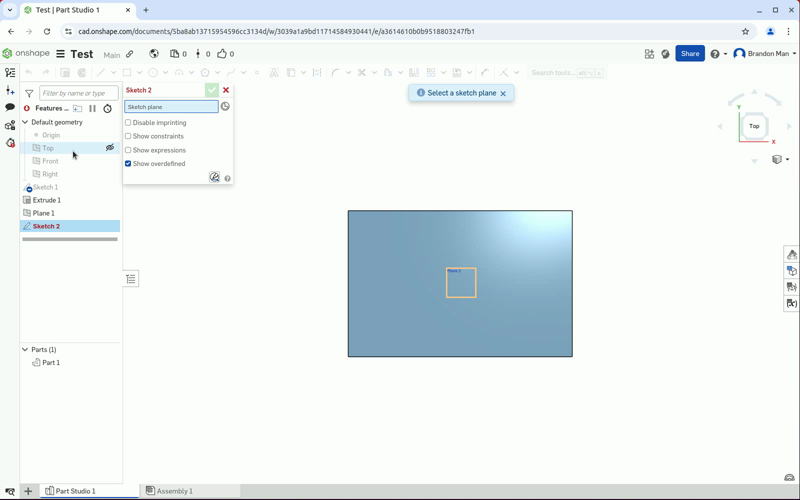
mouse_move(73, 215)
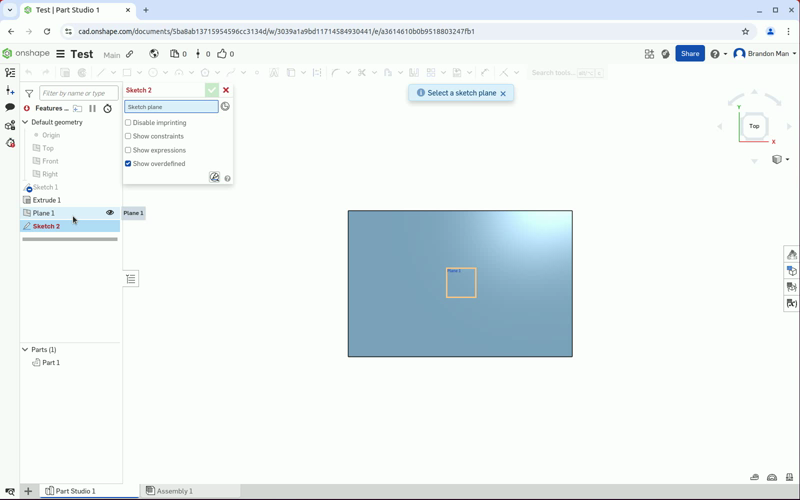
click(73, 215)
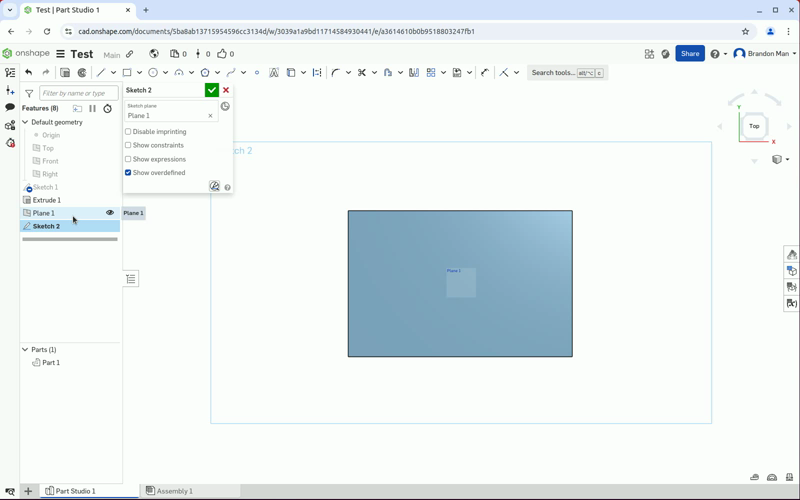
mouse_move(73, 352)
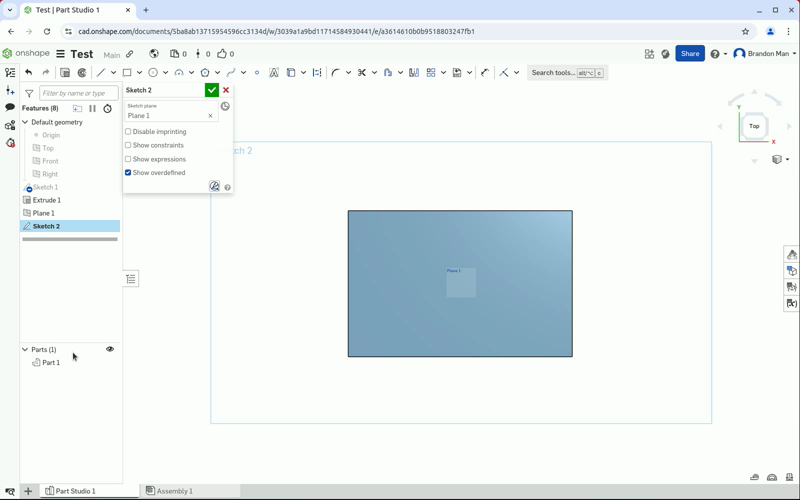
key(y)
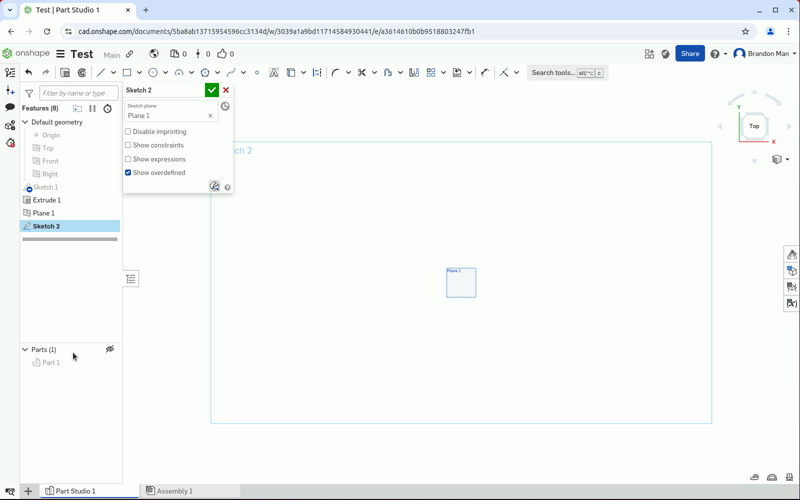
key(l)
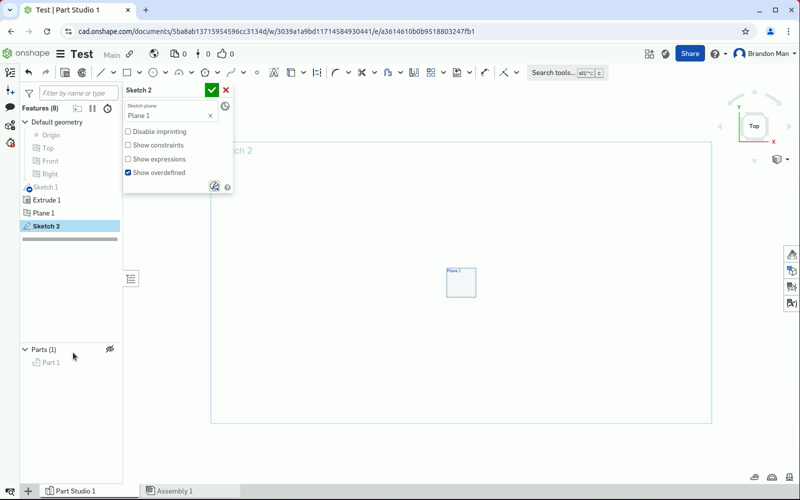
key_down(shift)
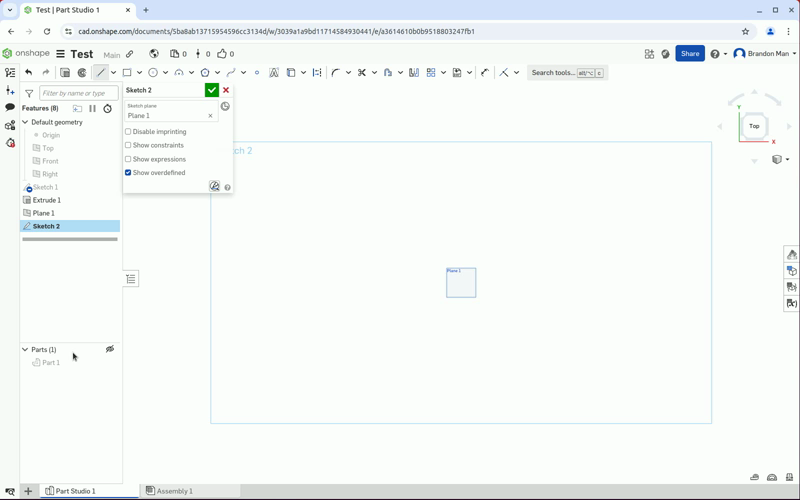
mouse_move(352, 351)
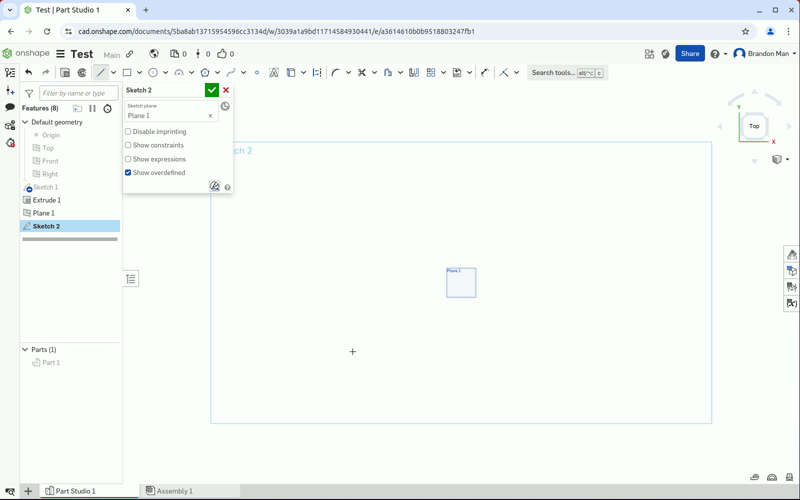
click(352, 351)
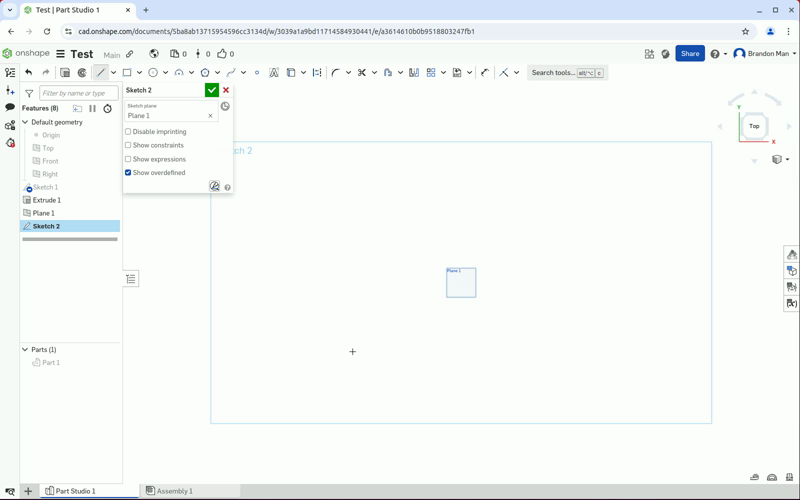
key_up(shift)
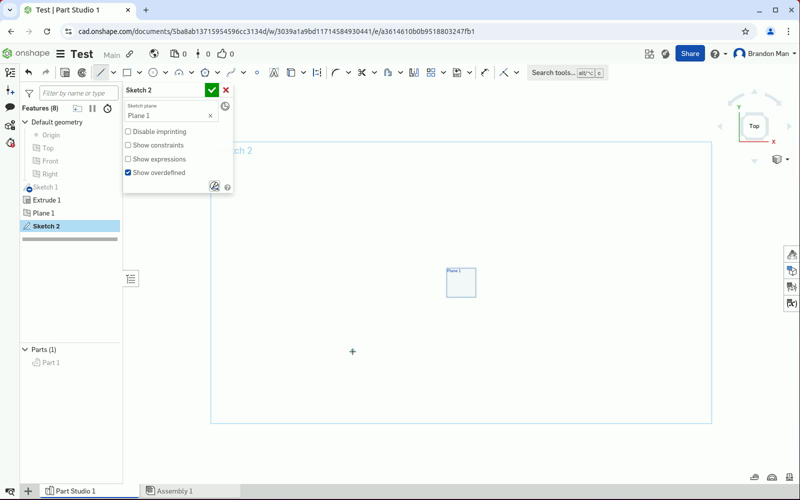
key_down(shift)
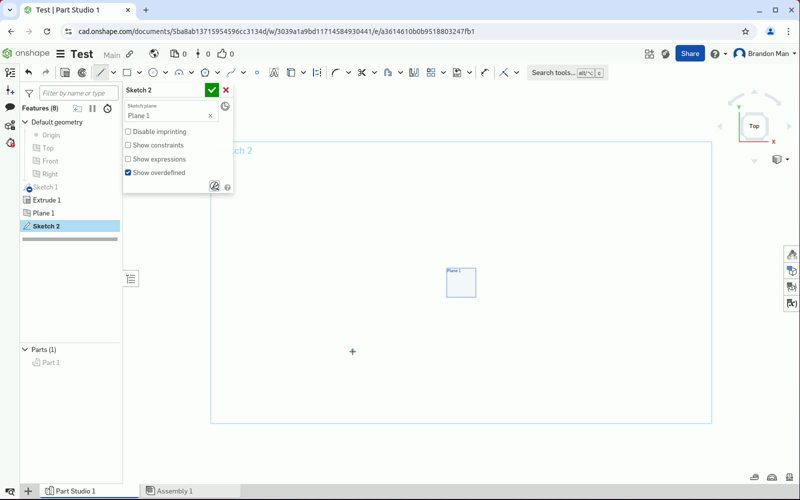
mouse_move(382, 351)
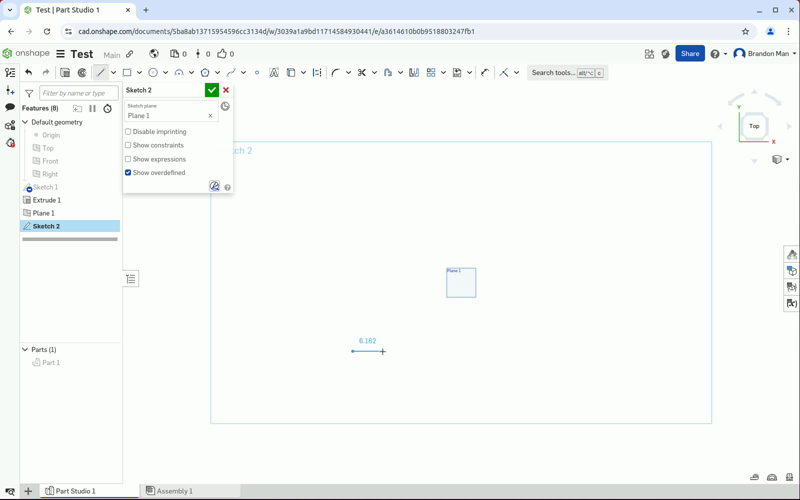
mouse_move(397, 351)
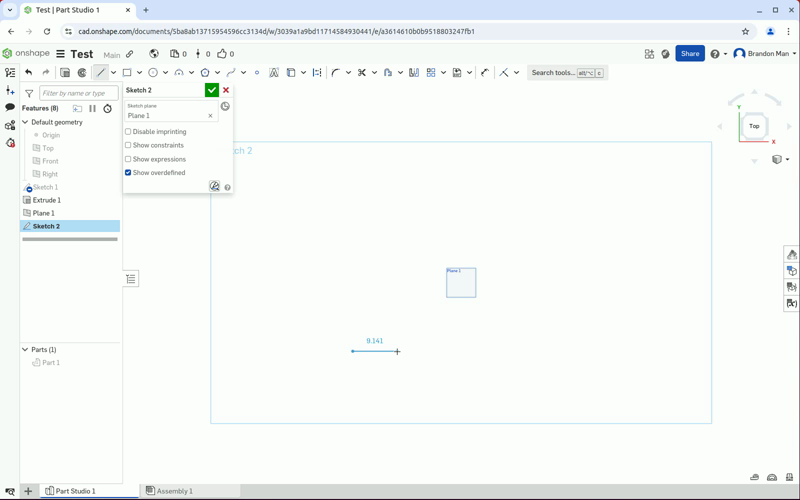
click(397, 351)
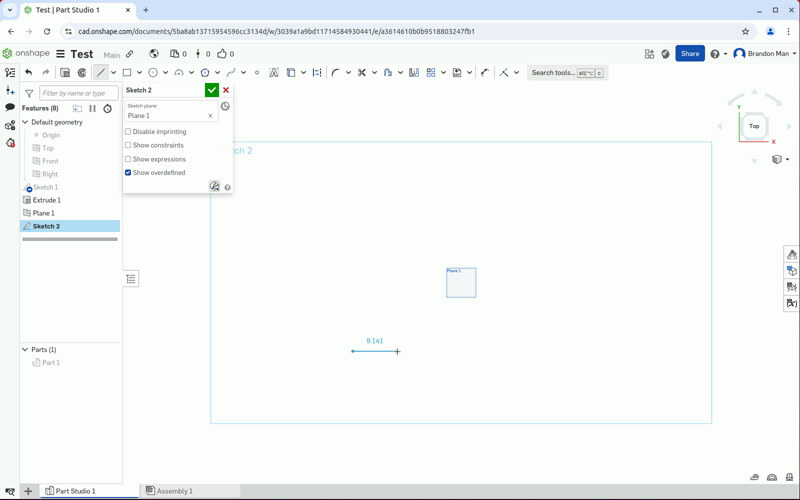
key_up(shift)
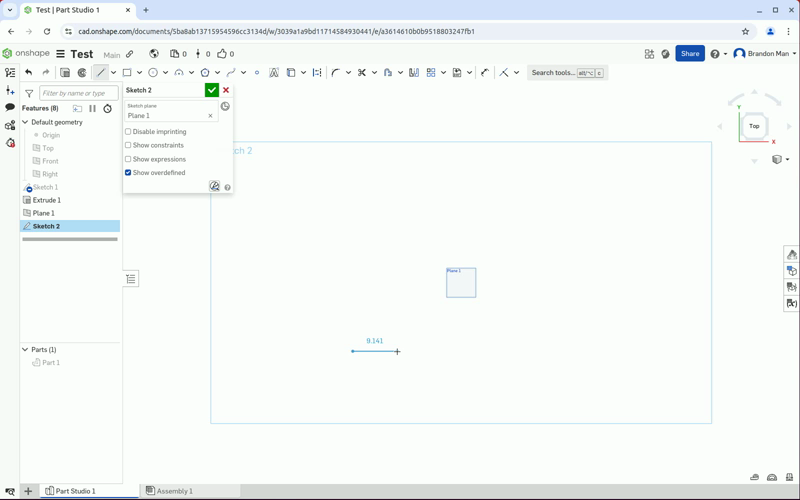
key_down(shift)
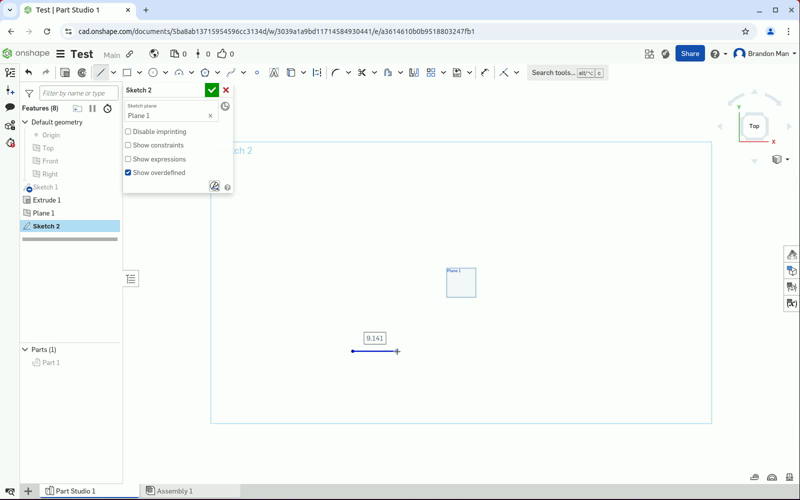
mouse_move(397, 213)
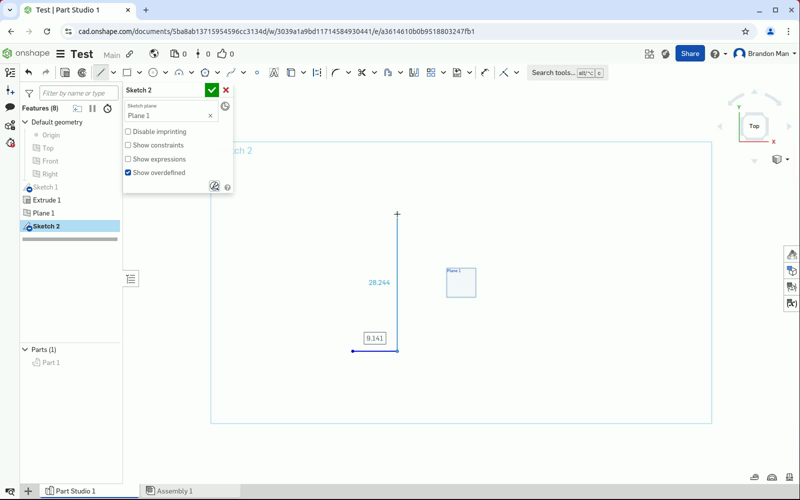
click(397, 213)
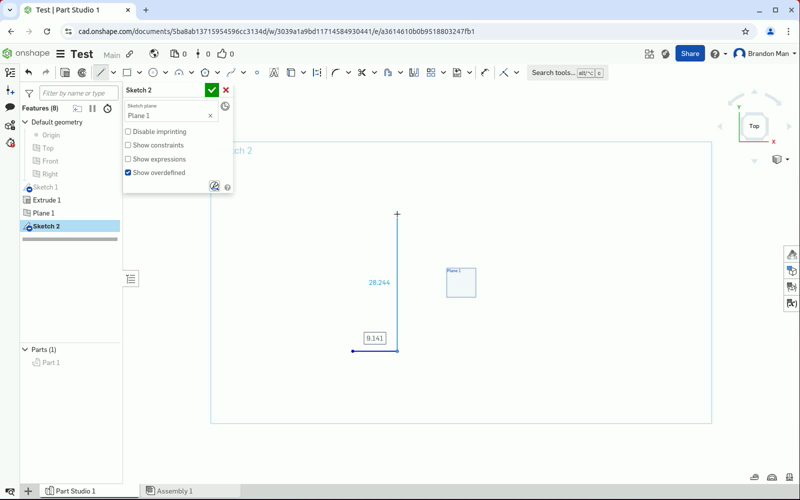
key_up(shift)
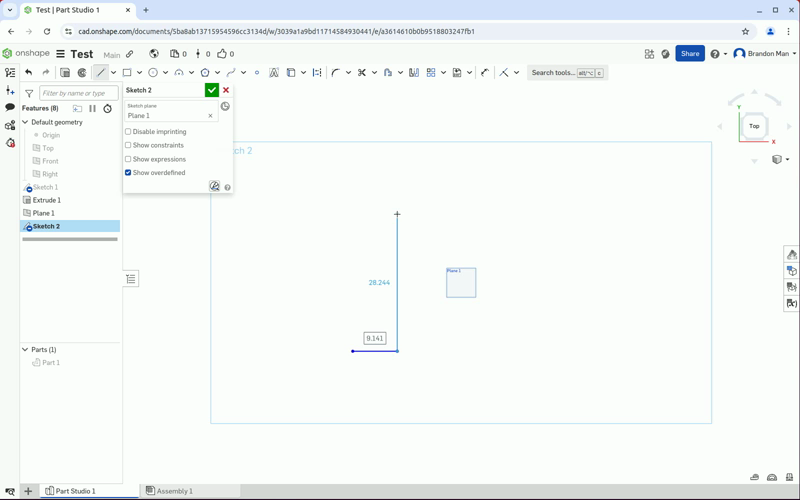
key_down(shift)
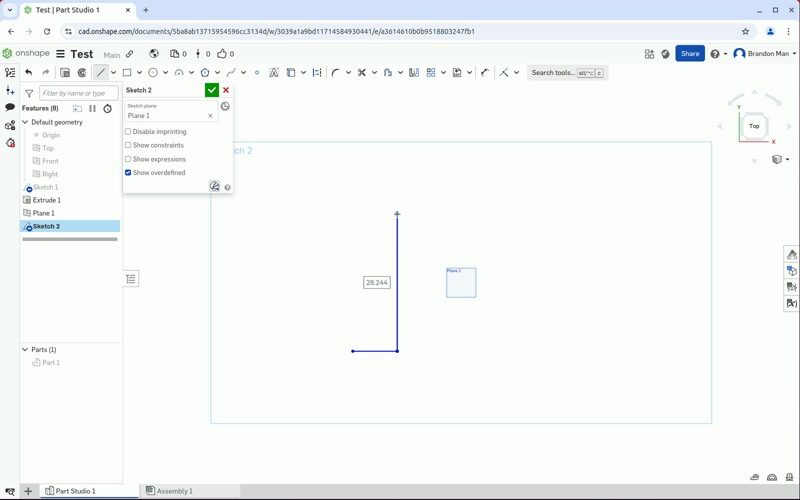
mouse_move(427, 213)
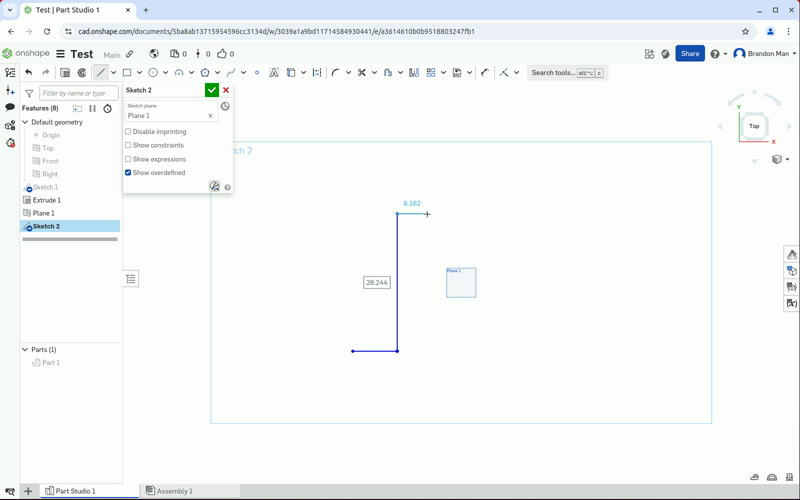
mouse_move(352, 213)
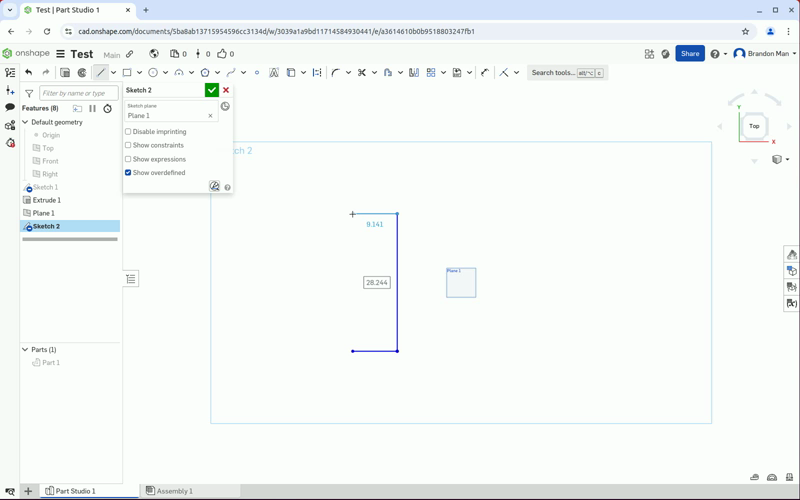
click(352, 213)
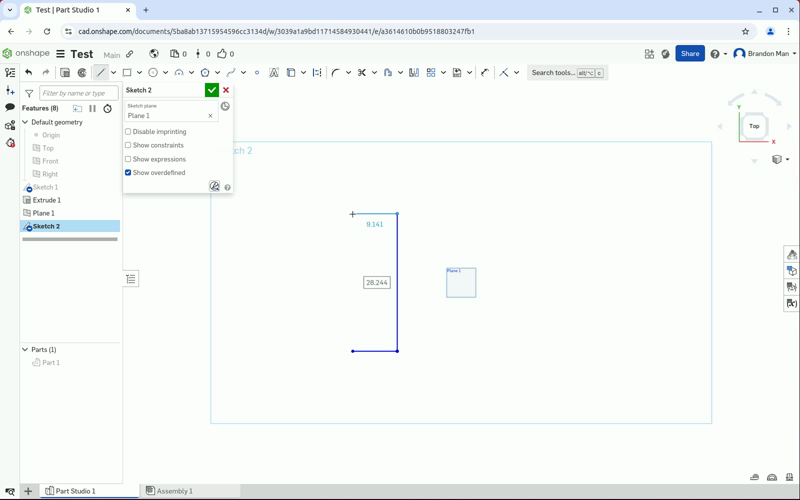
key_up(shift)
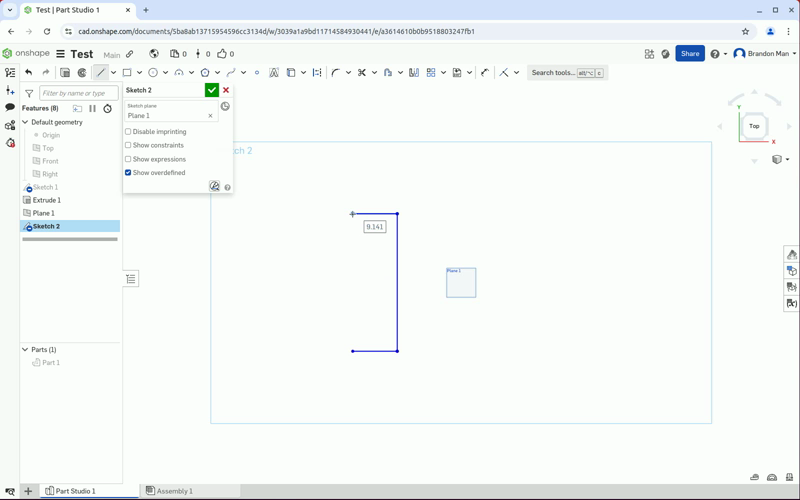
key_down(shift)
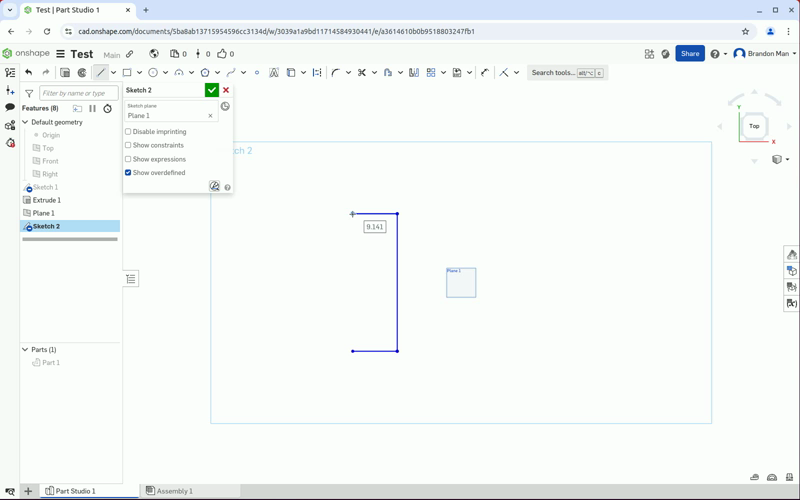
mouse_move(352, 351)
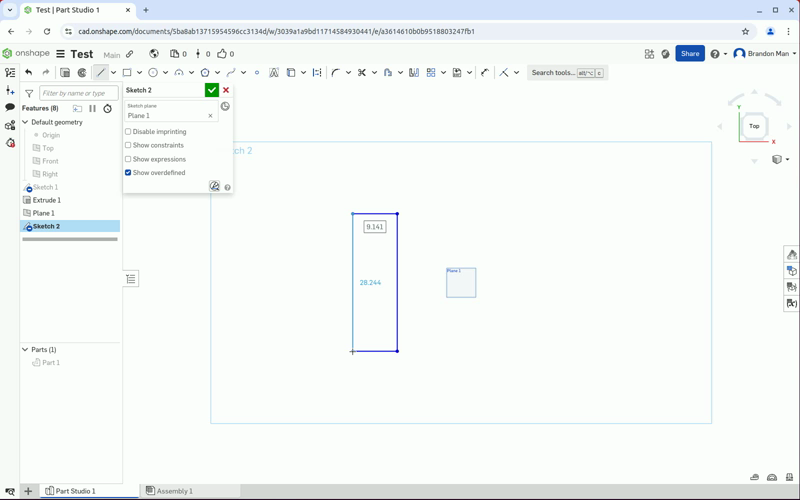
key_up(shift)
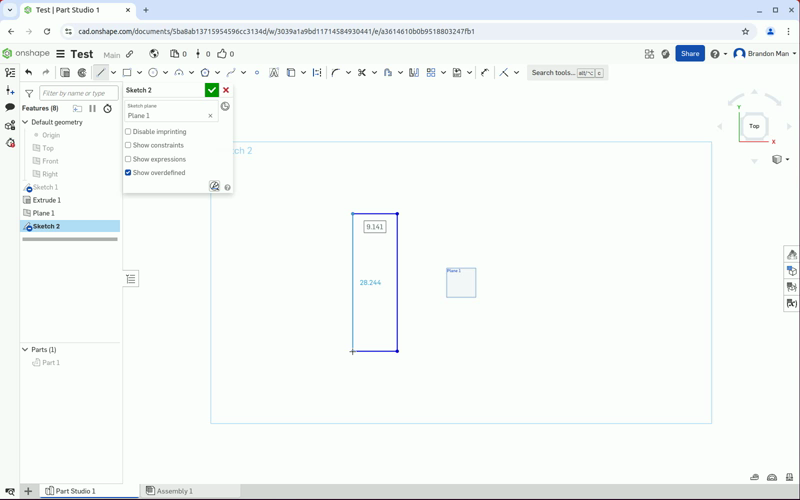
click(352, 351)
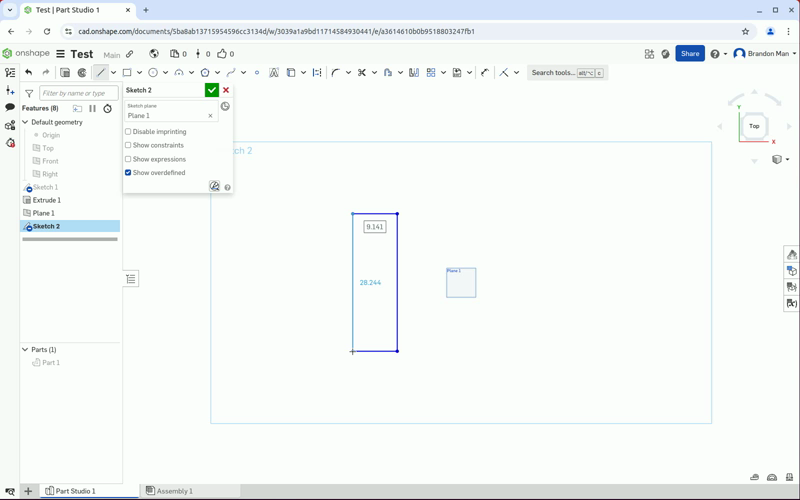
key(esc)
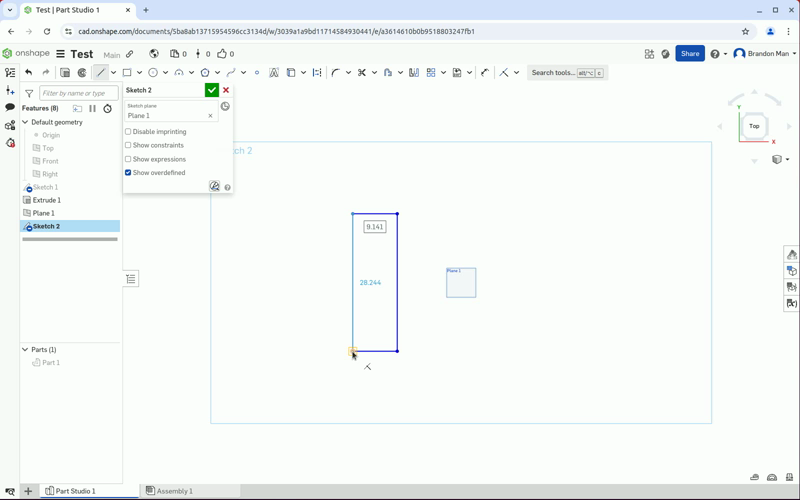
mouse_move(381, 315)
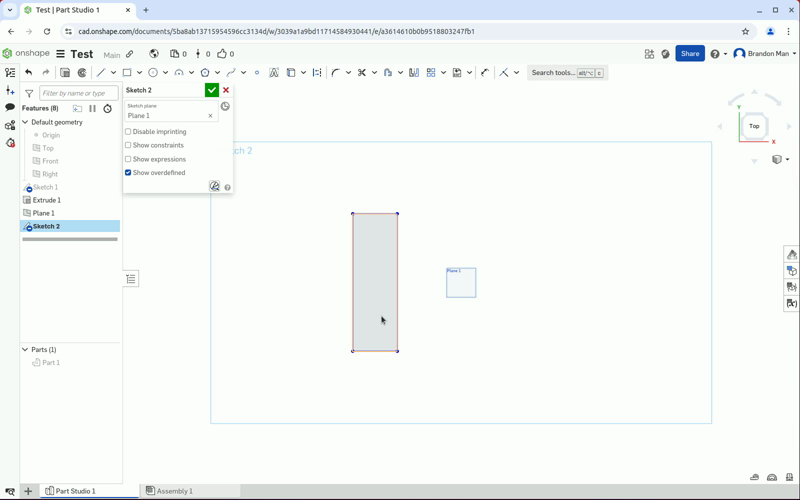
click(381, 315)
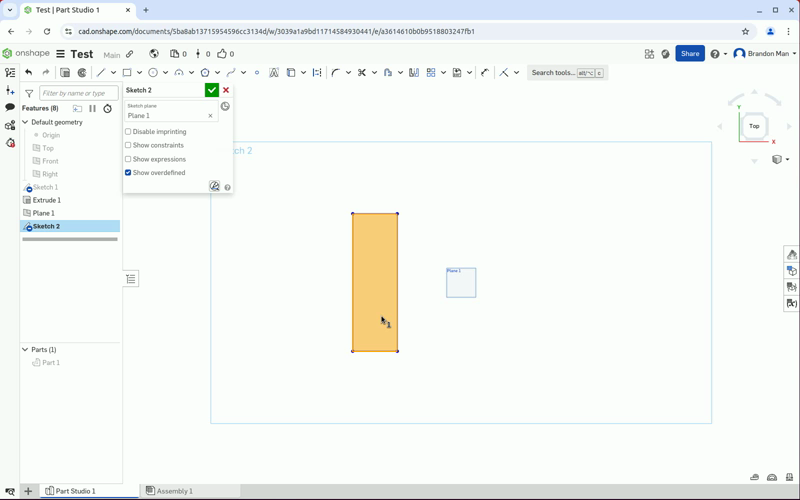
mouse_move(73, 352)
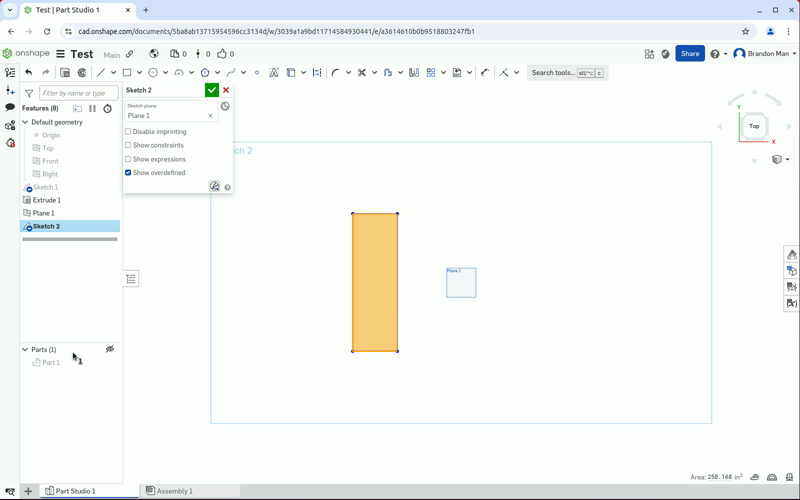
key(shift+y)
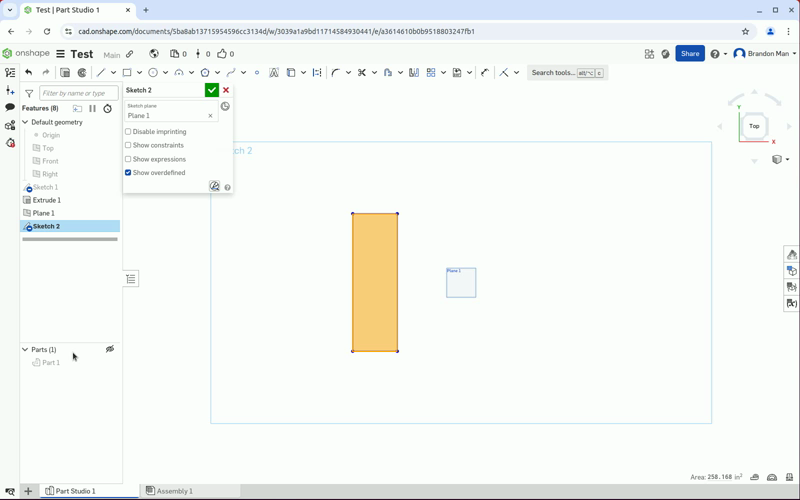
key(shift+e)
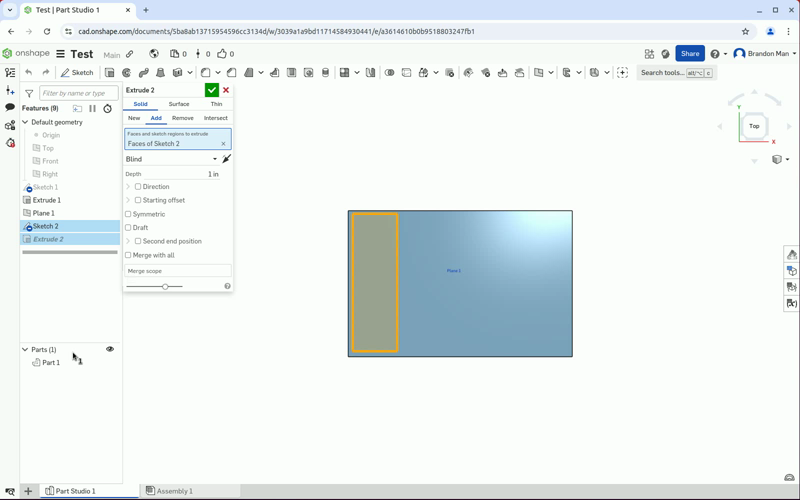
mouse_move(143, 106)
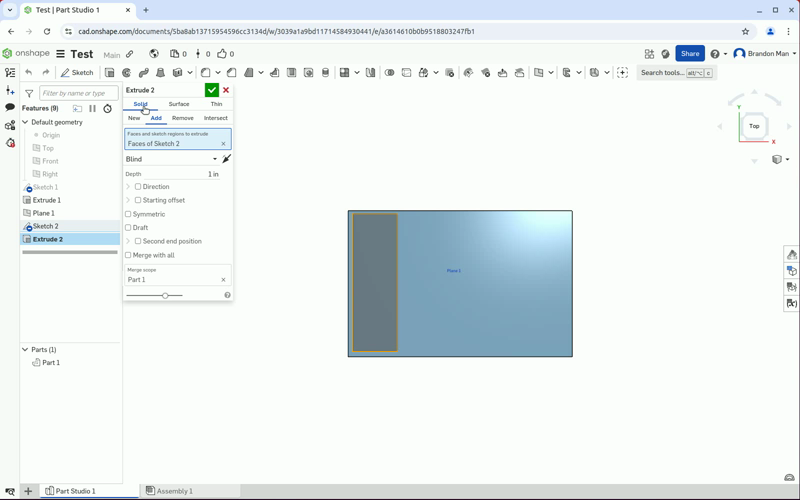
click(143, 106)
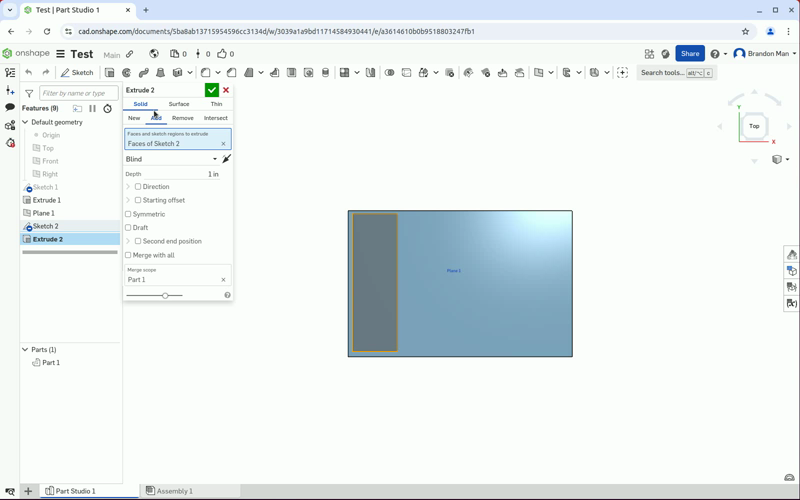
mouse_move(186, 120)
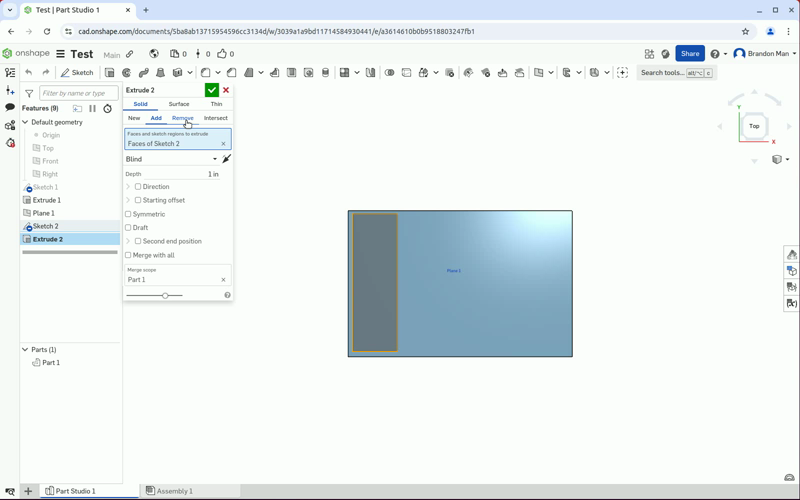
click(186, 120)
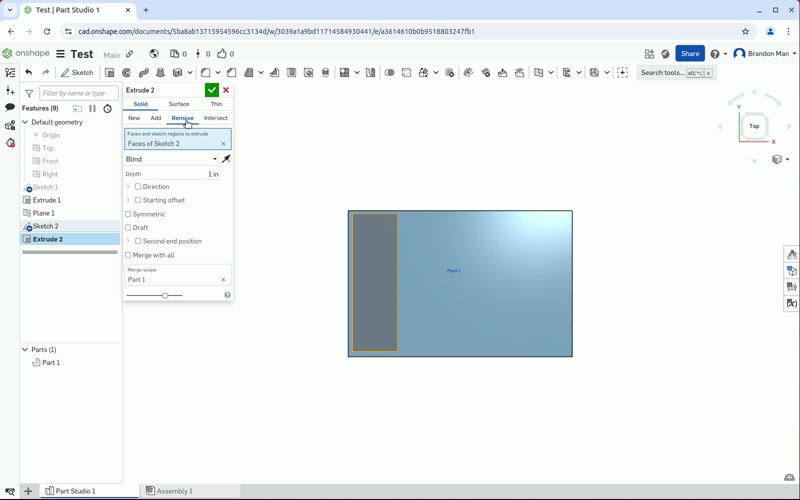
key(tab, 4)
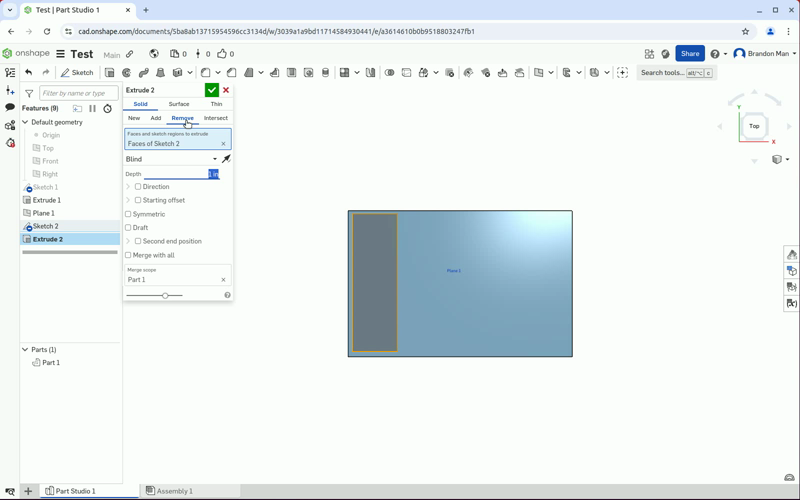
text(9.147)
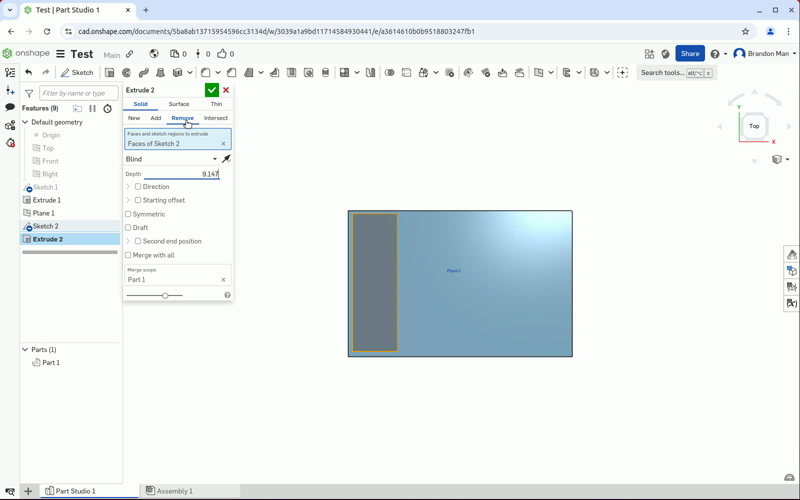
key(tab, 6)
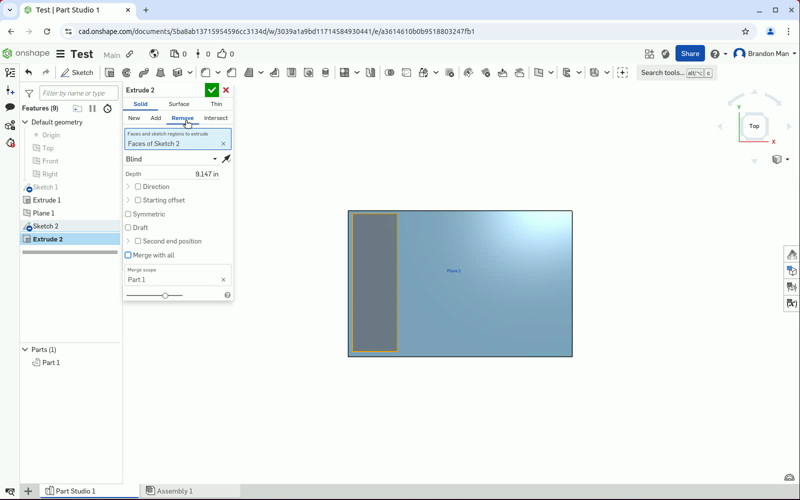
key(space)
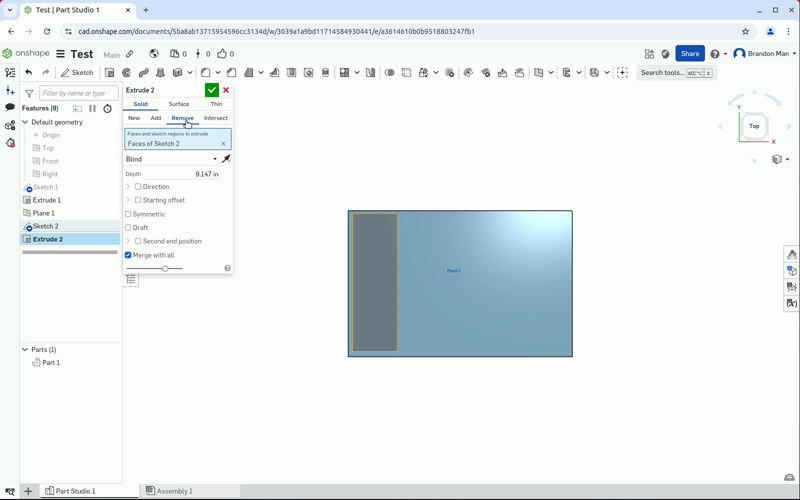
key(enter)
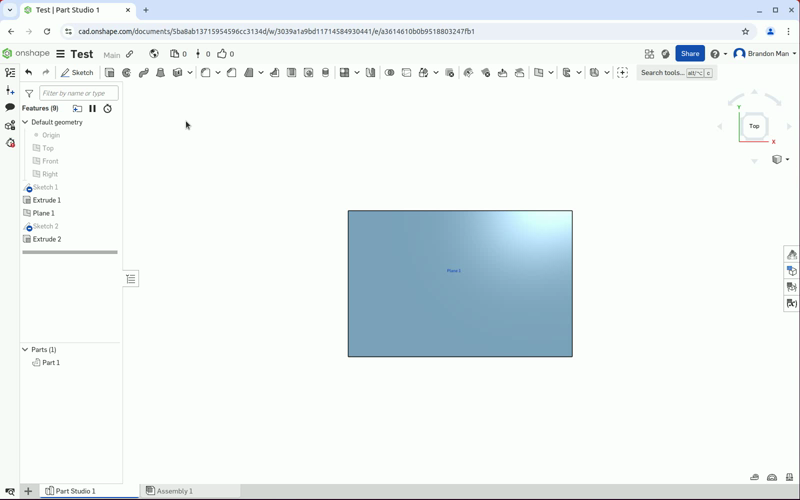
key(shift+h)
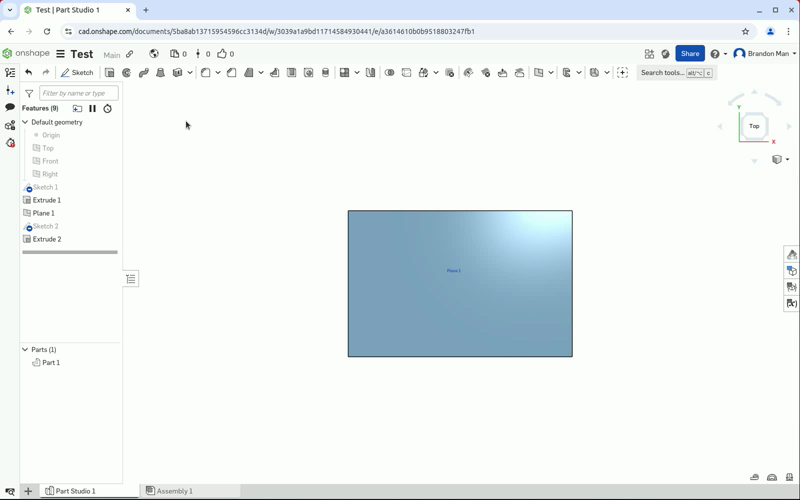
key(shift+h)
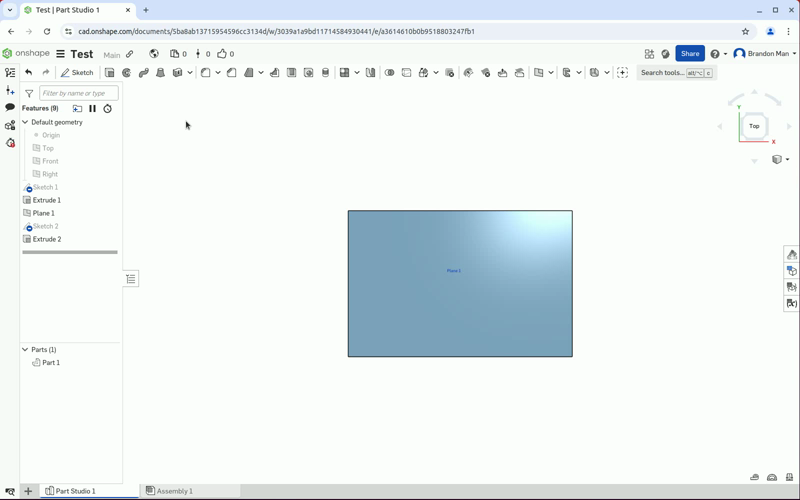
mouse_move(73, 189)
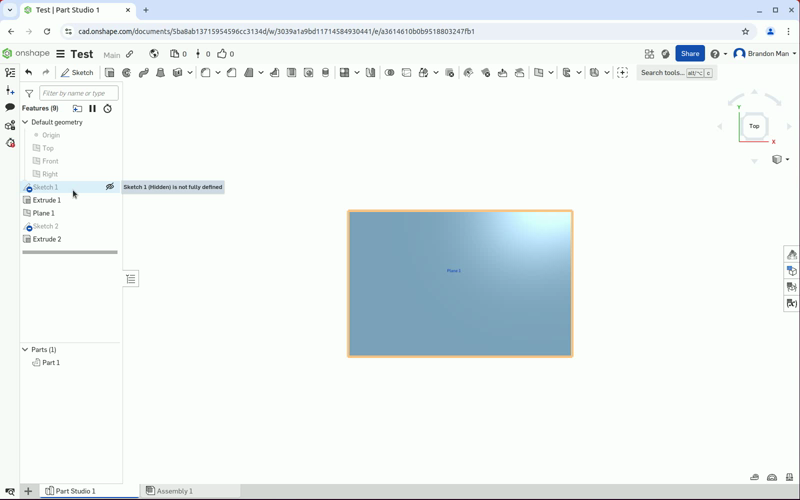
click(73, 189)
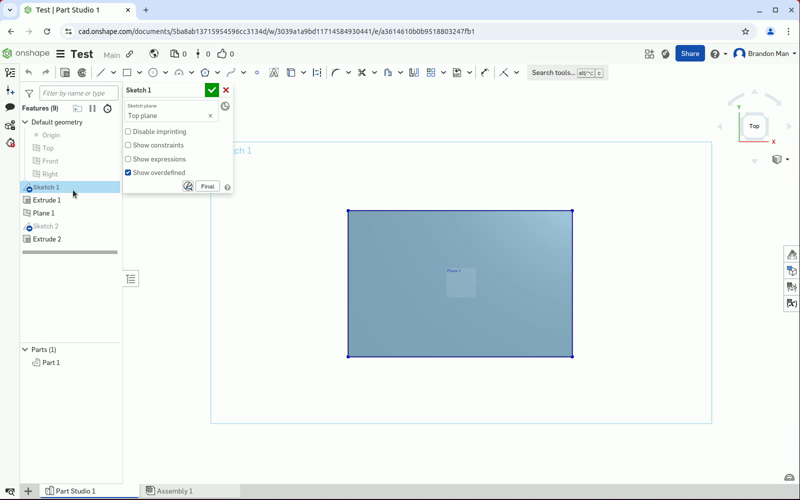
mouse_move(229, 92)
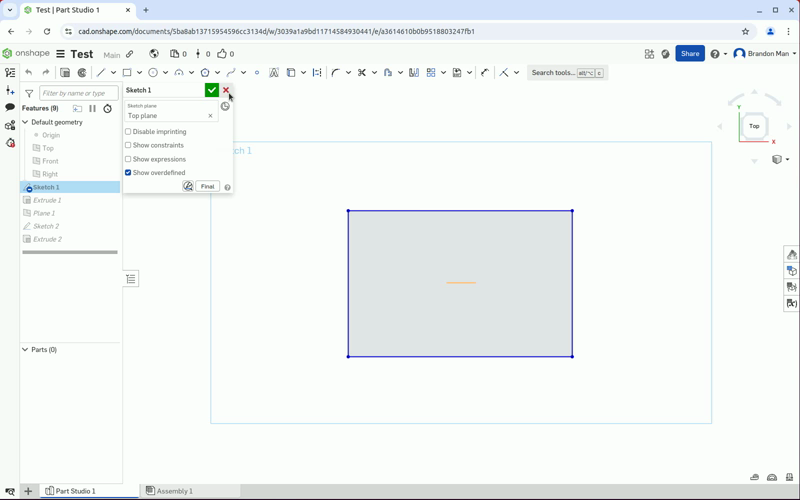
click(229, 92)
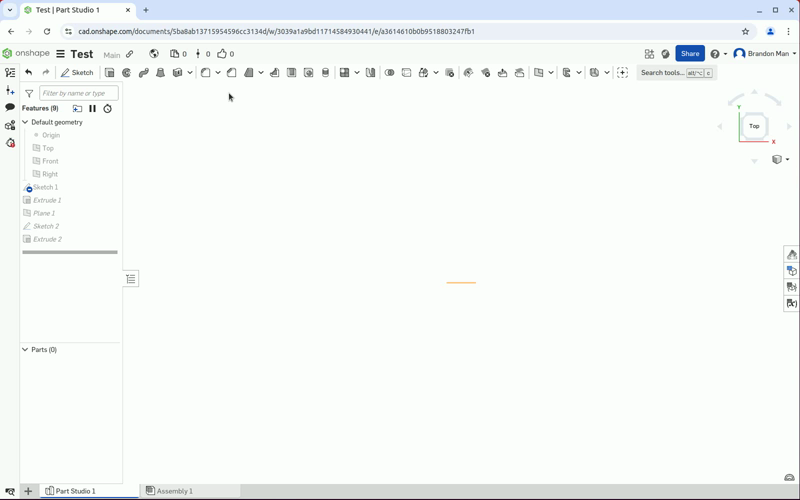
key(shift+s)
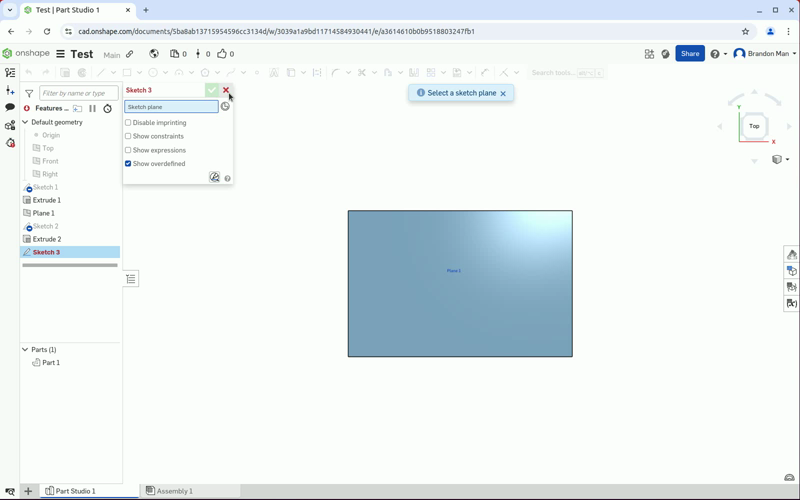
mouse_move(73, 215)
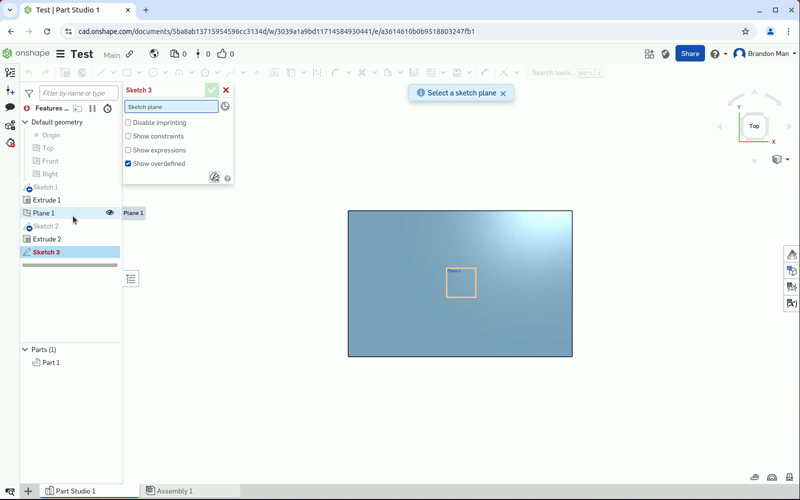
click(73, 215)
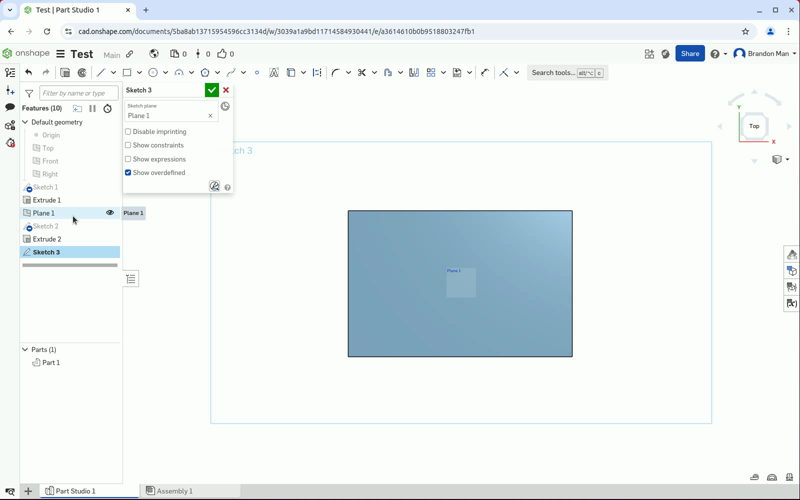
mouse_move(73, 352)
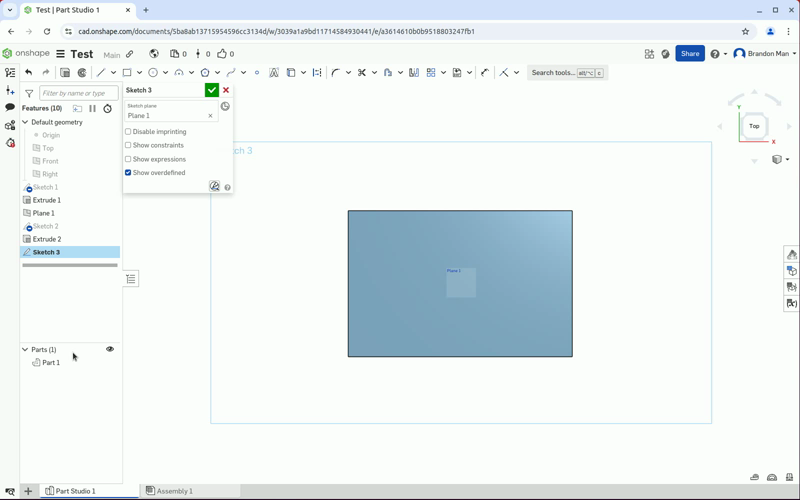
key(y)
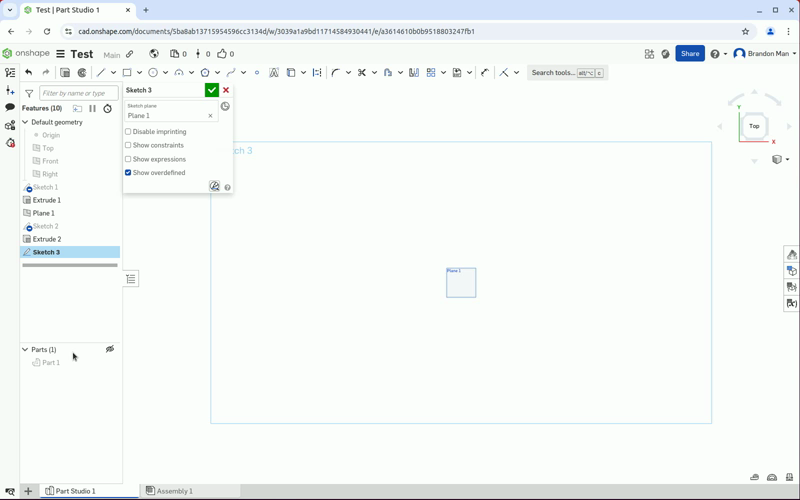
key(l)
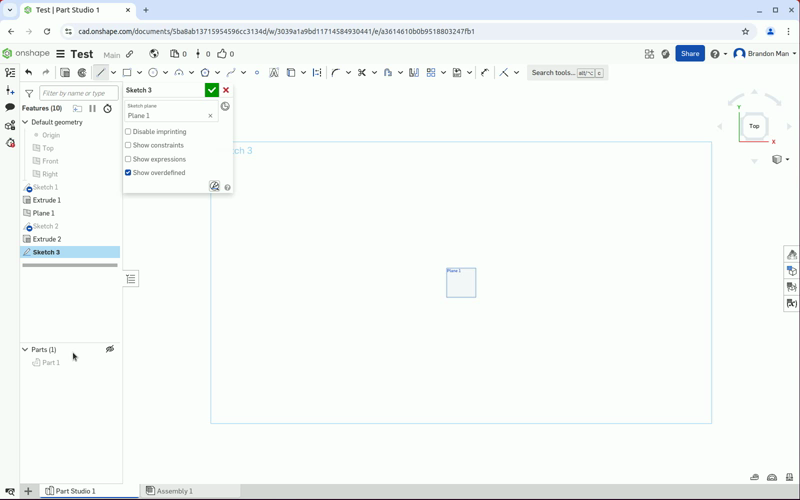
key_down(shift)
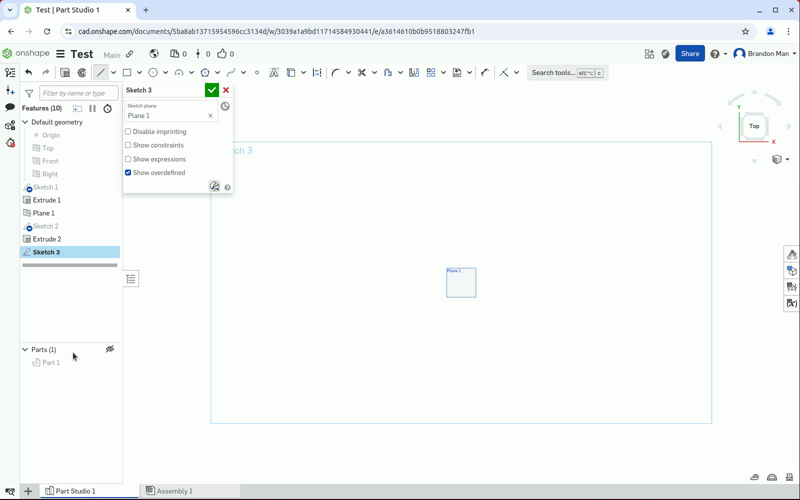
mouse_move(401, 351)
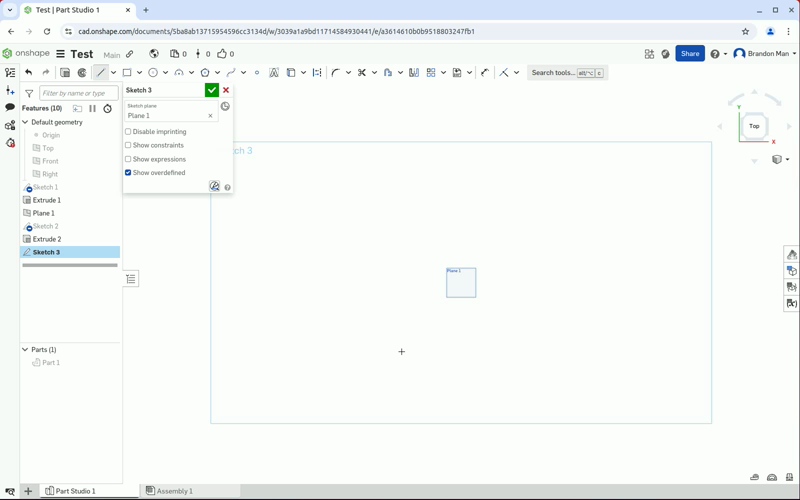
click(401, 351)
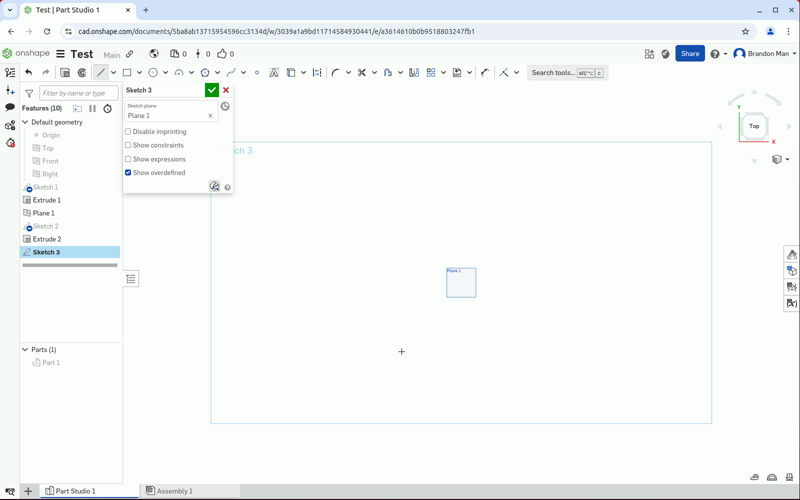
key_up(shift)
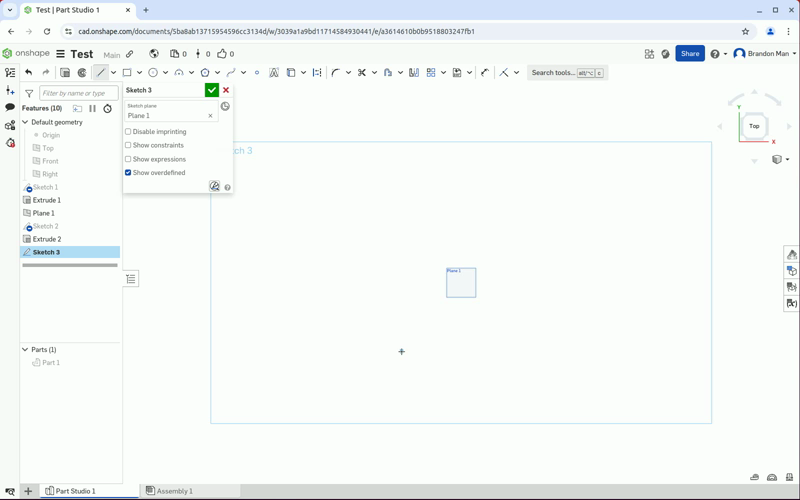
key_down(shift)
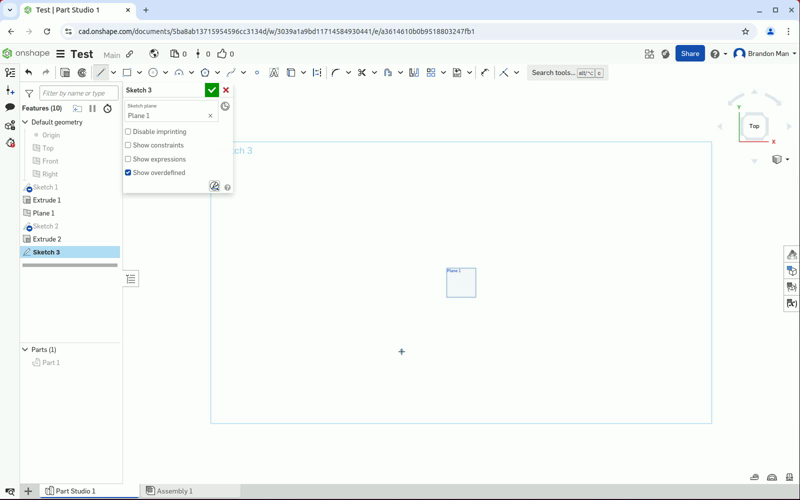
mouse_move(471, 351)
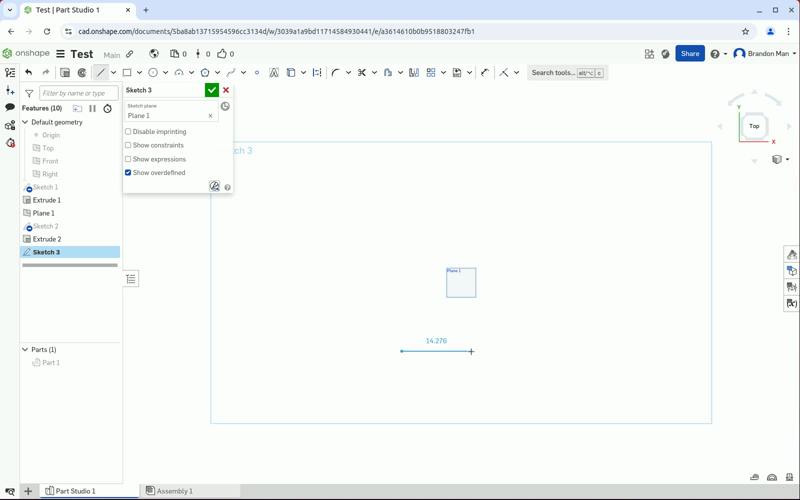
click(471, 351)
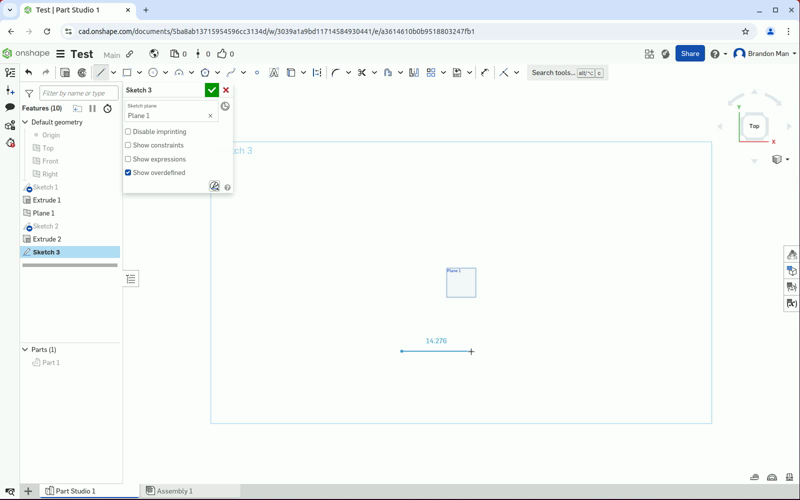
key_up(shift)
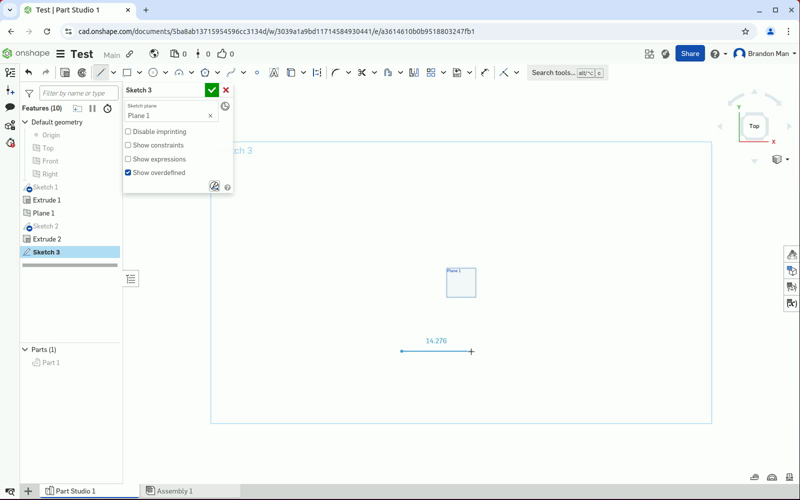
key_down(shift)
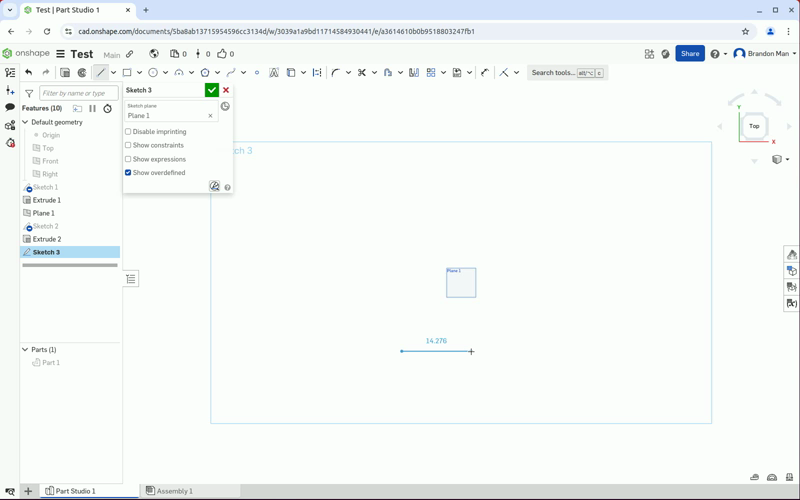
mouse_move(471, 213)
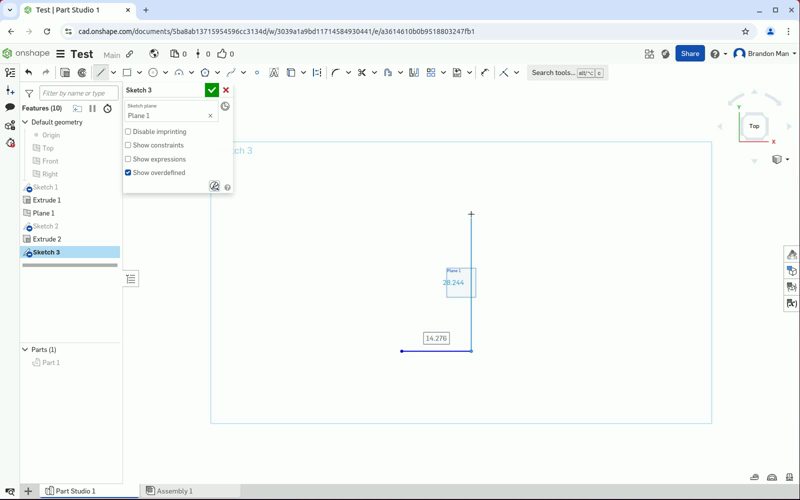
click(471, 213)
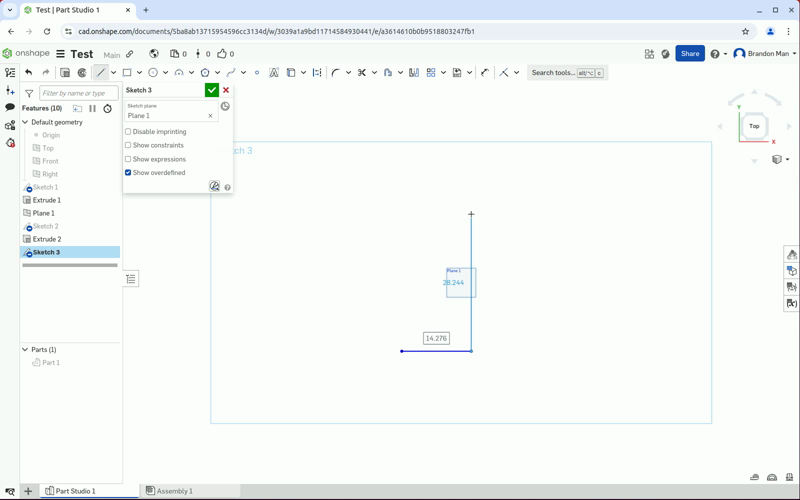
key_up(shift)
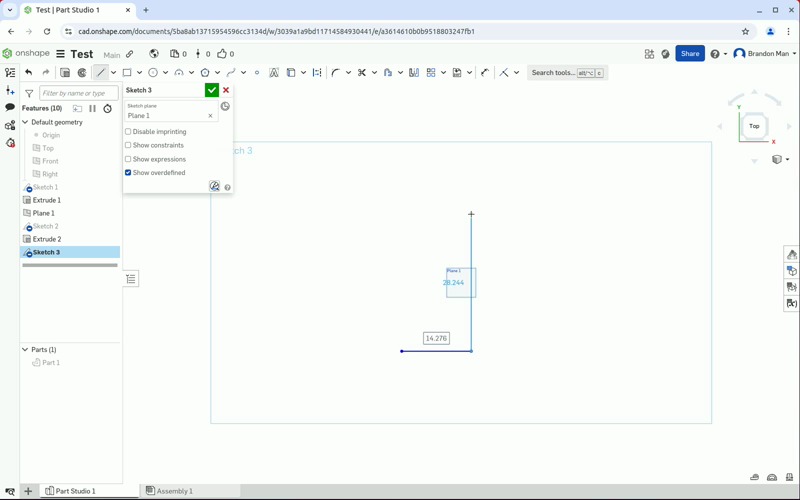
key_down(shift)
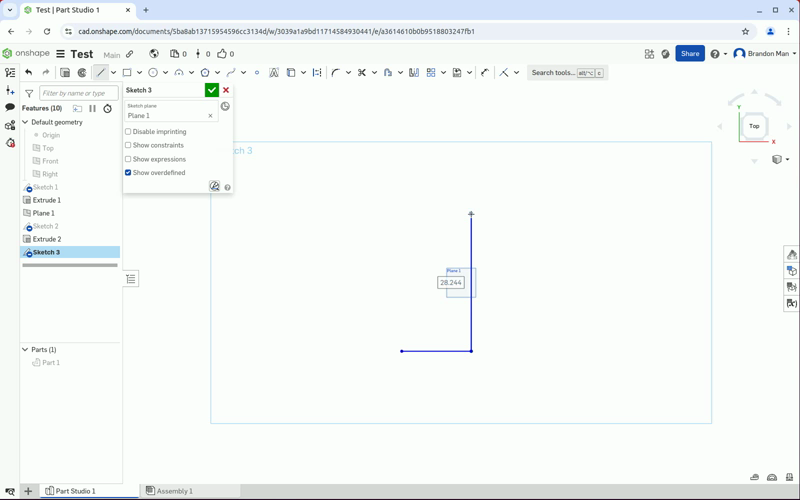
mouse_move(401, 213)
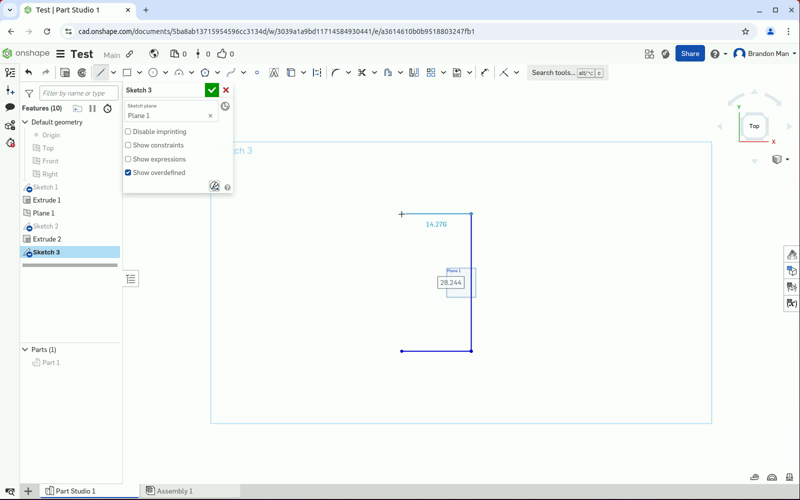
click(401, 213)
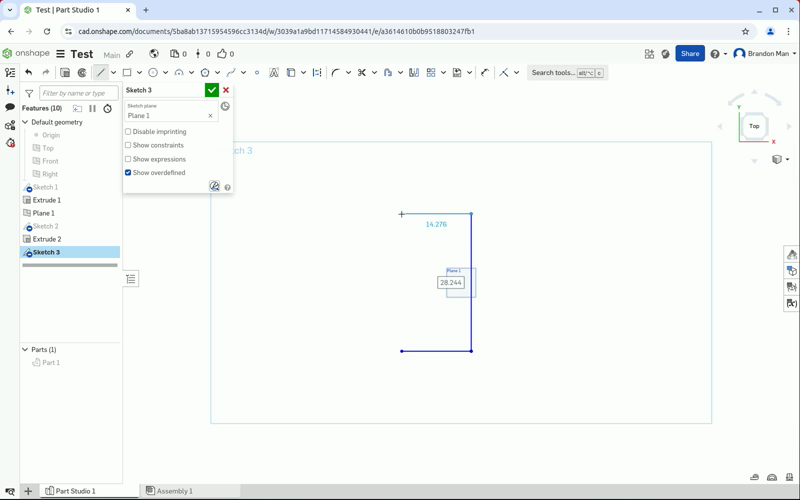
key_up(shift)
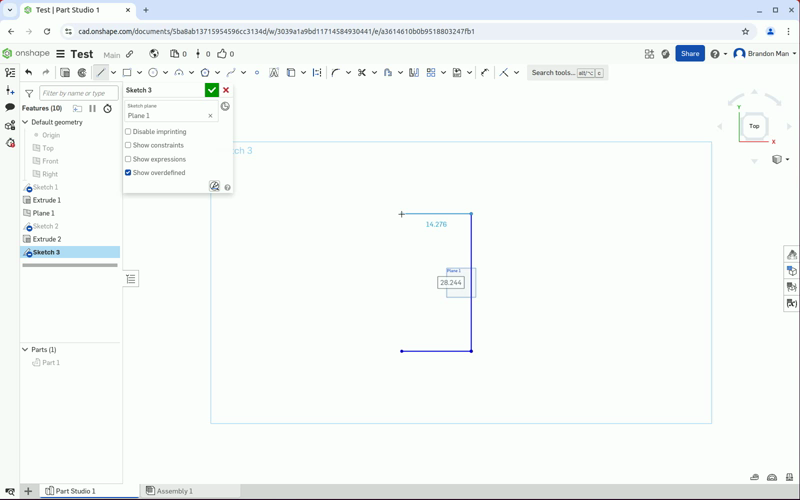
key_down(shift)
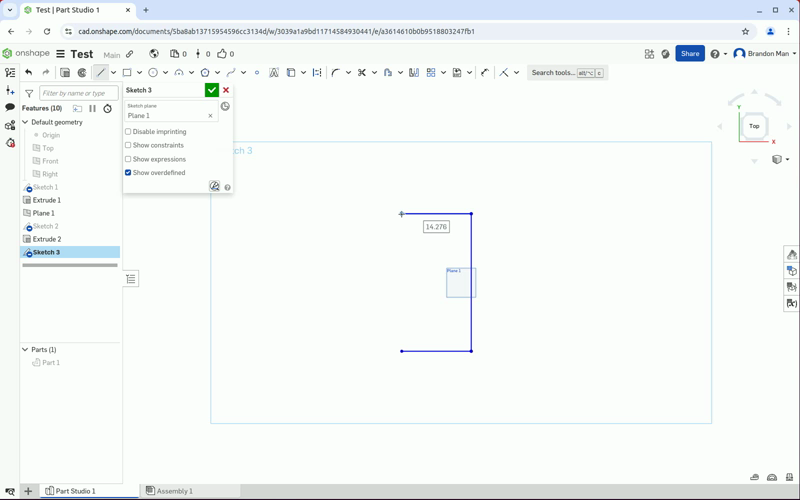
mouse_move(401, 351)
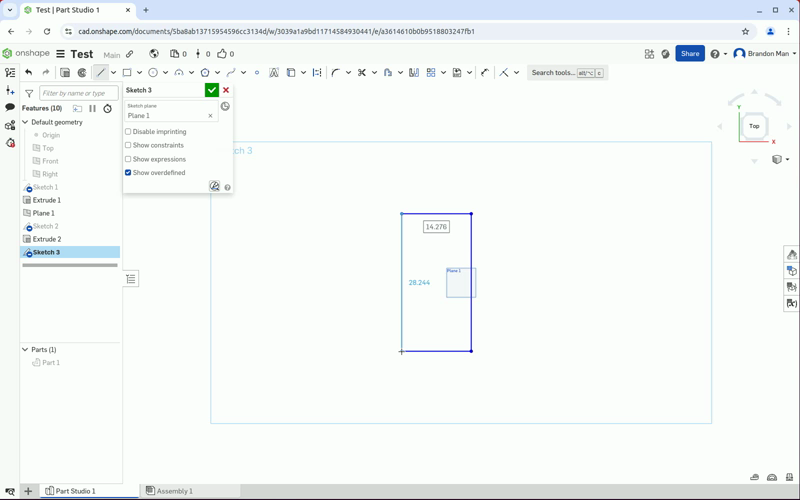
key_up(shift)
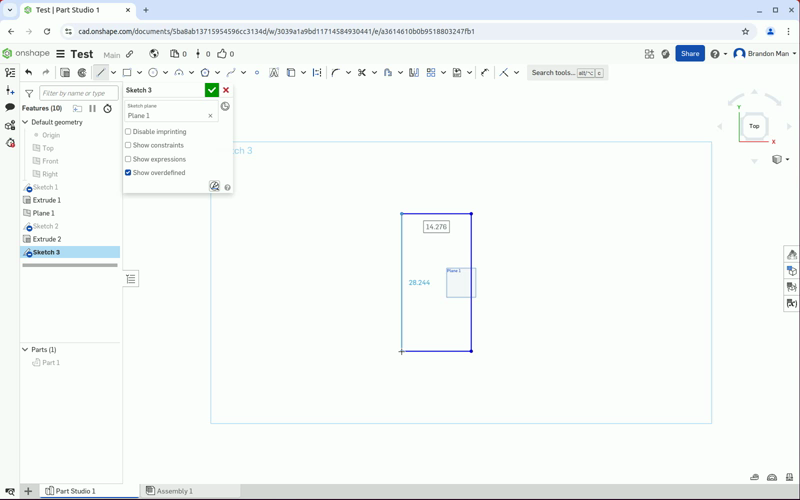
click(401, 351)
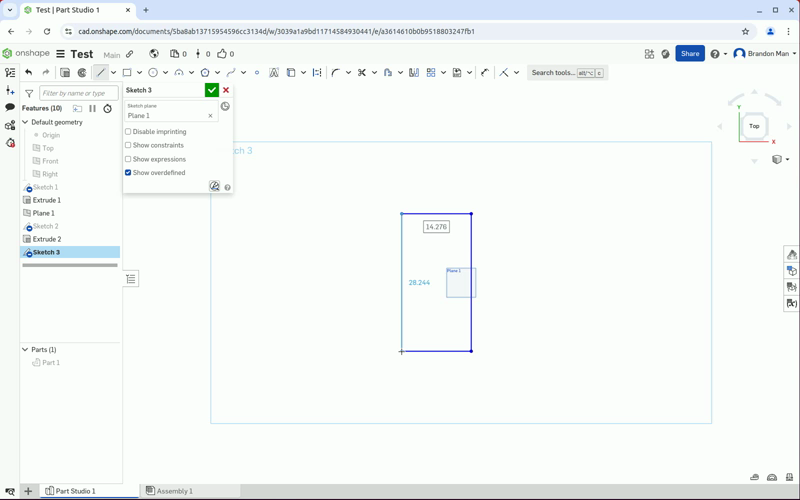
key(esc)
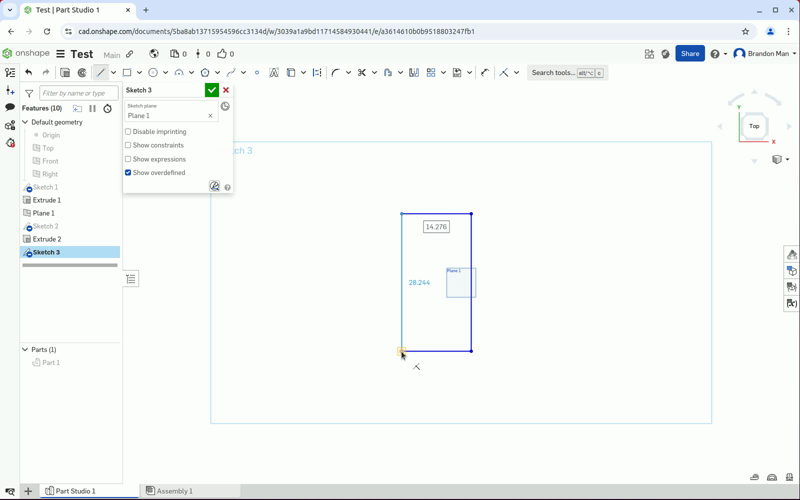
mouse_move(433, 306)
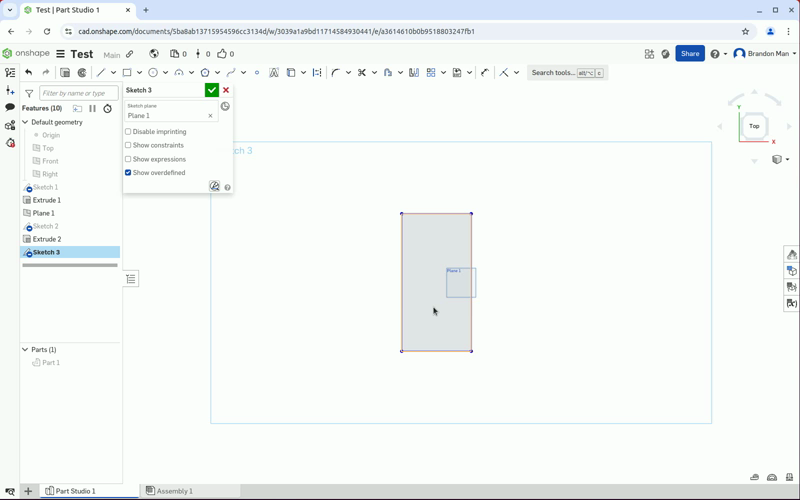
click(433, 306)
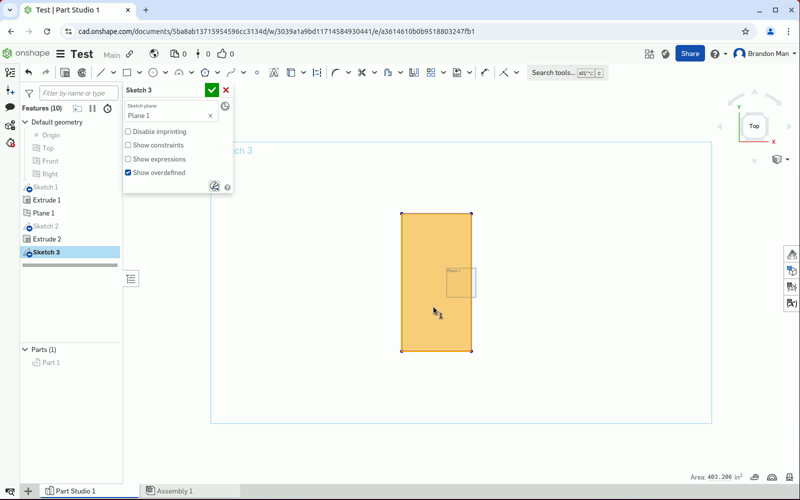
mouse_move(73, 352)
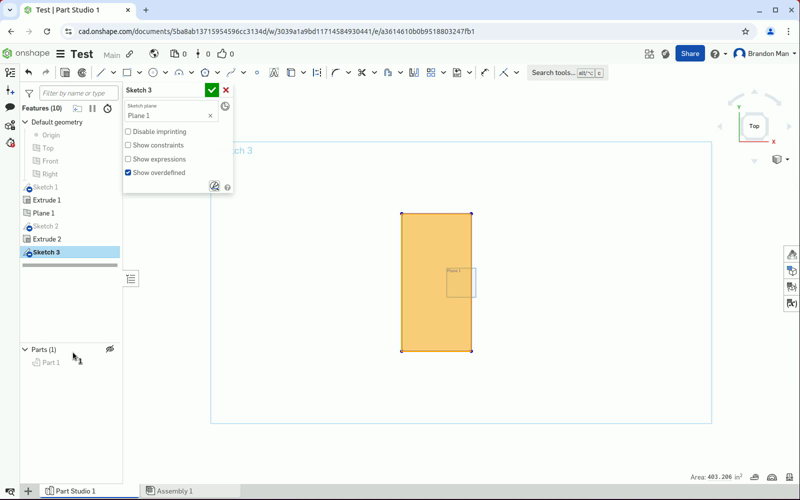
key(shift+y)
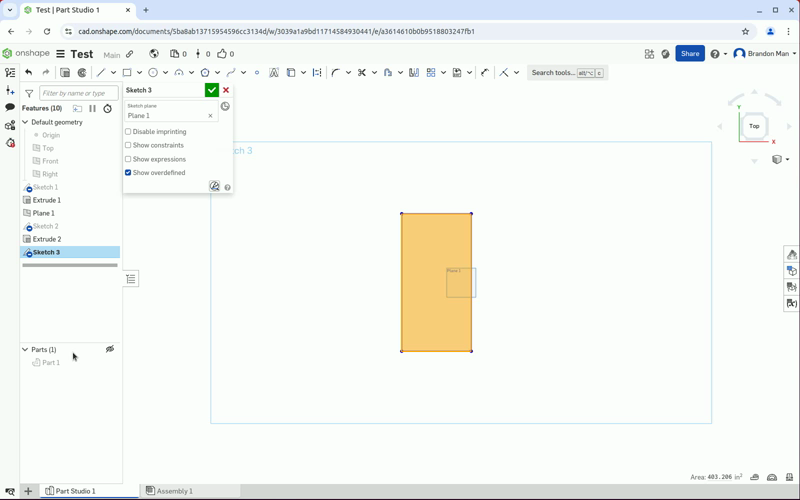
key(shift+e)
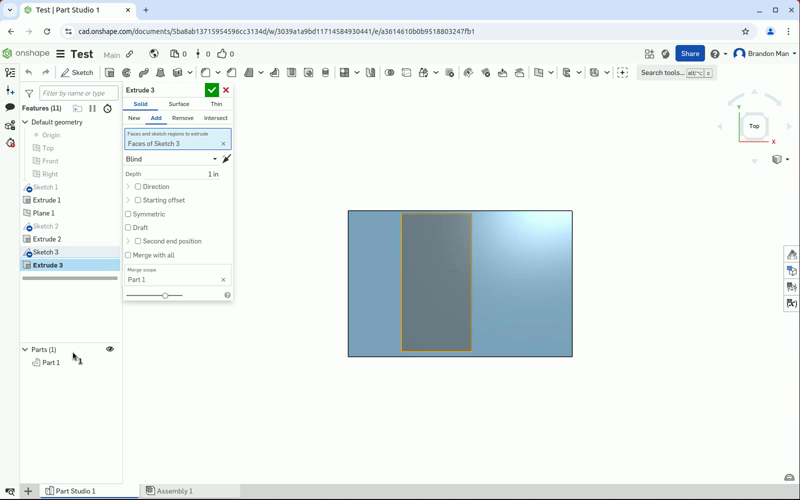
mouse_move(143, 106)
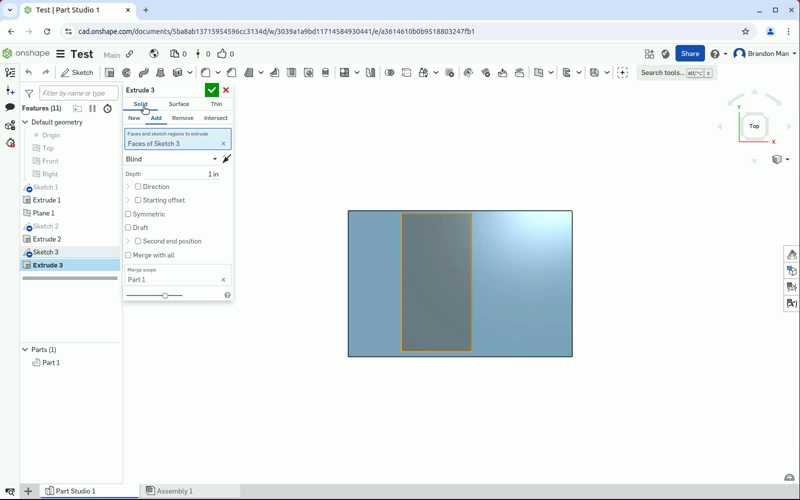
click(143, 106)
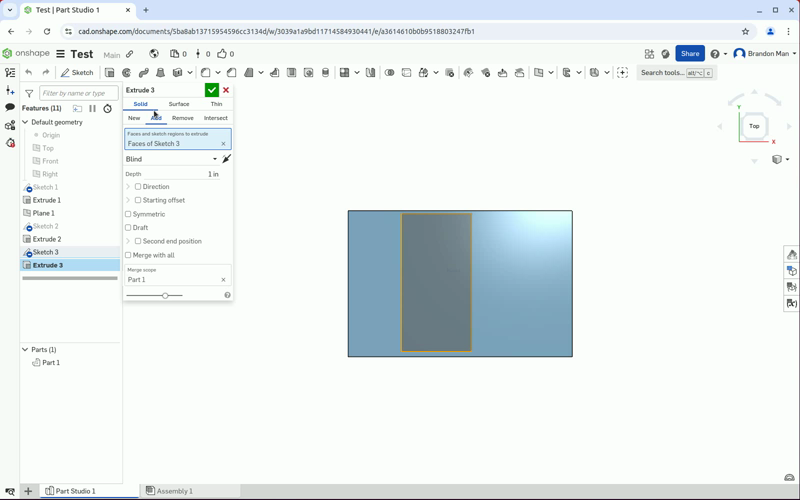
mouse_move(186, 120)
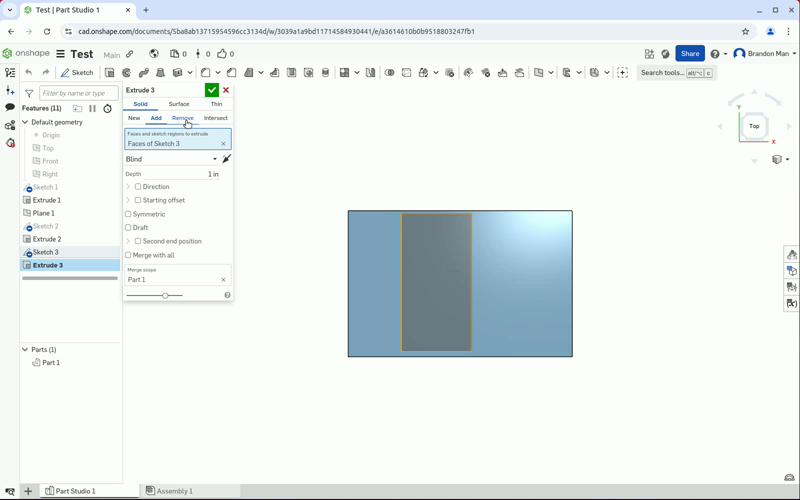
click(186, 120)
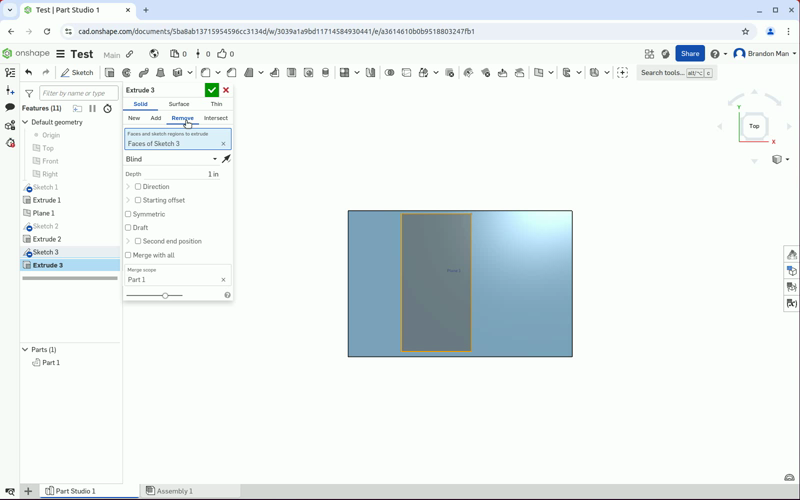
key(tab, 4)
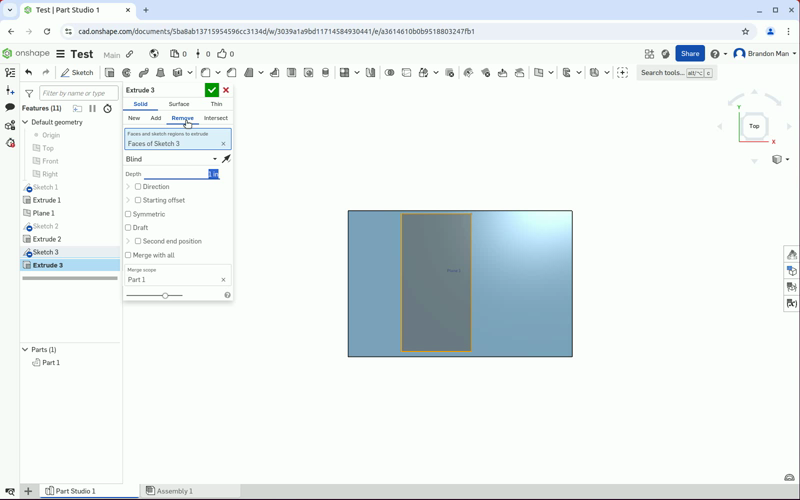
text(9.147)
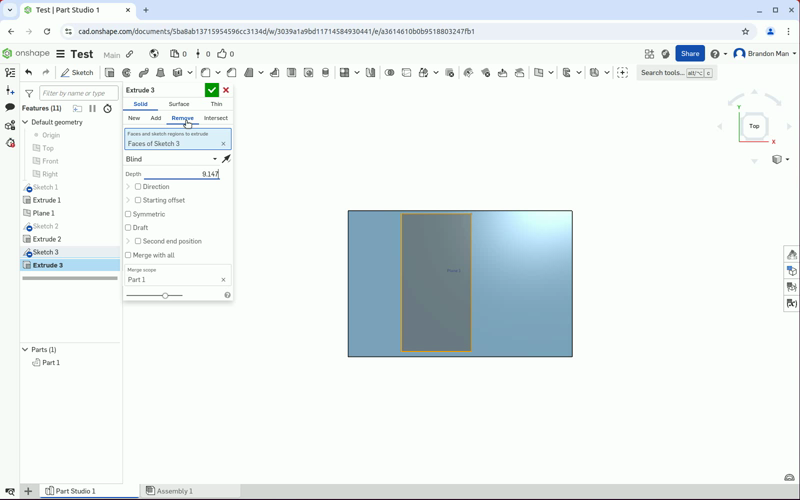
key(tab, 6)
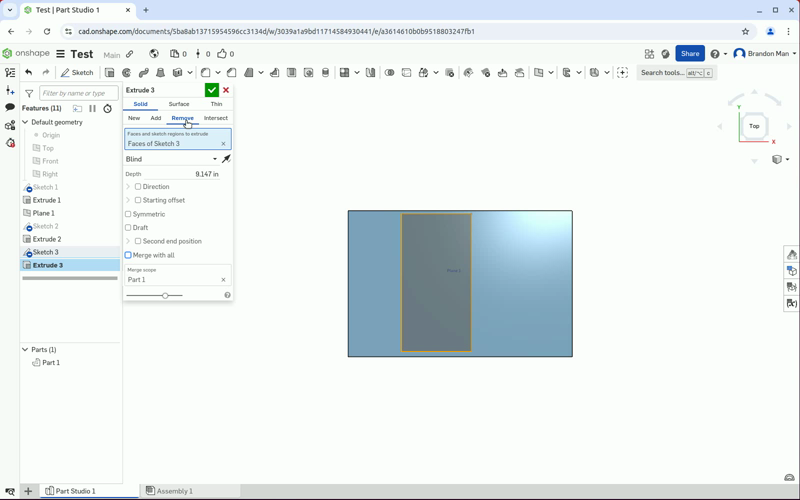
key(space)
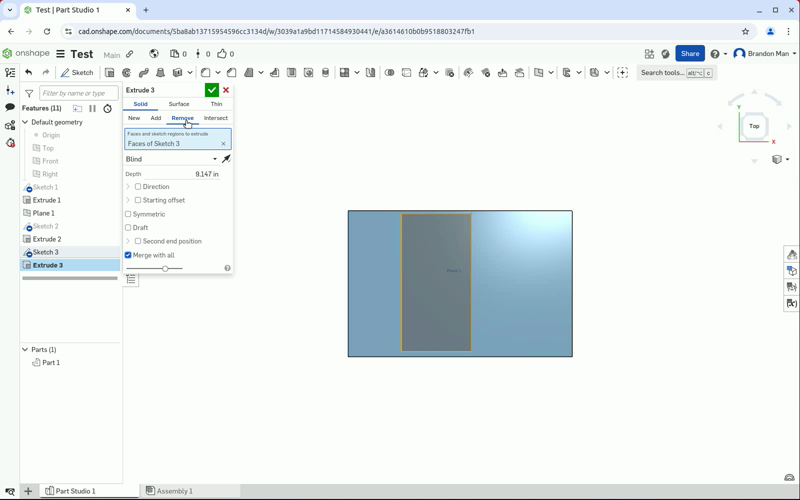
key(enter)
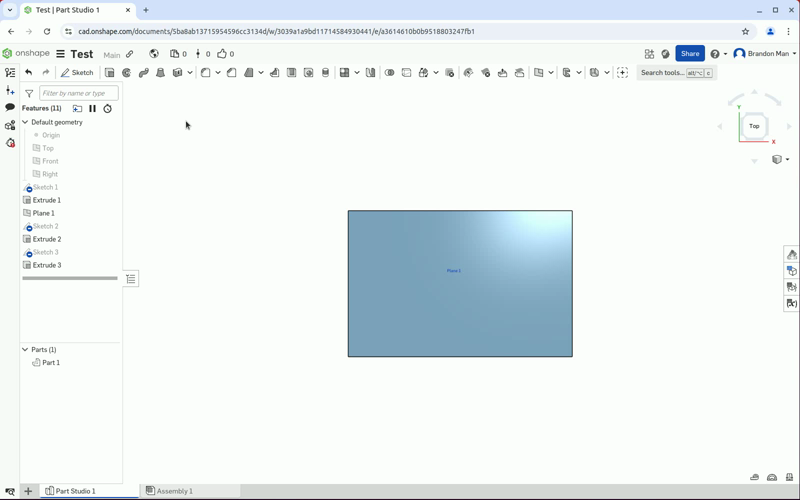
key(shift+h)
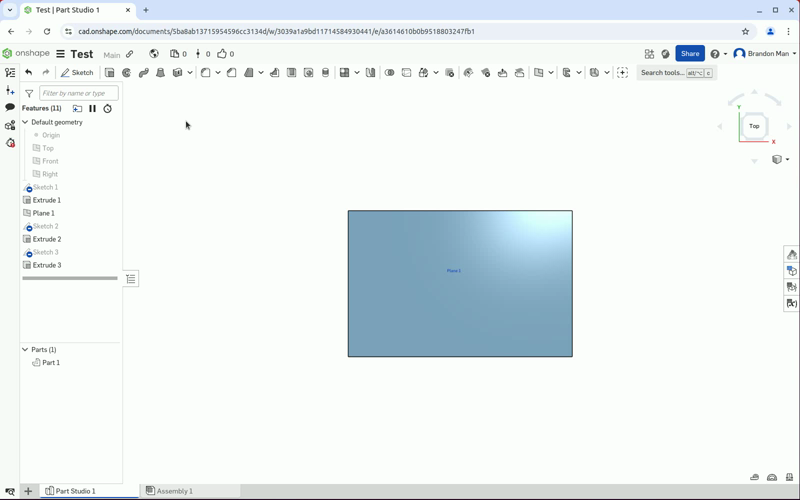
key(shift+h)
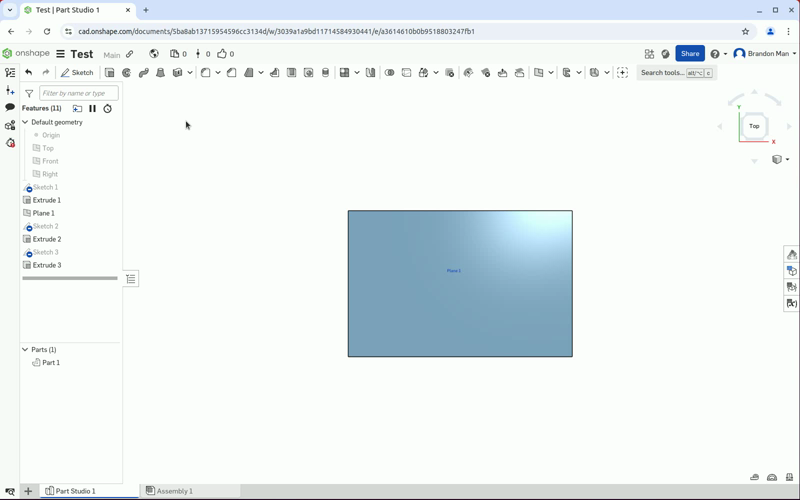
mouse_move(73, 189)
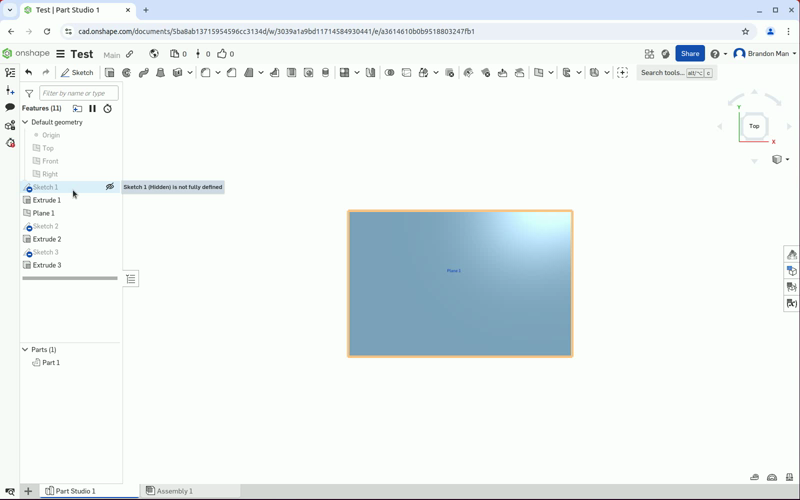
click(73, 189)
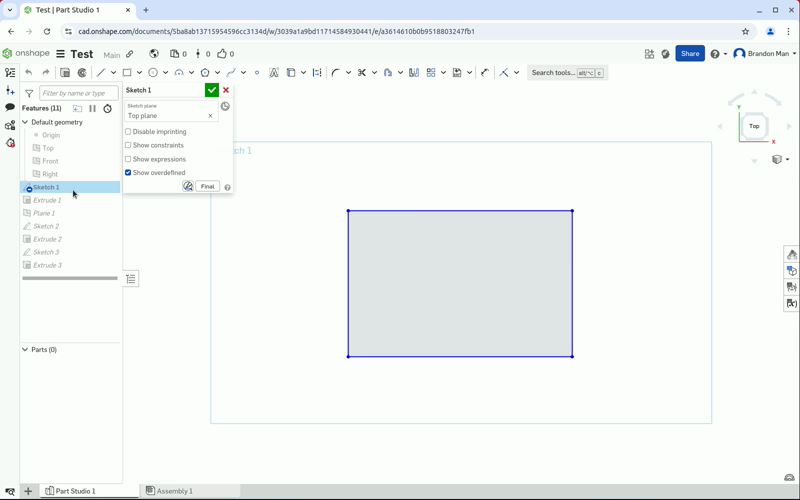
mouse_move(229, 92)
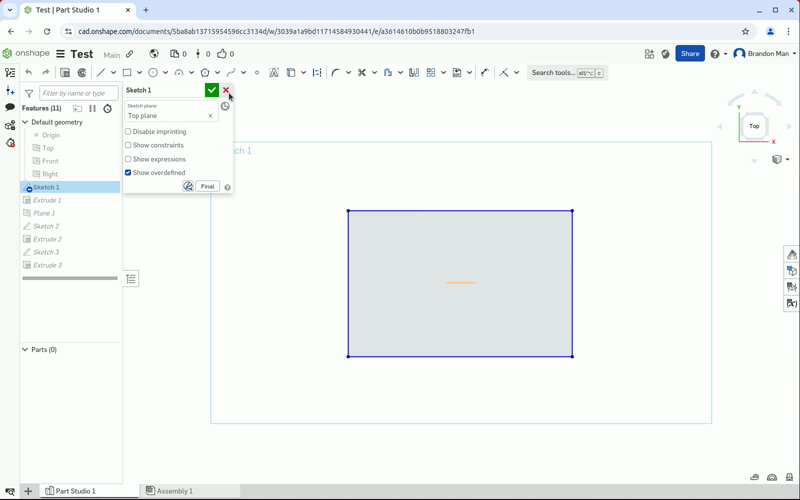
click(229, 92)
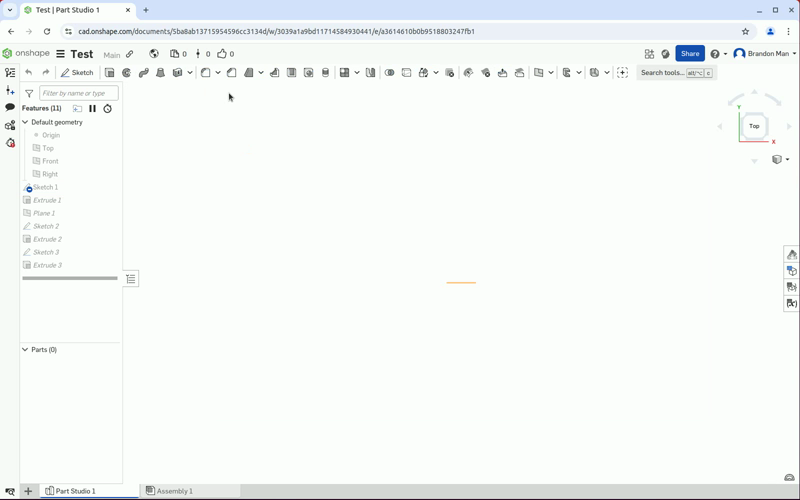
key(shift+s)
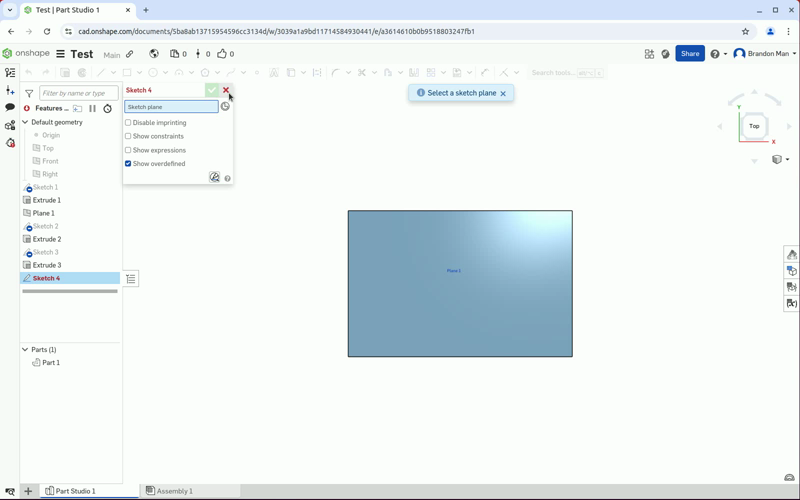
mouse_move(73, 215)
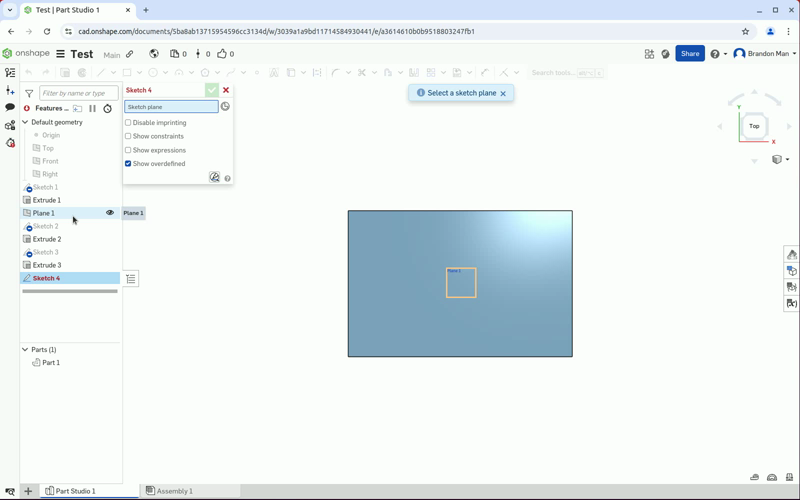
click(73, 215)
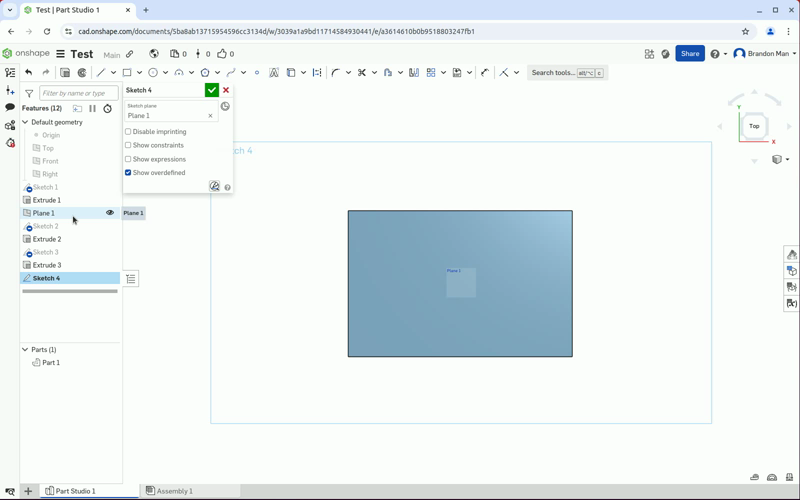
mouse_move(73, 352)
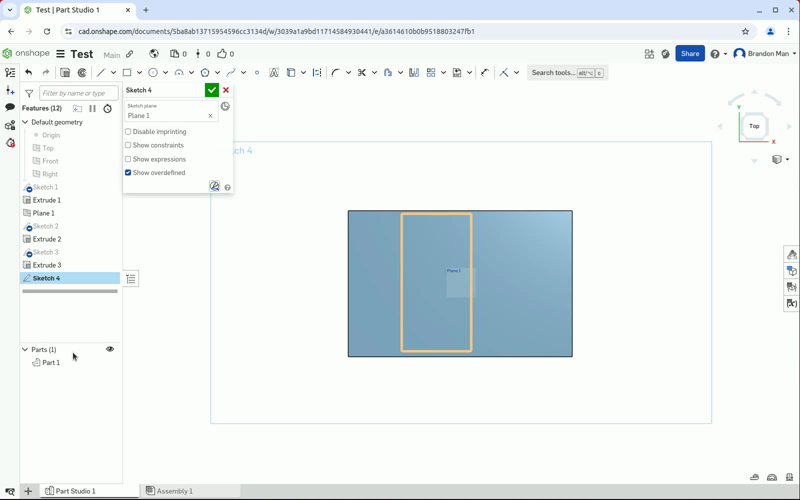
key(y)
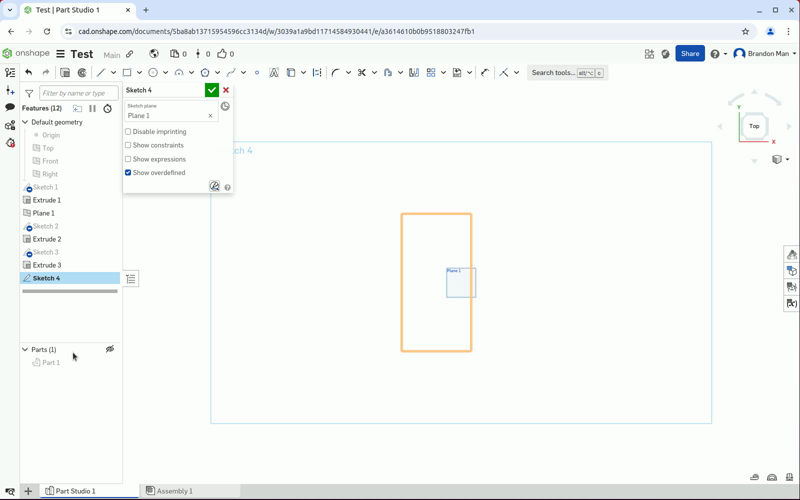
key(l)
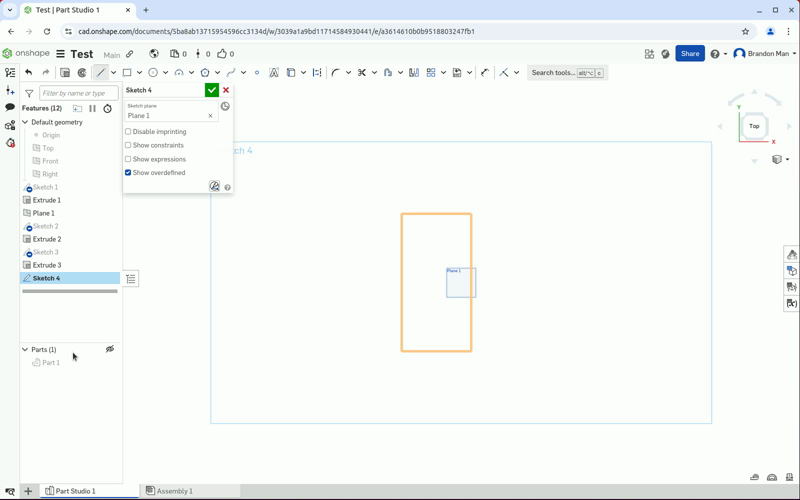
key_down(shift)
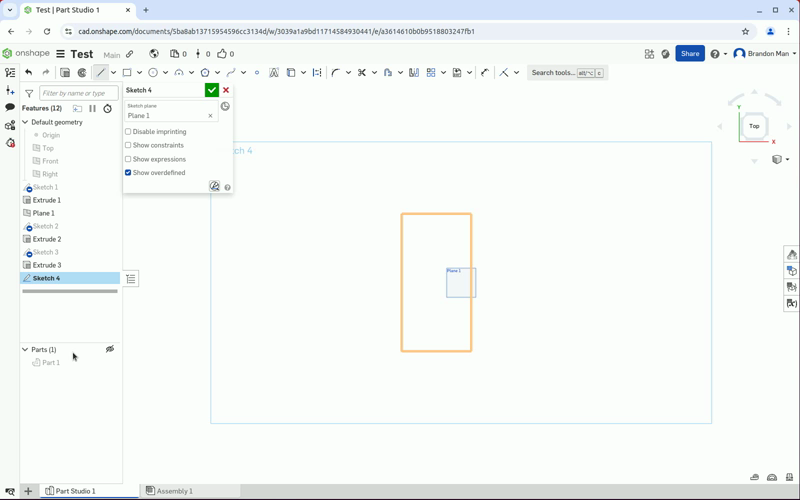
mouse_move(476, 351)
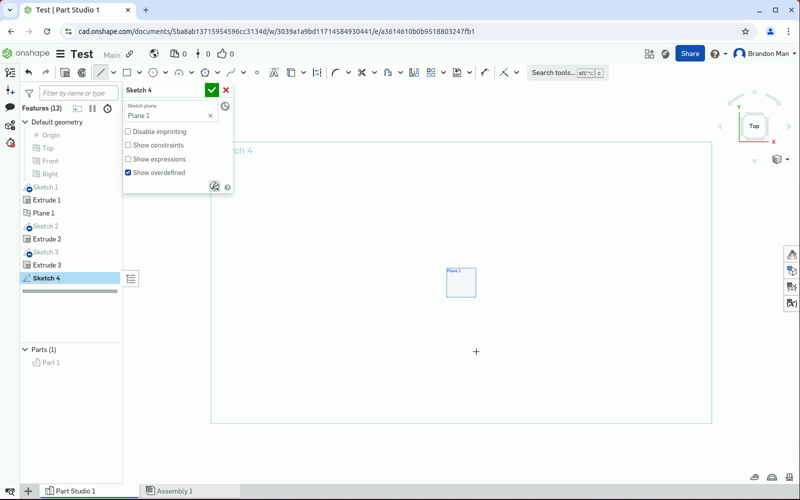
click(476, 351)
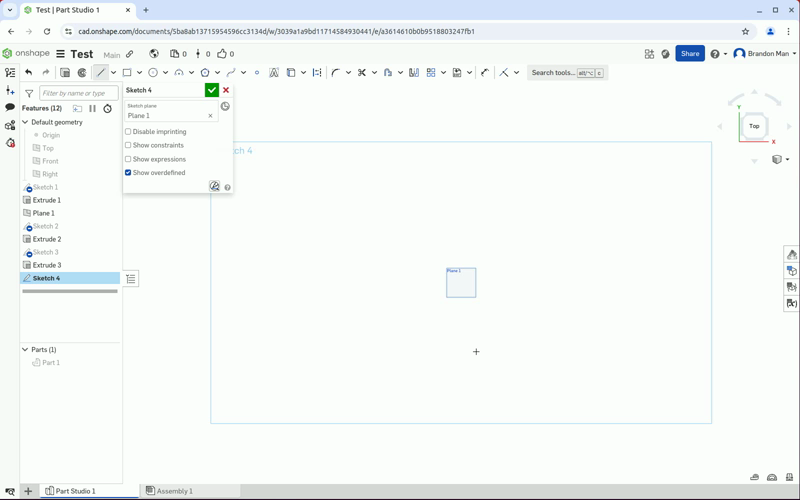
key_up(shift)
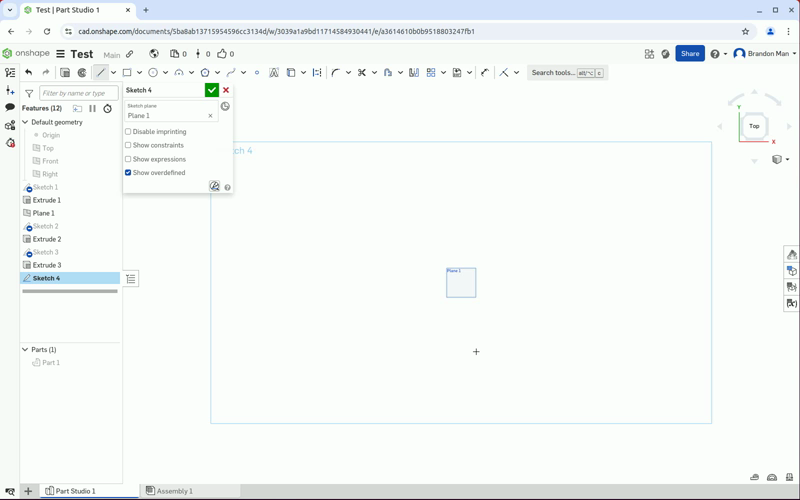
key_down(shift)
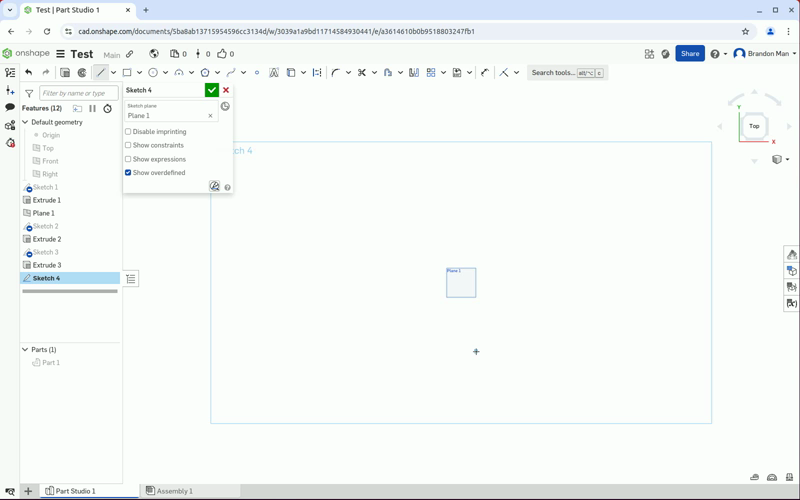
mouse_move(568, 351)
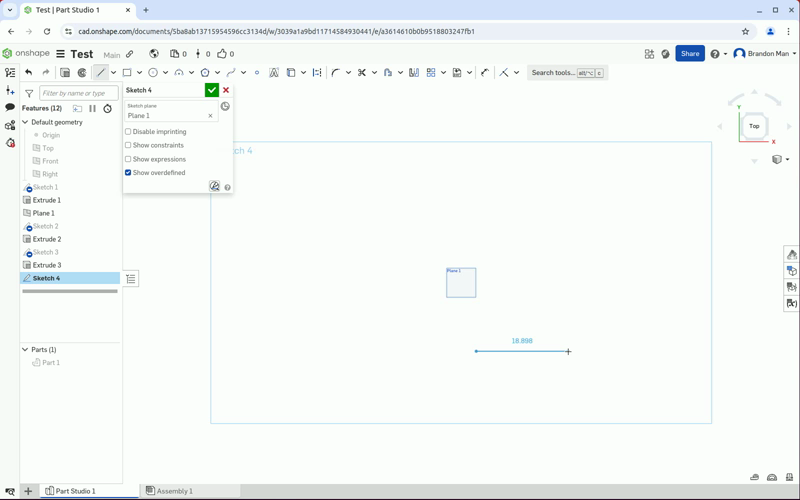
click(568, 351)
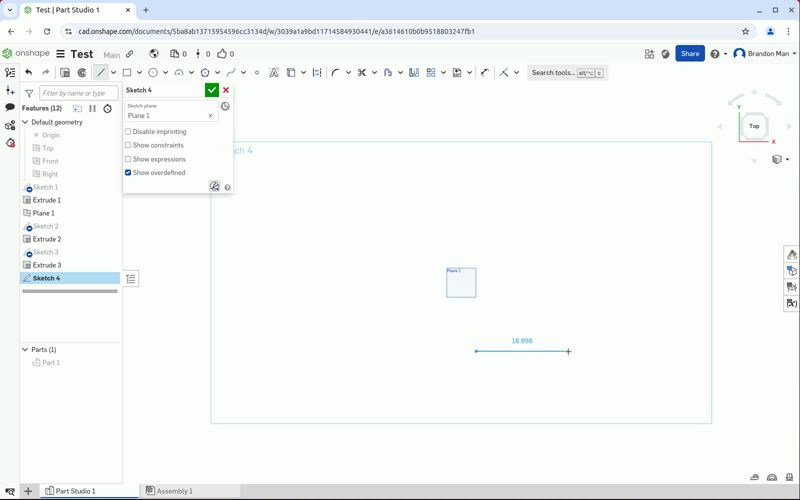
key_up(shift)
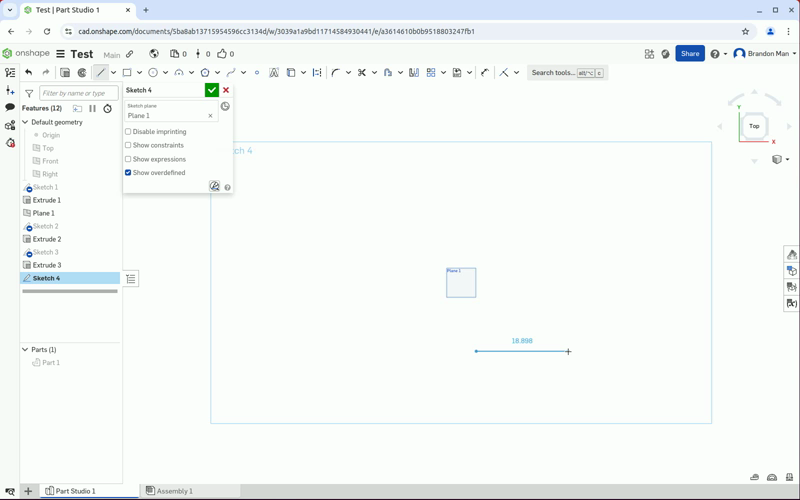
key_down(shift)
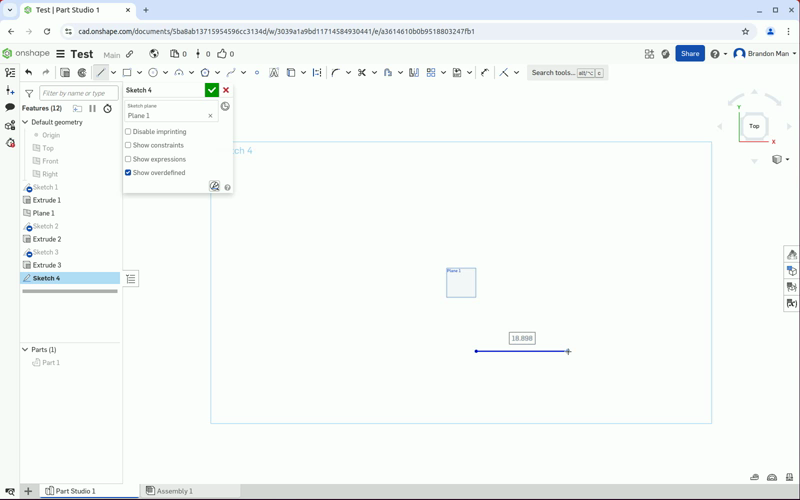
mouse_move(568, 213)
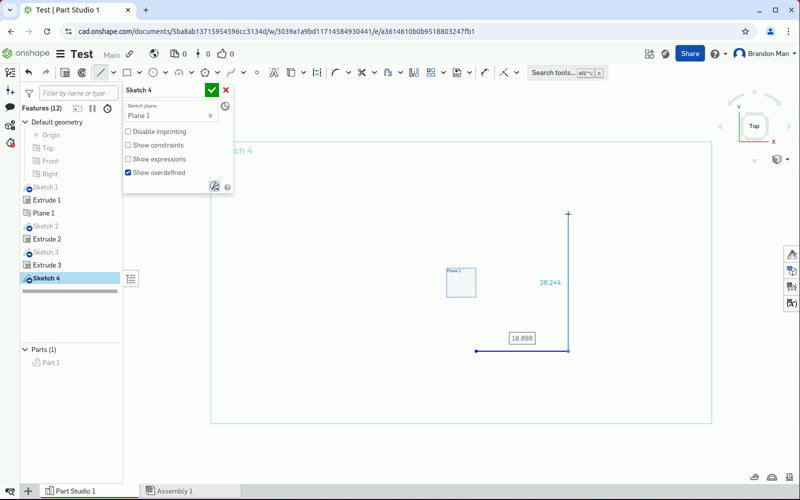
click(568, 213)
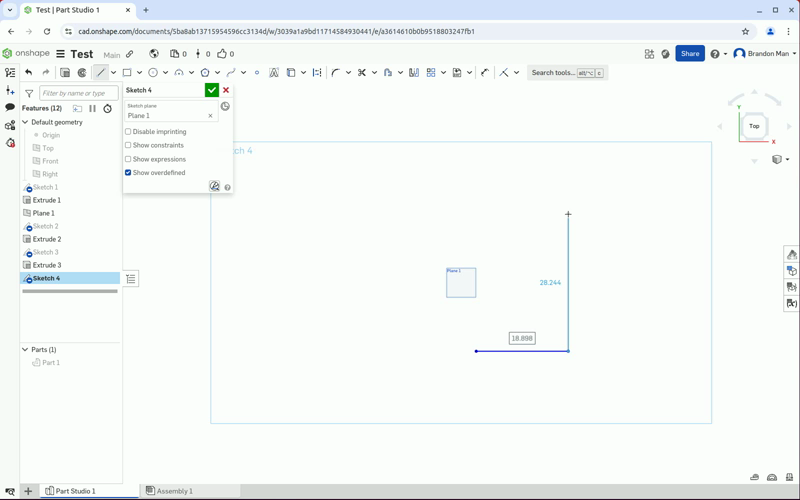
key_up(shift)
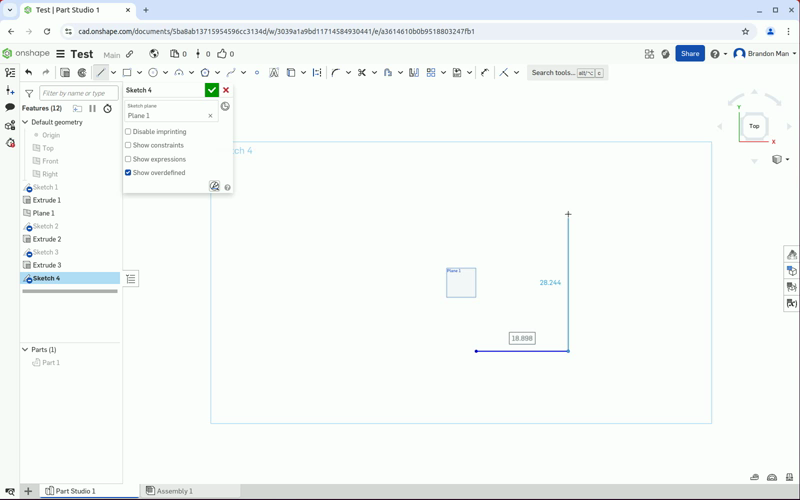
key_down(shift)
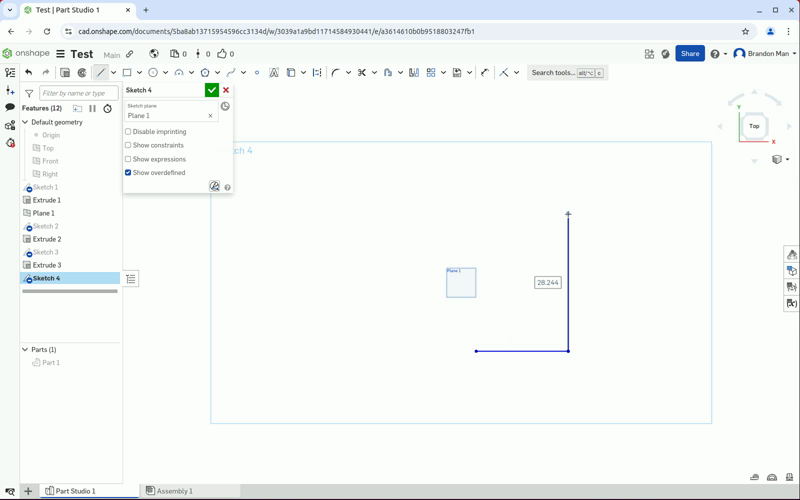
mouse_move(476, 213)
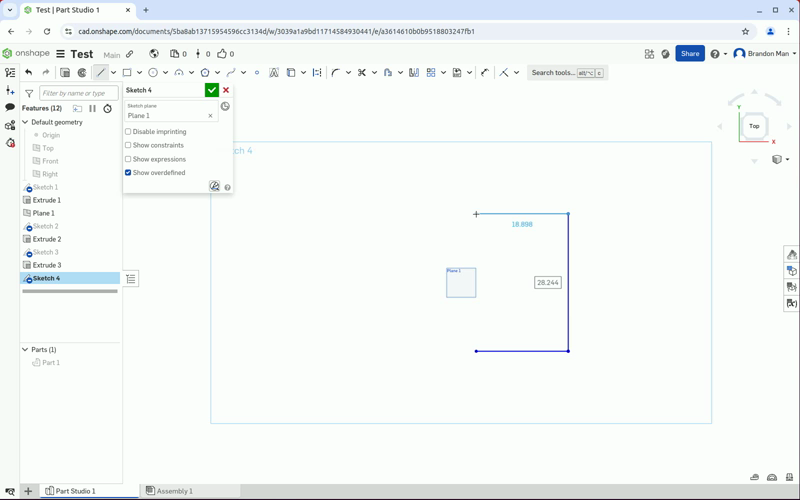
click(476, 213)
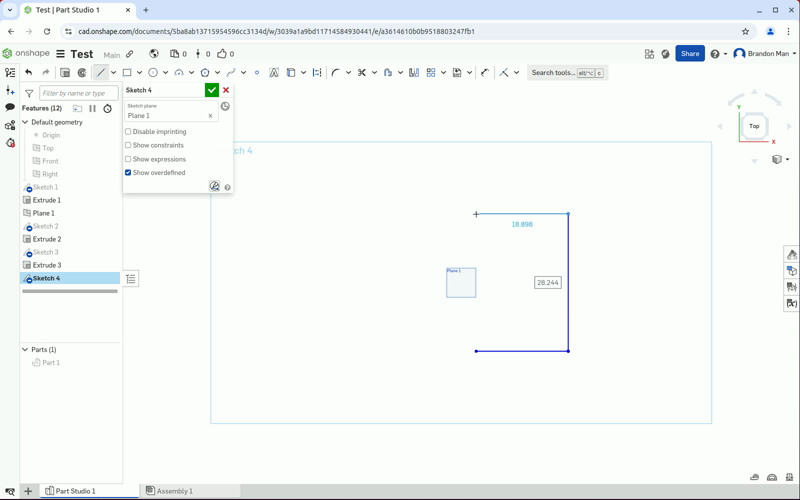
key_up(shift)
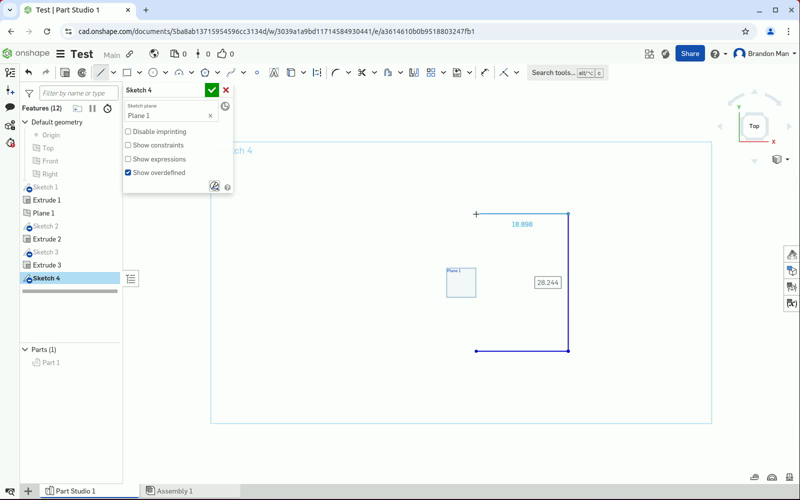
key_down(shift)
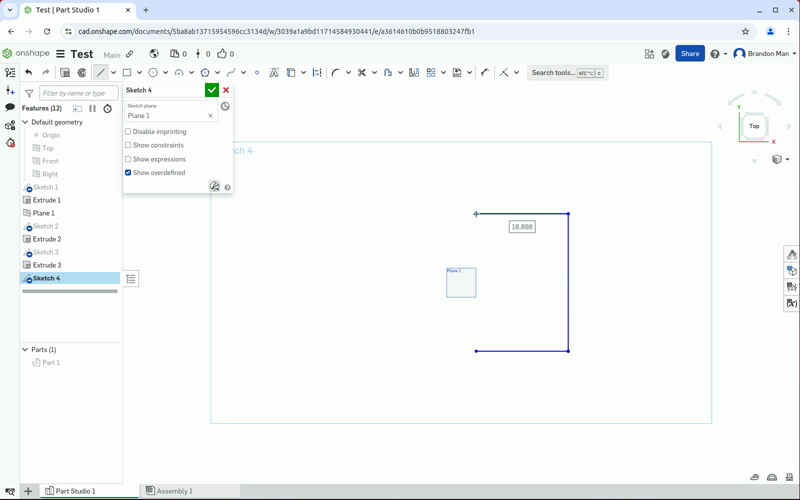
mouse_move(476, 351)
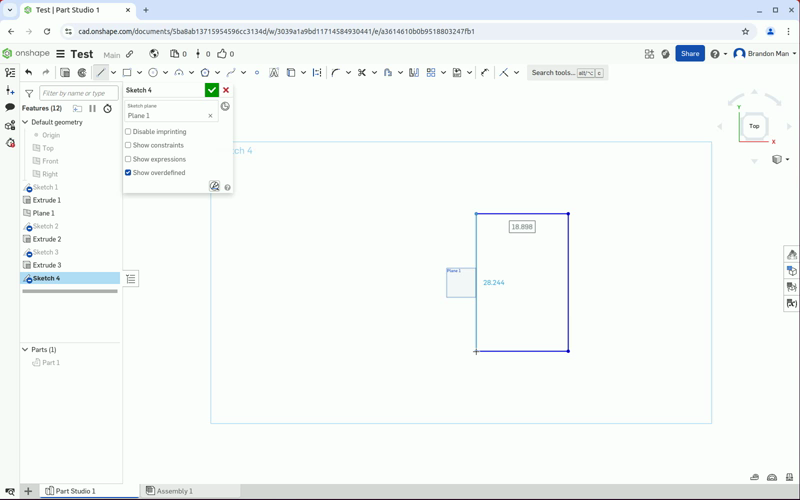
key_up(shift)
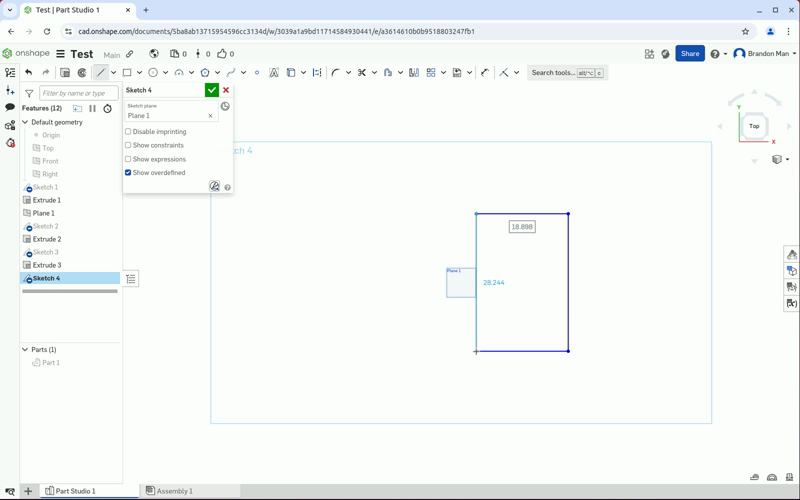
click(476, 351)
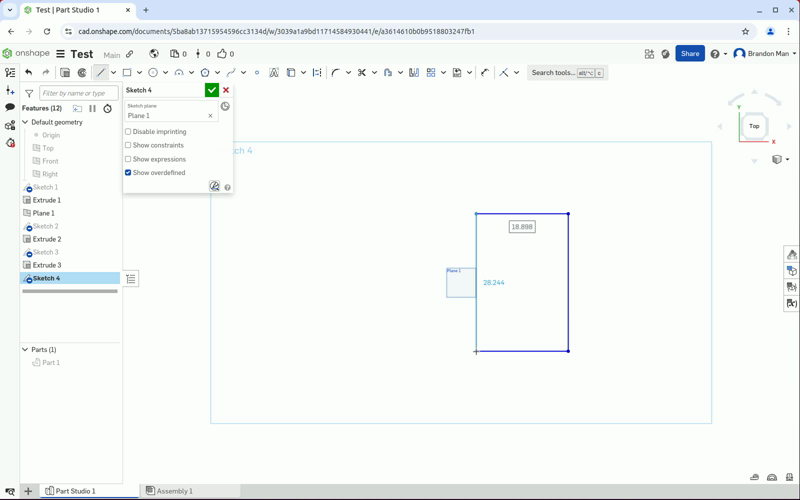
key(esc)
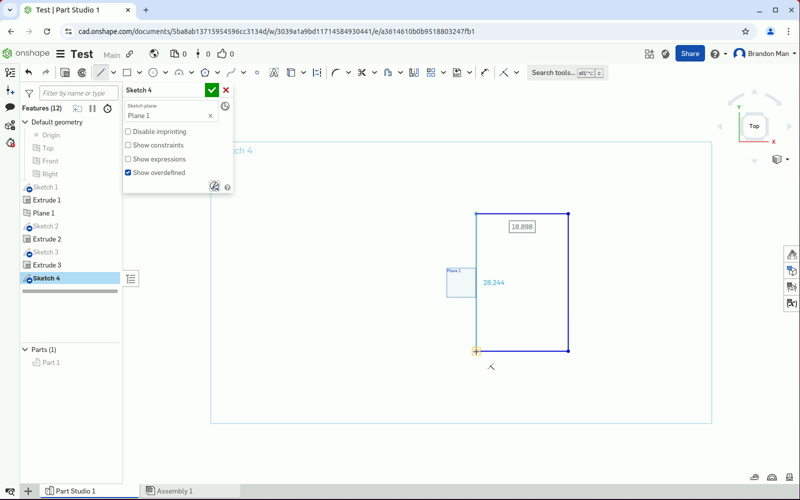
mouse_move(509, 331)
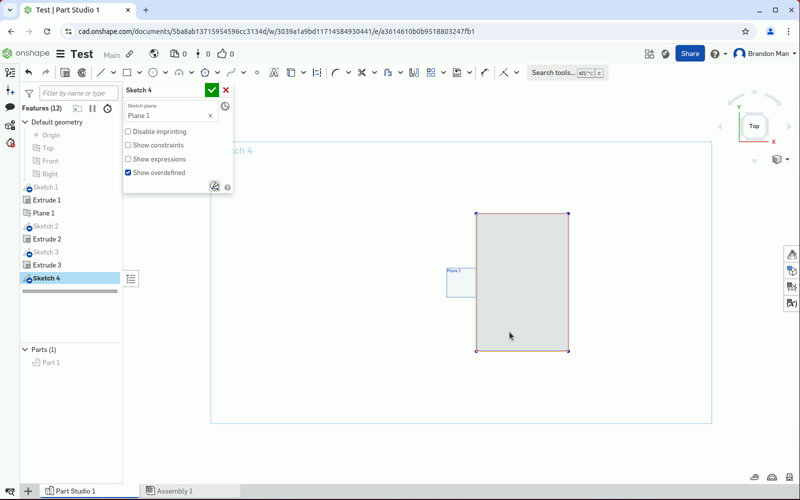
click(509, 331)
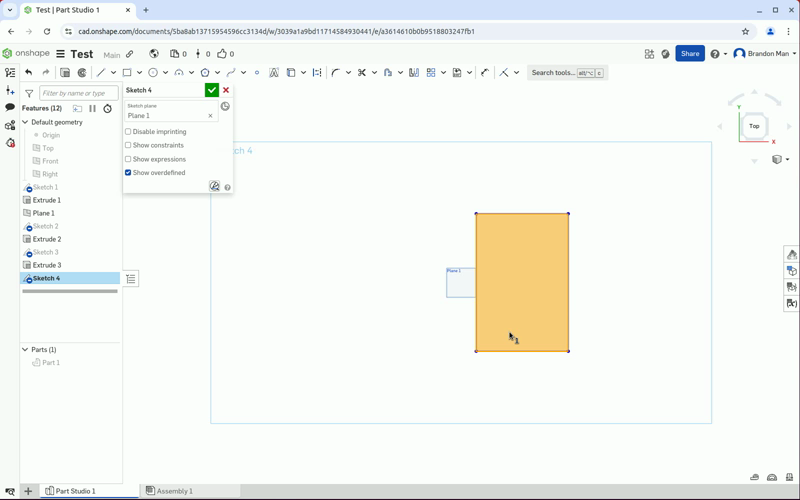
mouse_move(73, 352)
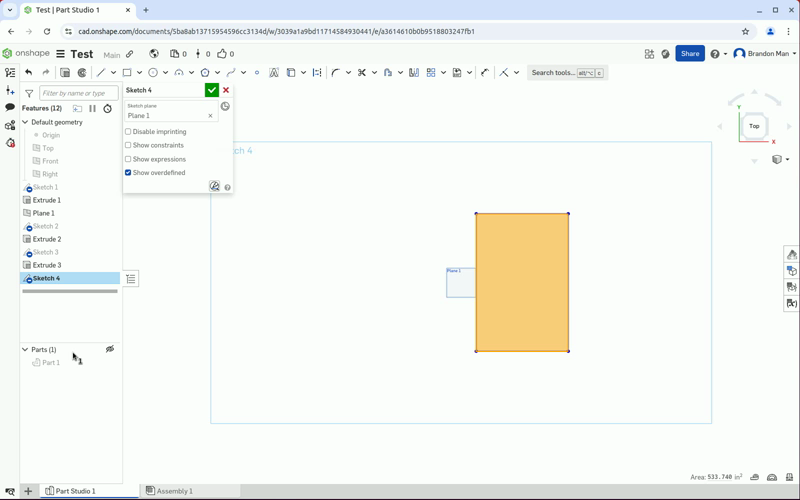
key(shift+y)
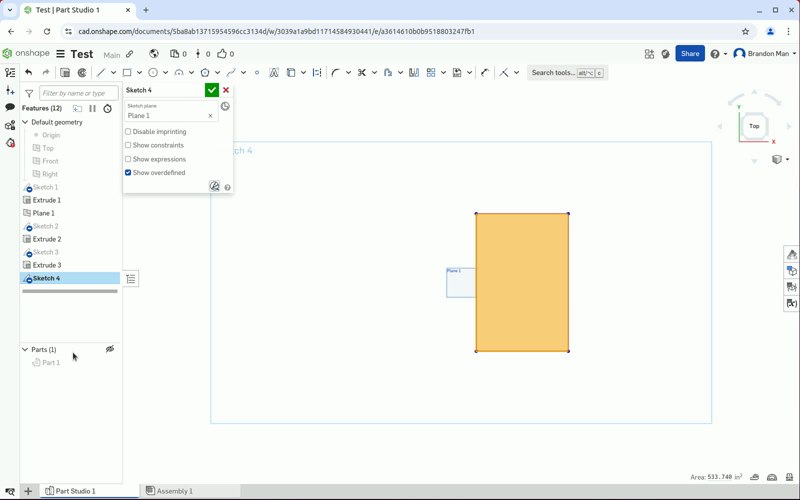
key(shift+e)
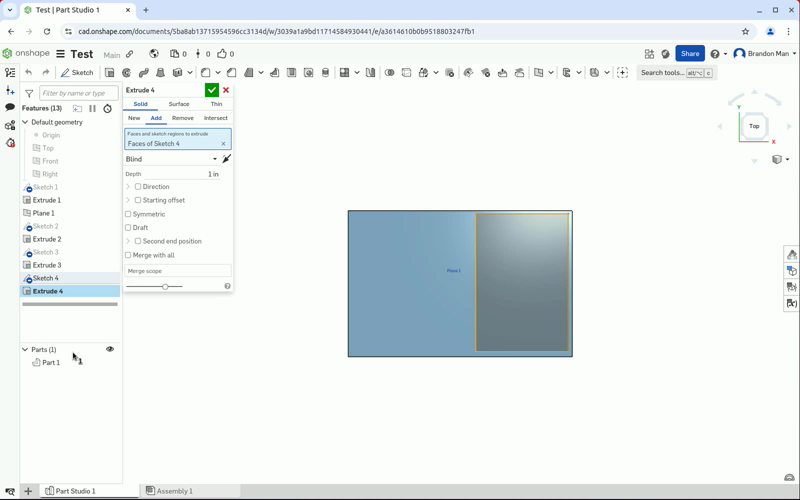
mouse_move(143, 106)
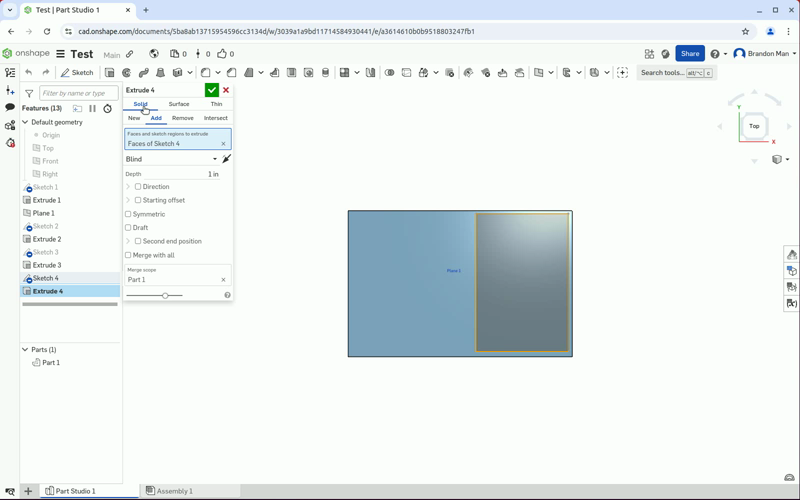
click(143, 106)
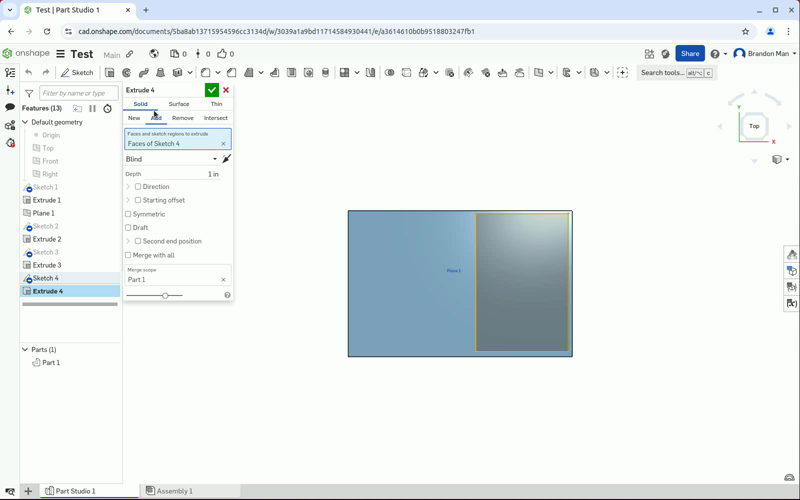
mouse_move(186, 120)
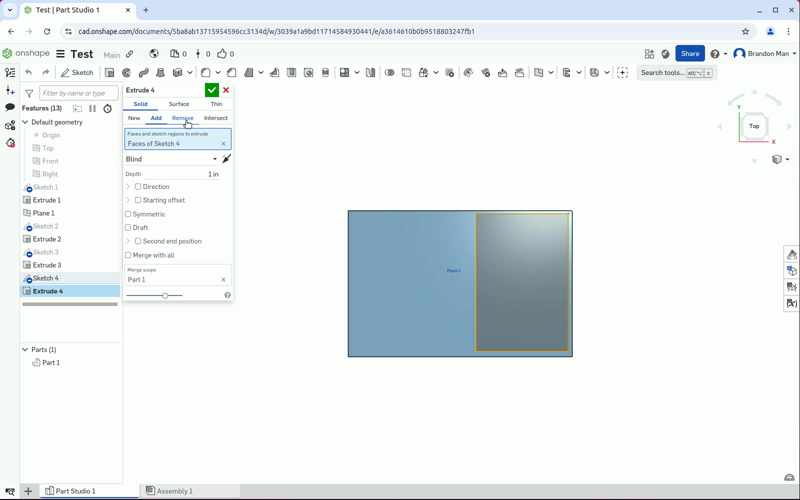
click(186, 120)
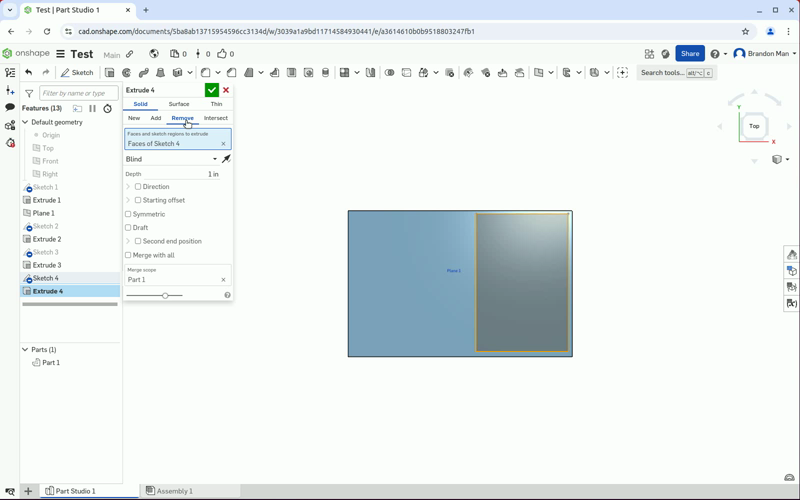
key(tab, 4)
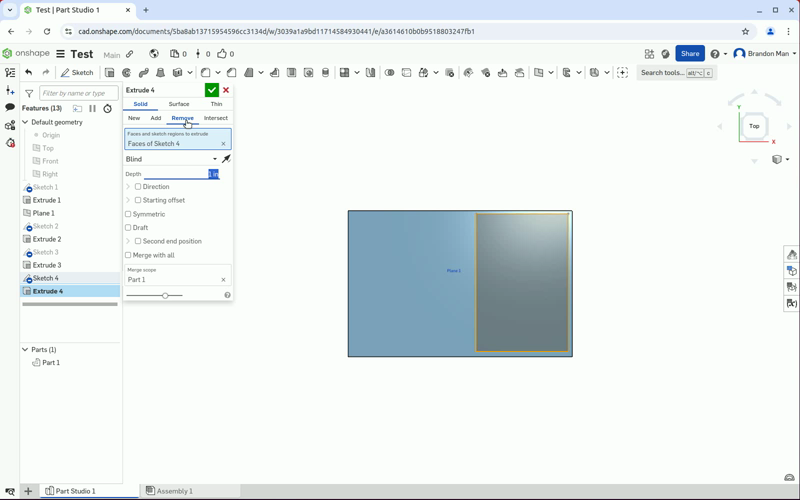
text(9.147)
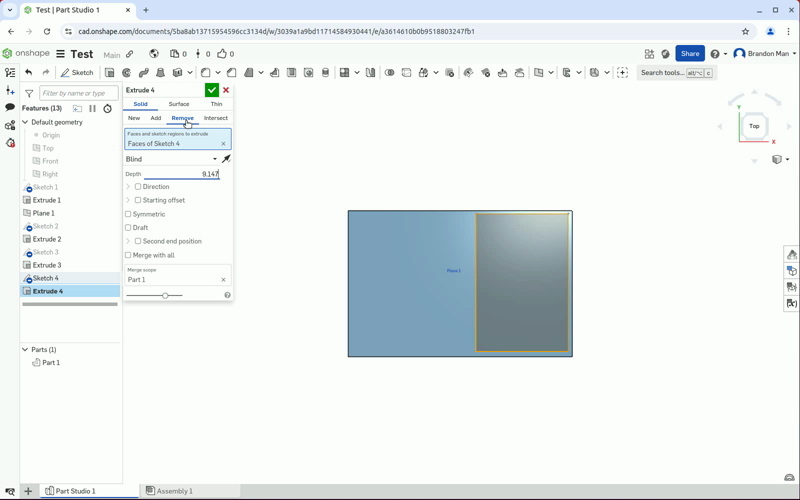
key(tab, 6)
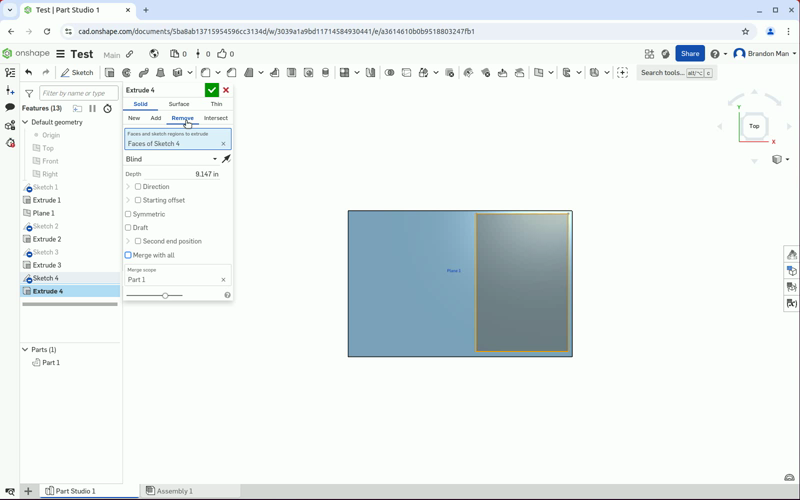
key(space)
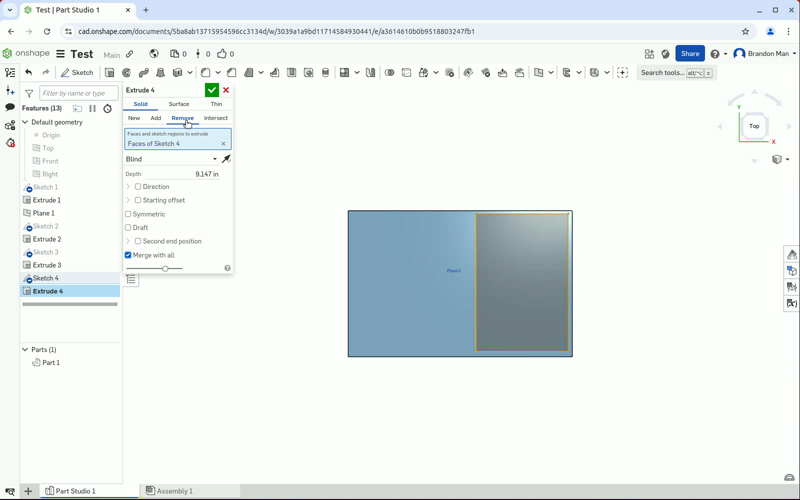
key(enter)
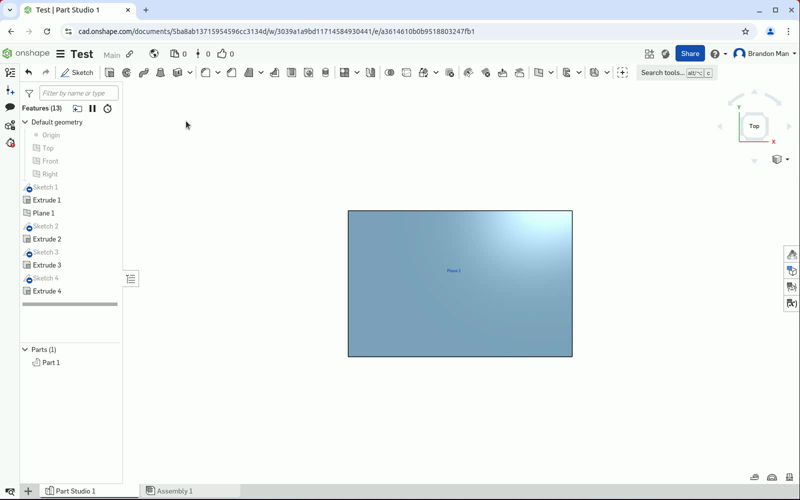
key(shift+h)
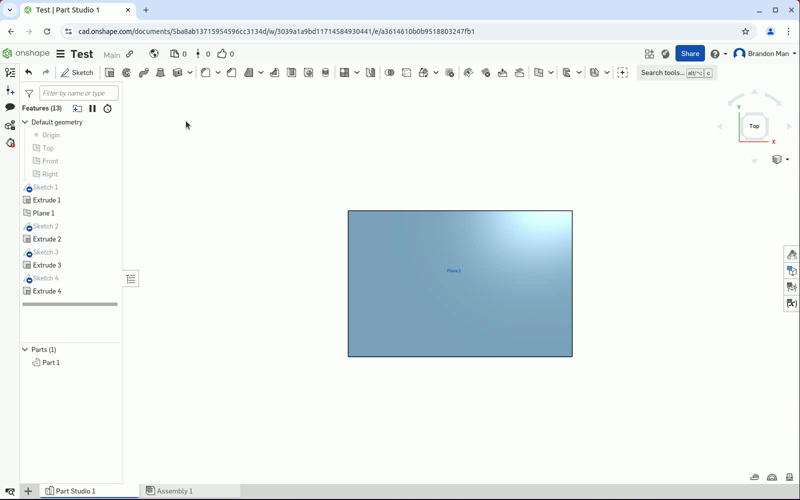
key(shift+h)
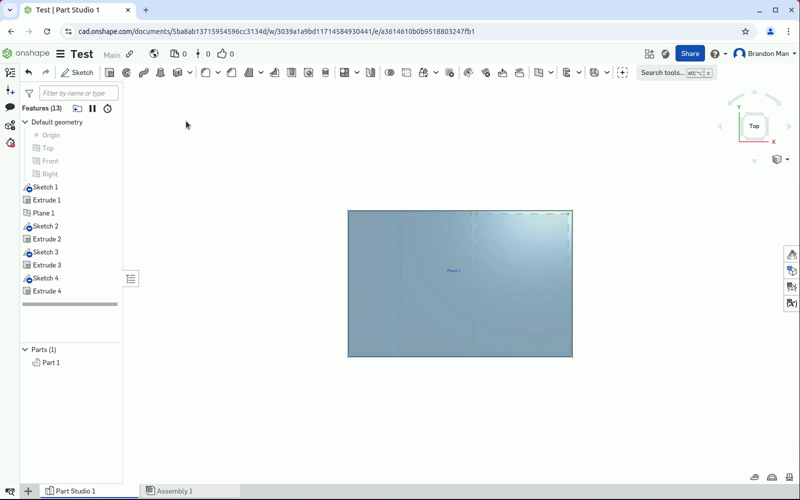
key(shift+7)
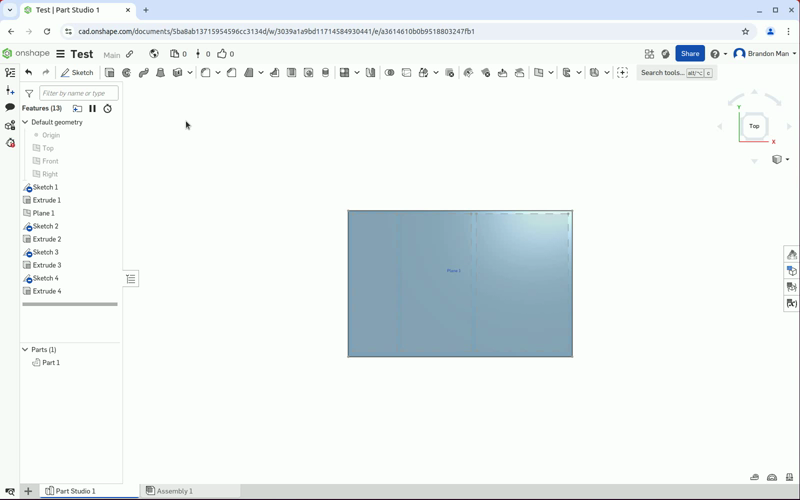
key(up, 3)
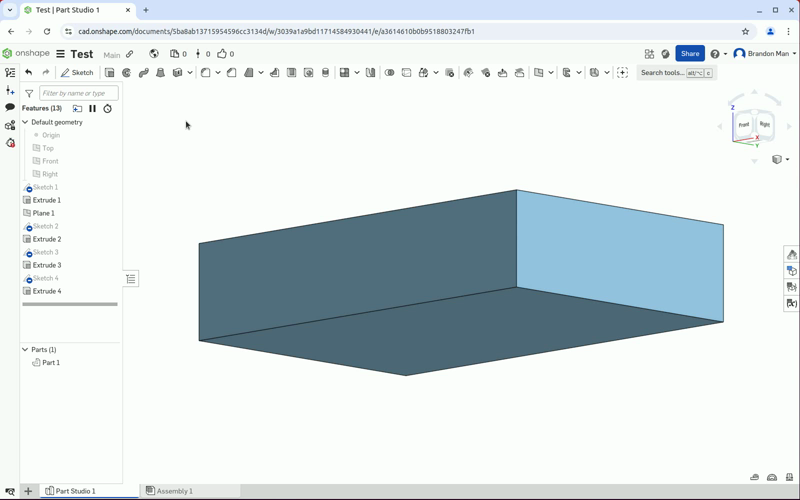
key(left, 3)
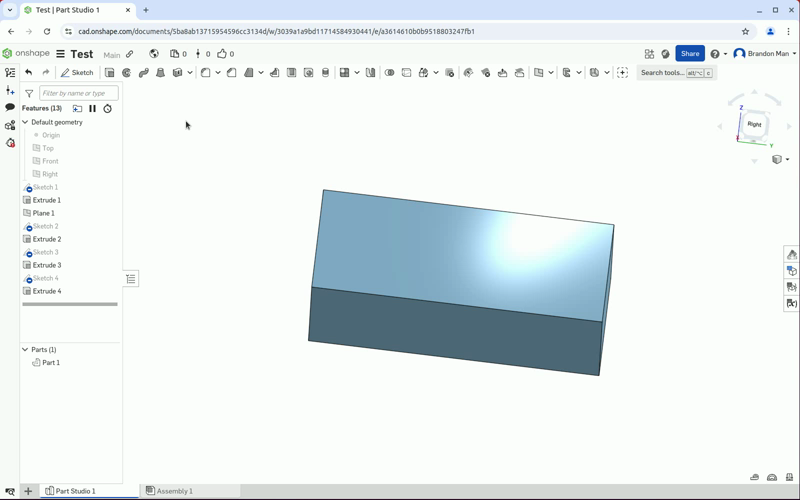
key(right, 3)
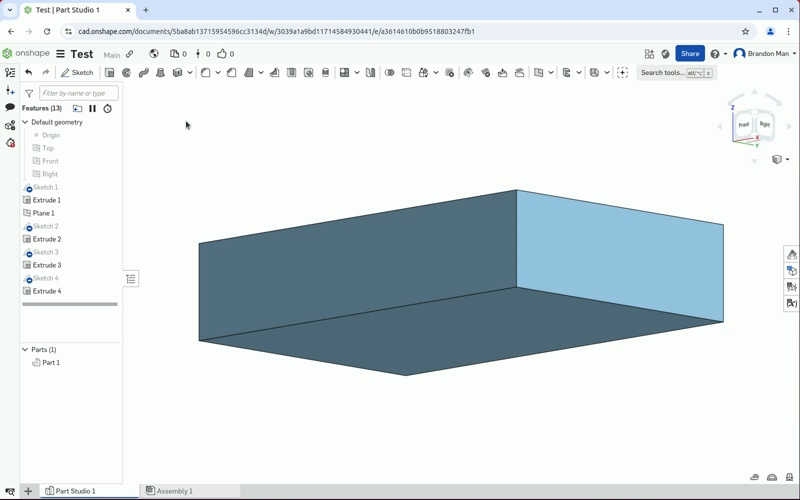
key(down, 3)
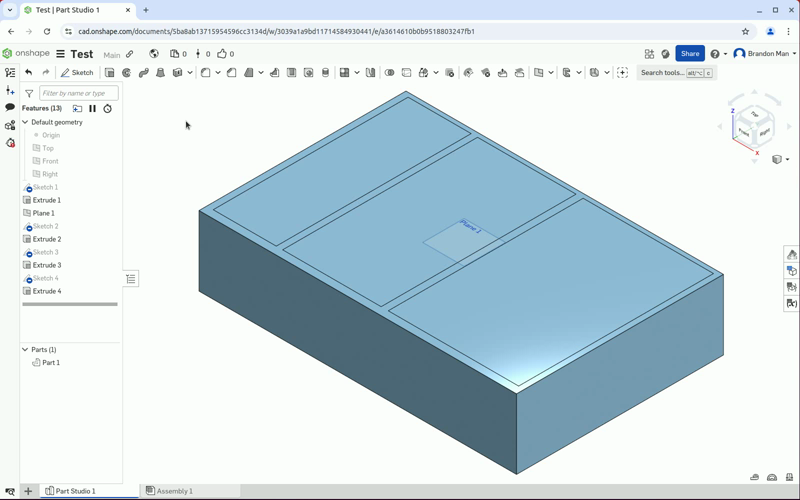
mouse_move(73, 189)
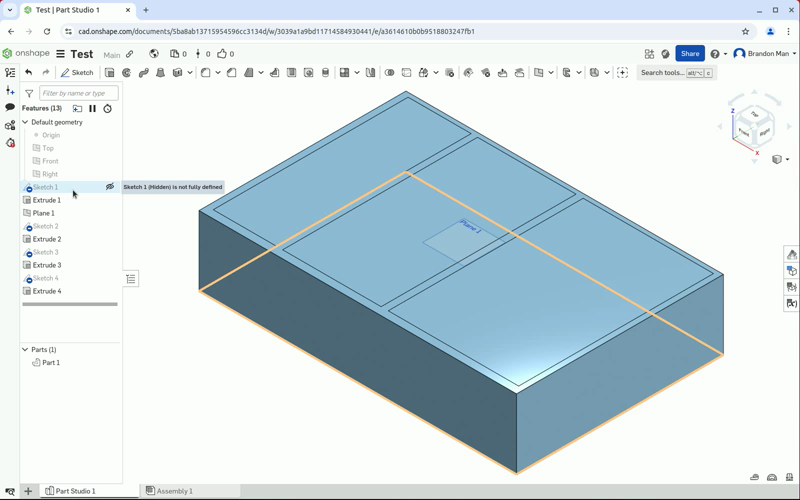
click(73, 189)